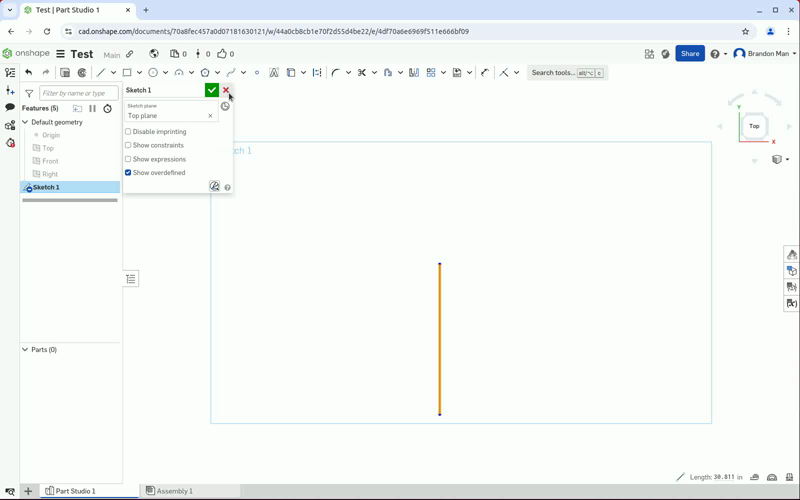
key(shift+h)
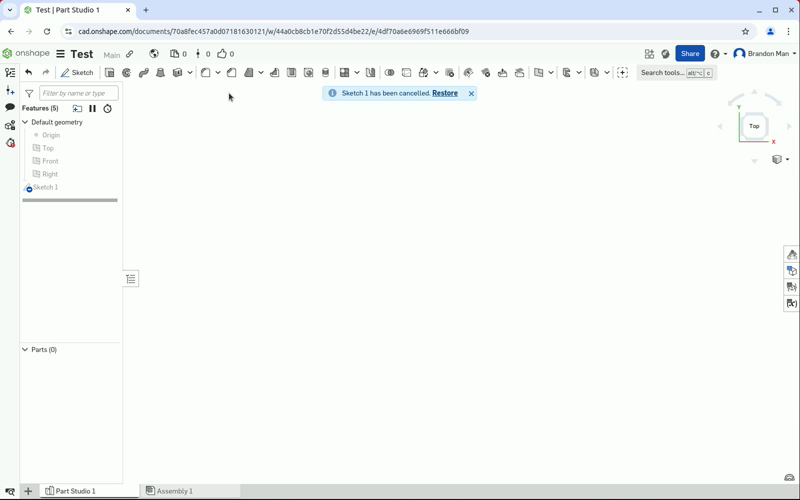
mouse_move(73, 352)
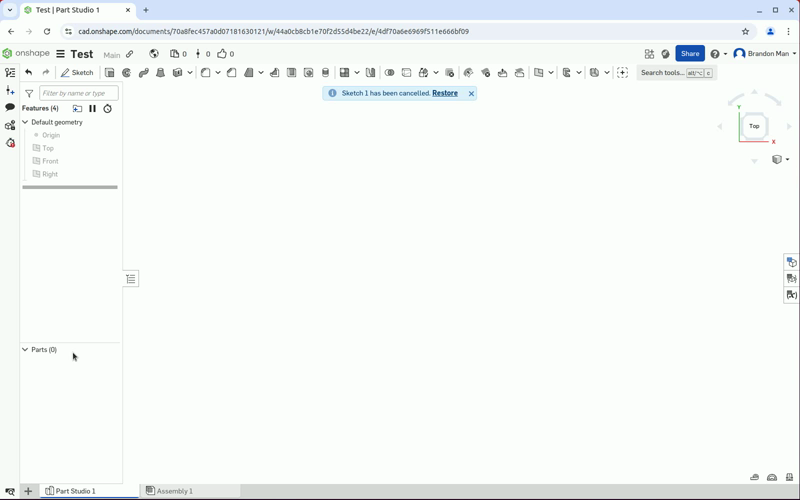
key(y)
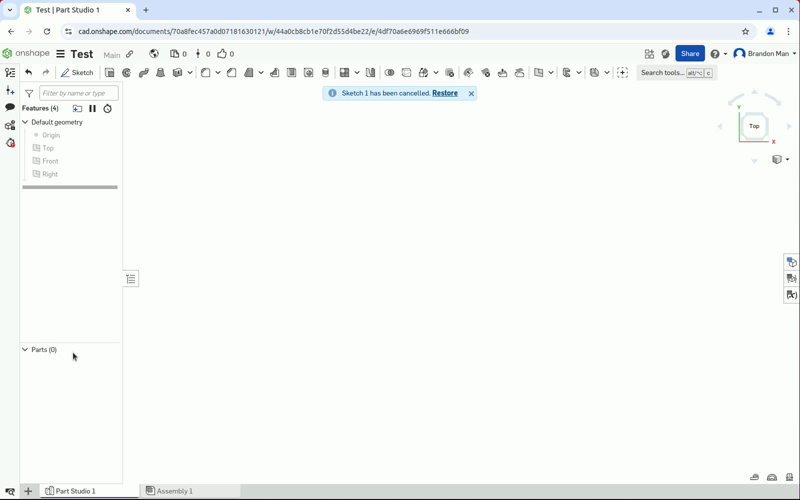
key(shift+p)
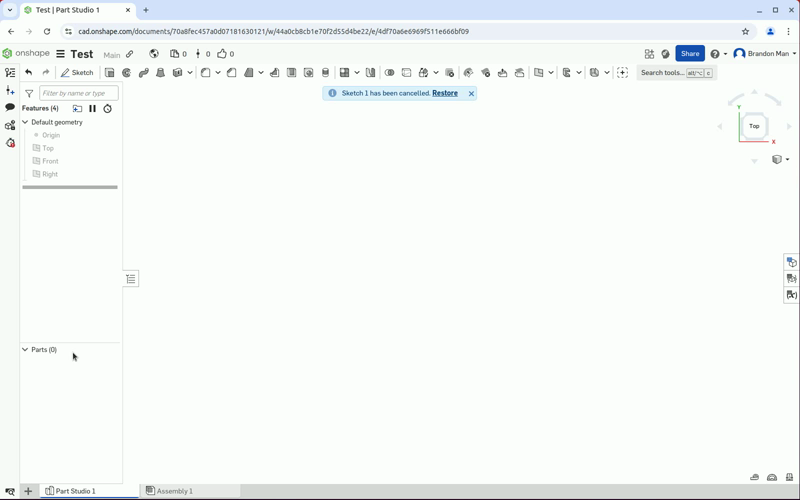
key(space)
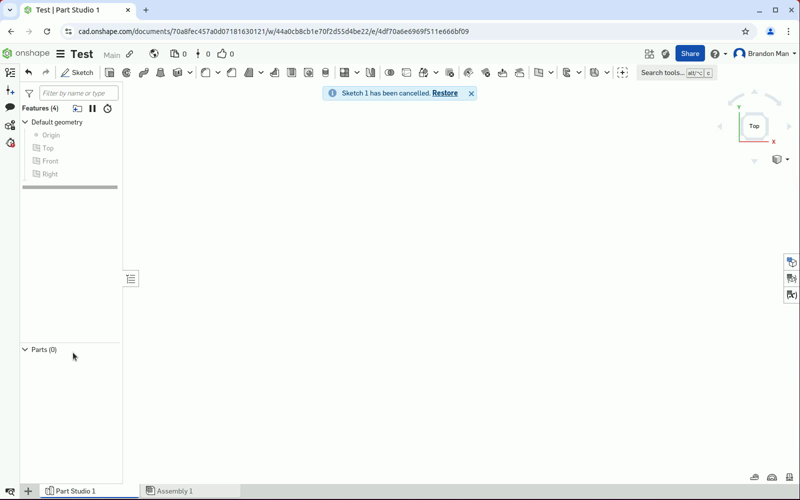
key_down(shift)
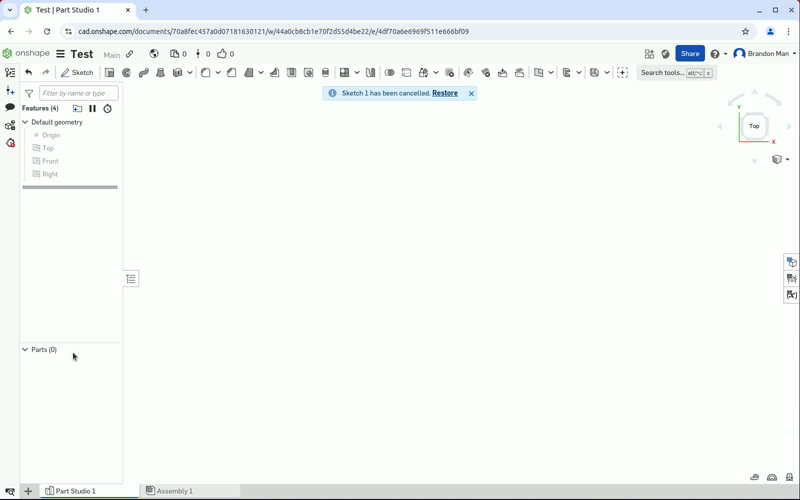
key(up)
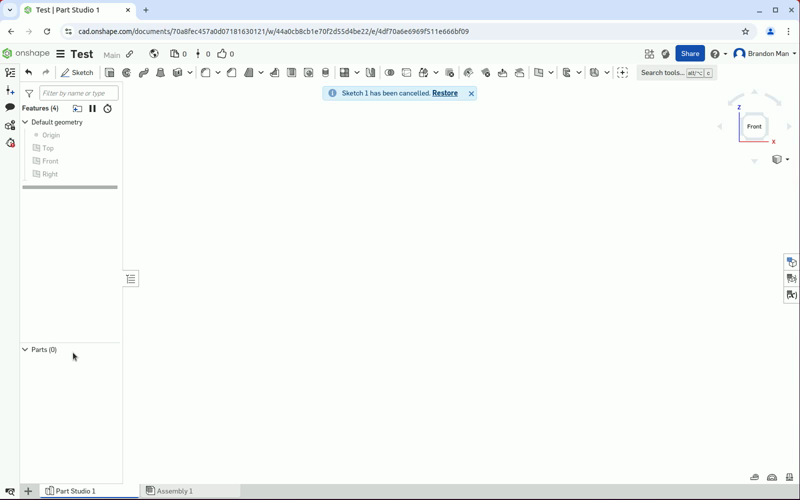
key_up(shift)
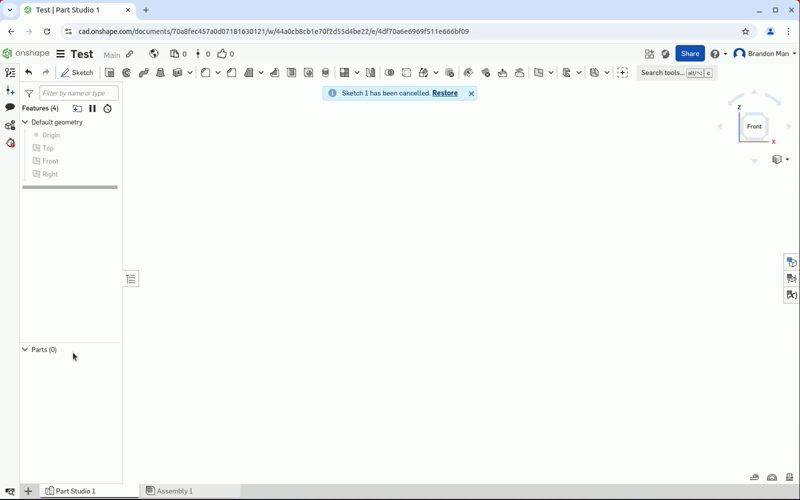
key(space)
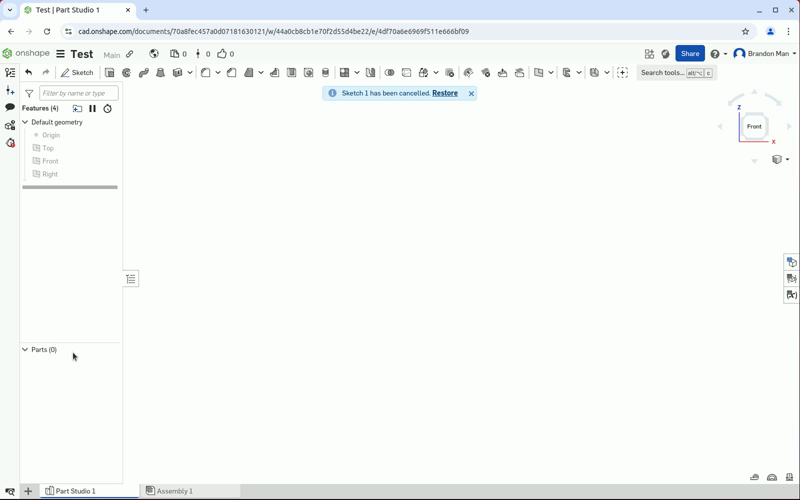
key_down(shift)
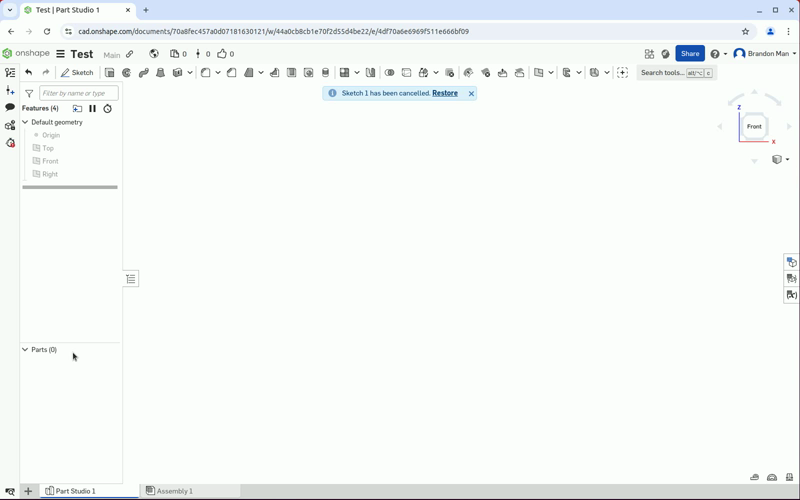
key(left)
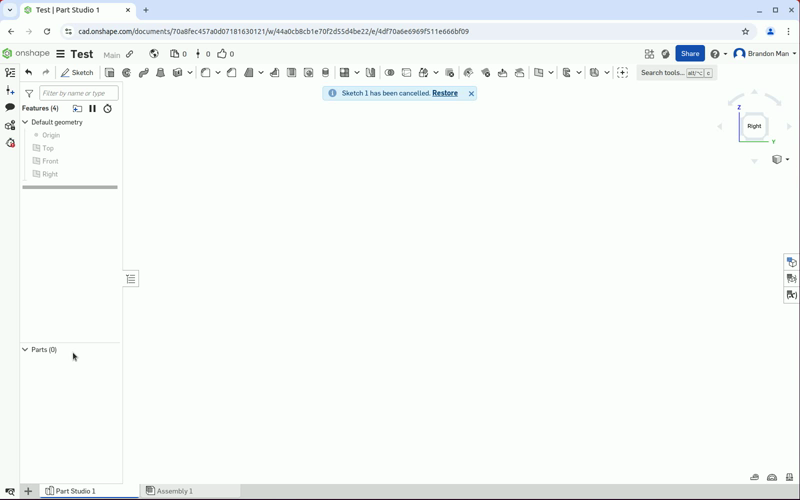
key_up(shift)
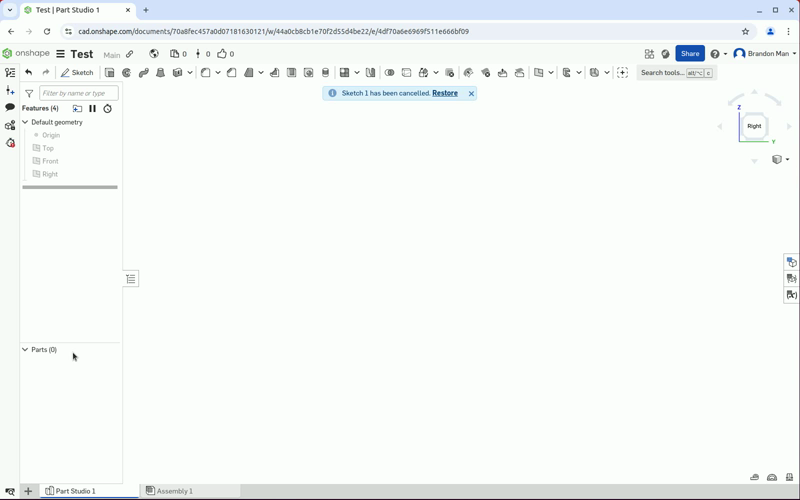
mouse_move(73, 352)
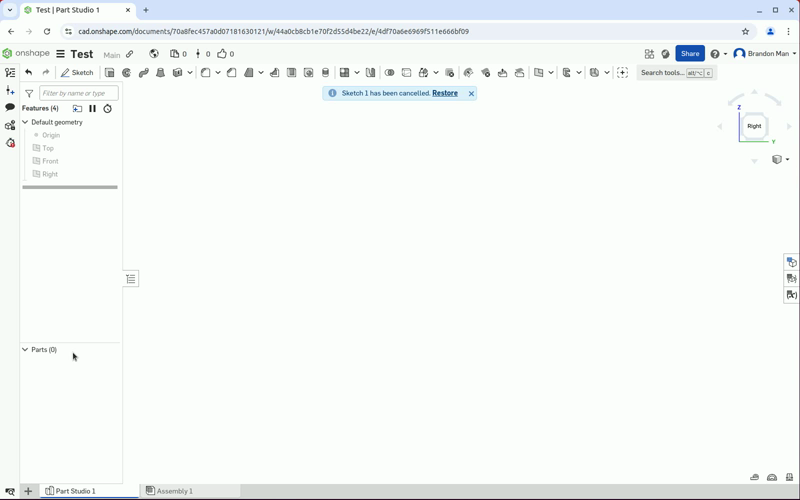
key(shift+y)
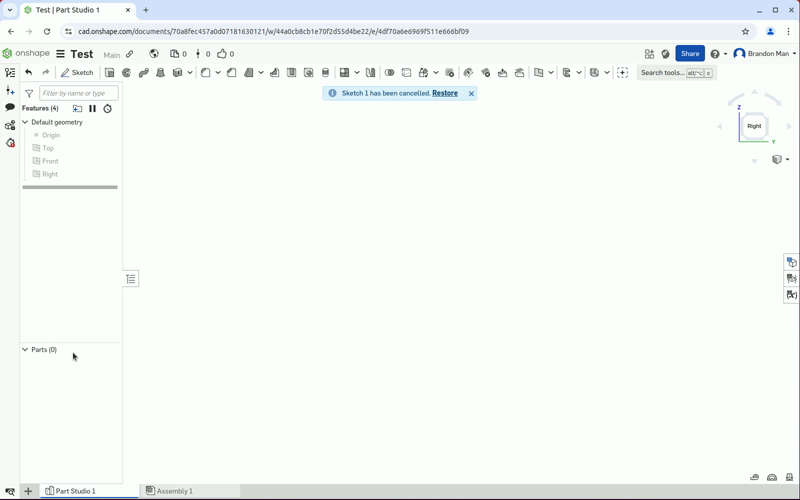
key(shift+s)
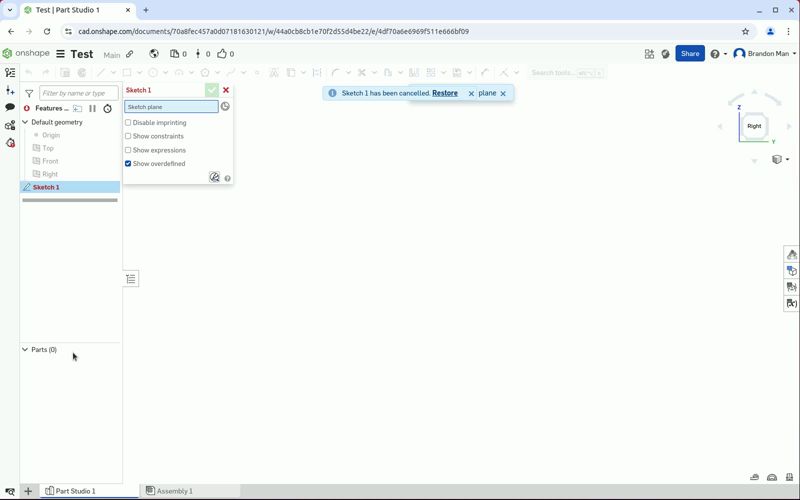
mouse_move(73, 176)
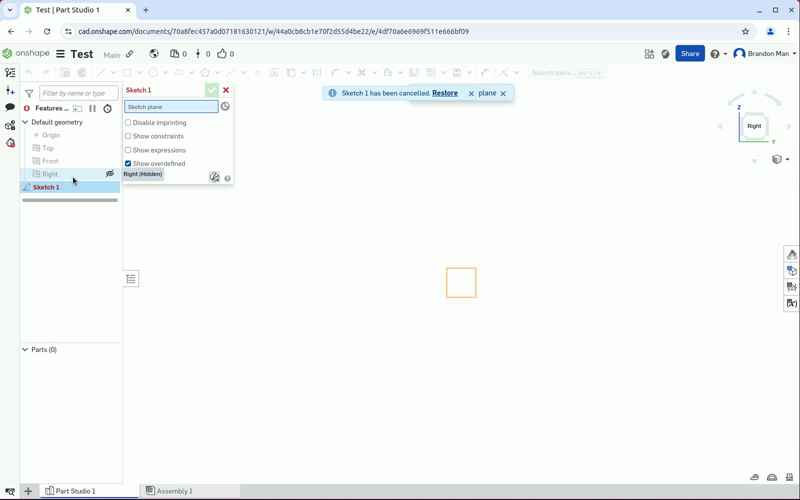
click(73, 176)
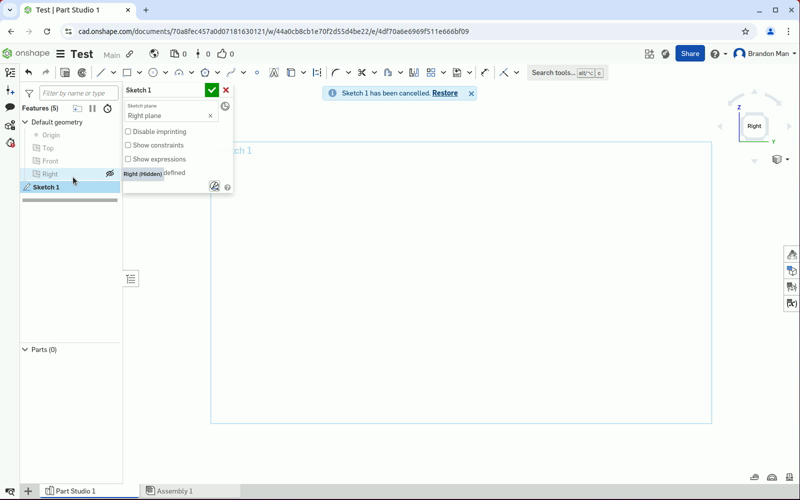
mouse_move(73, 352)
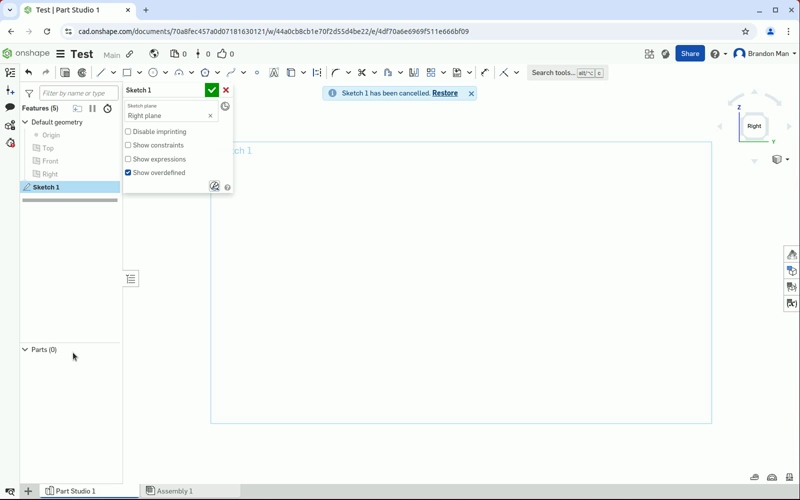
key(y)
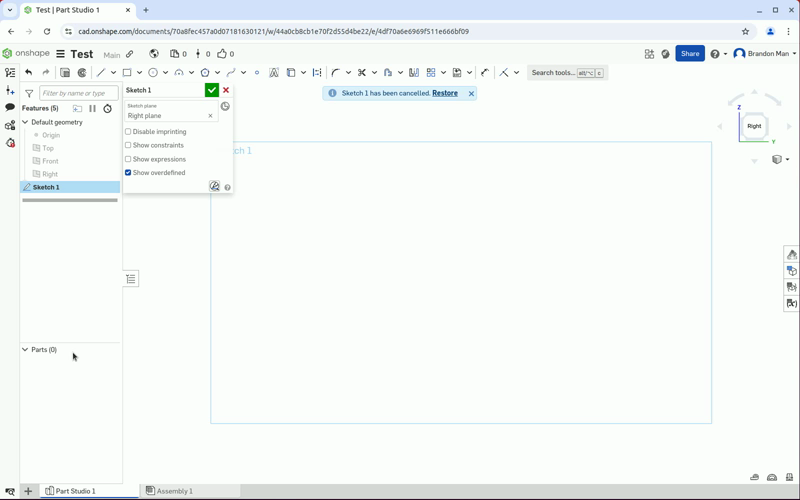
key(l)
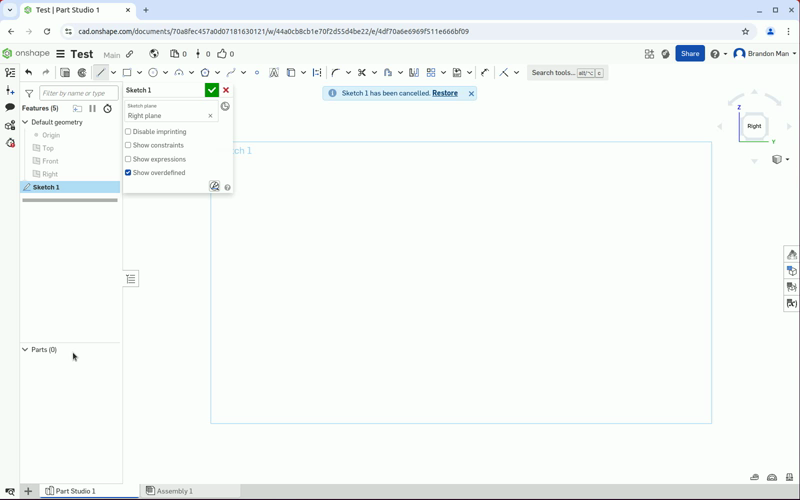
key_down(shift)
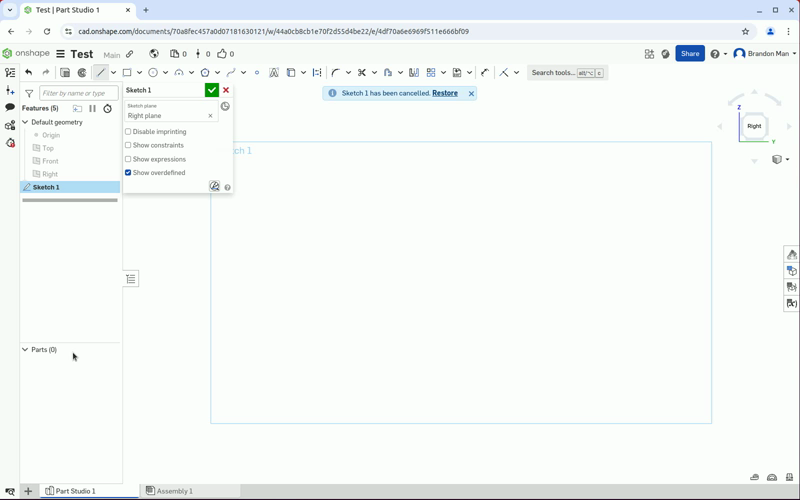
mouse_move(351, 301)
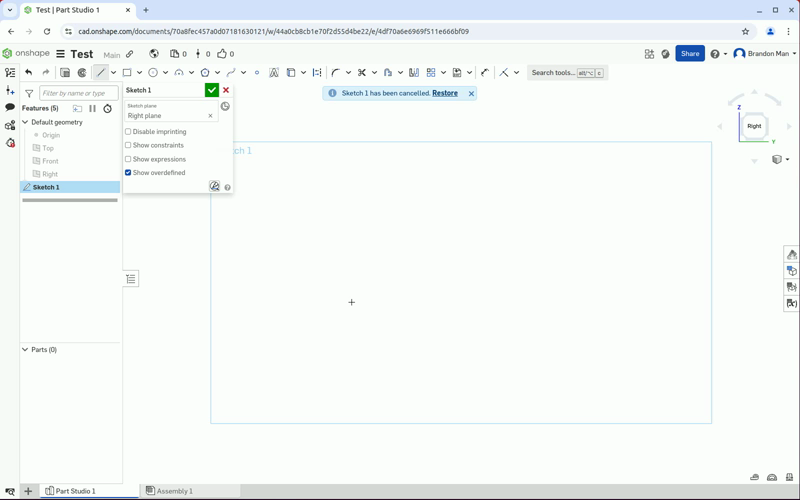
click(351, 301)
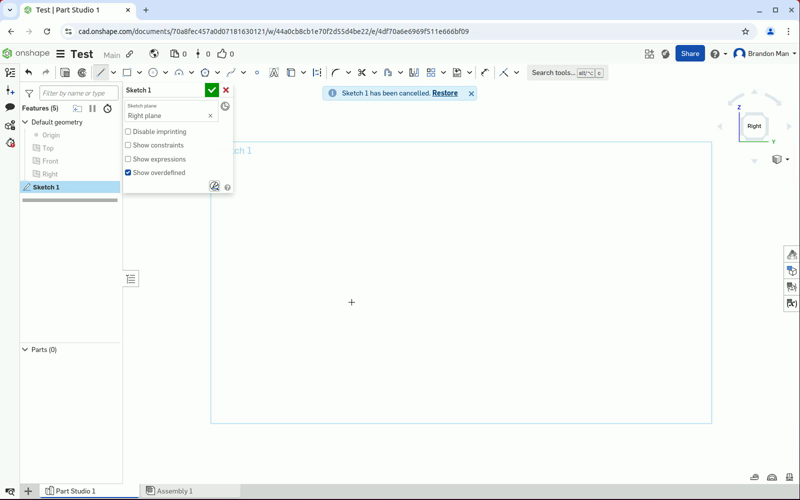
key_up(shift)
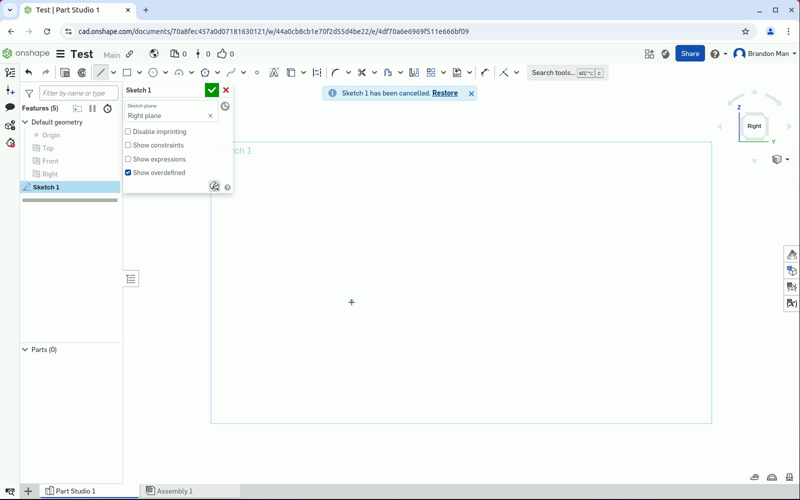
key_down(shift)
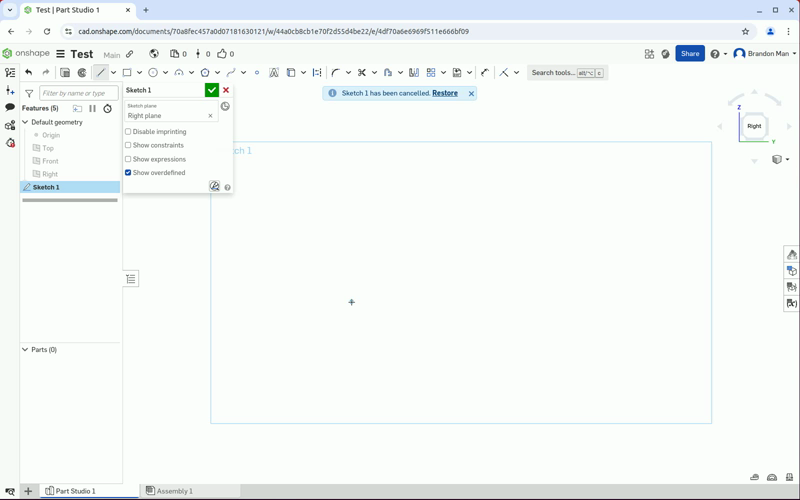
mouse_move(572, 301)
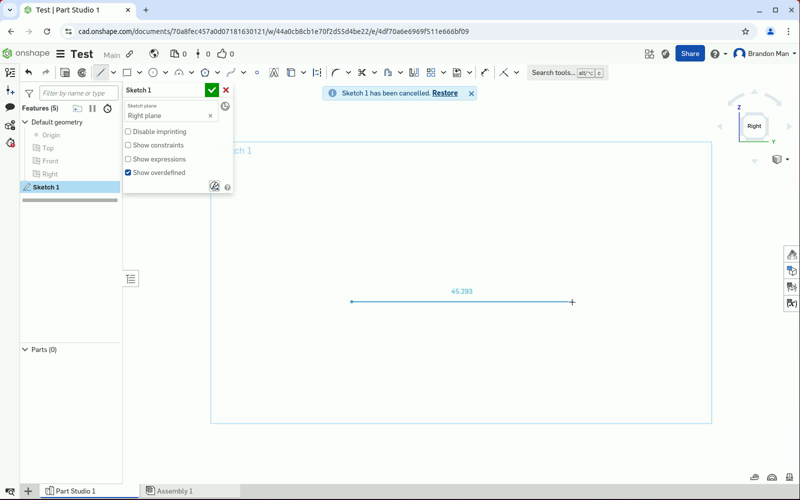
click(572, 301)
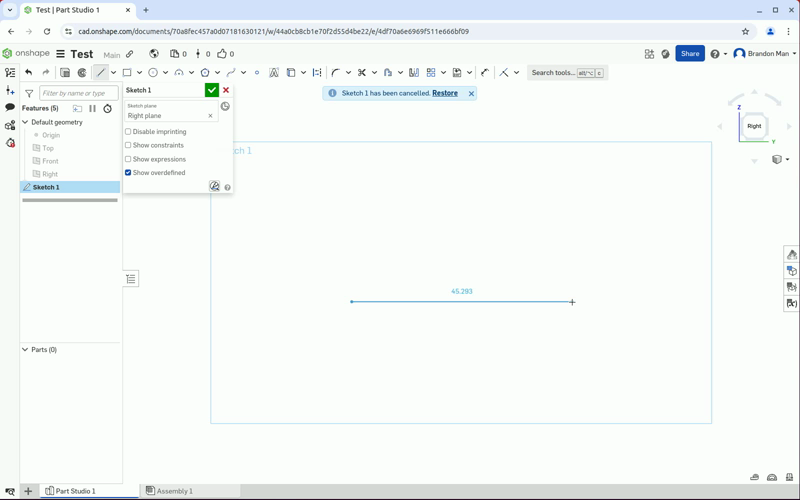
key_up(shift)
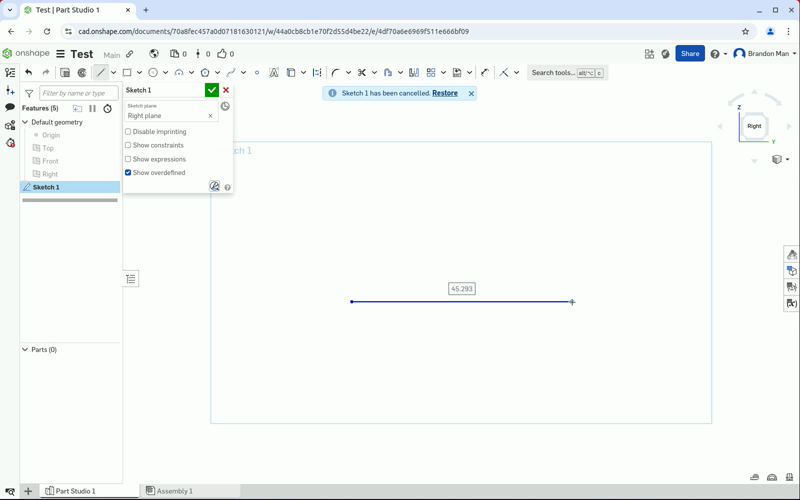
key_down(shift)
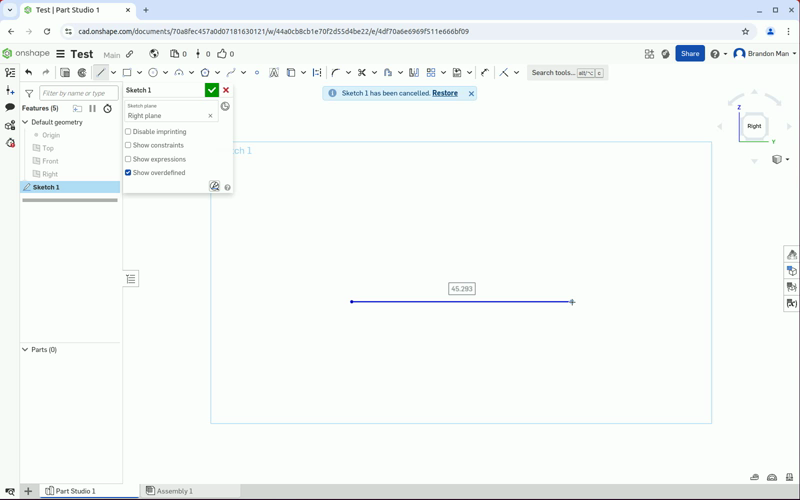
mouse_move(589, 301)
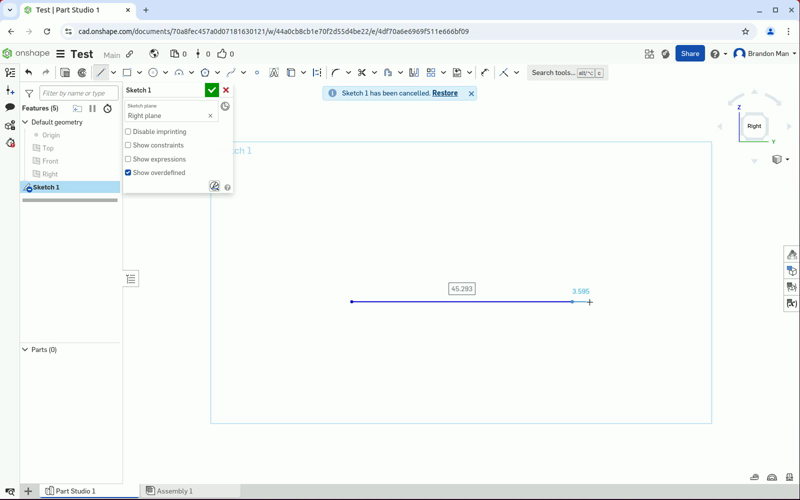
mouse_move(572, 264)
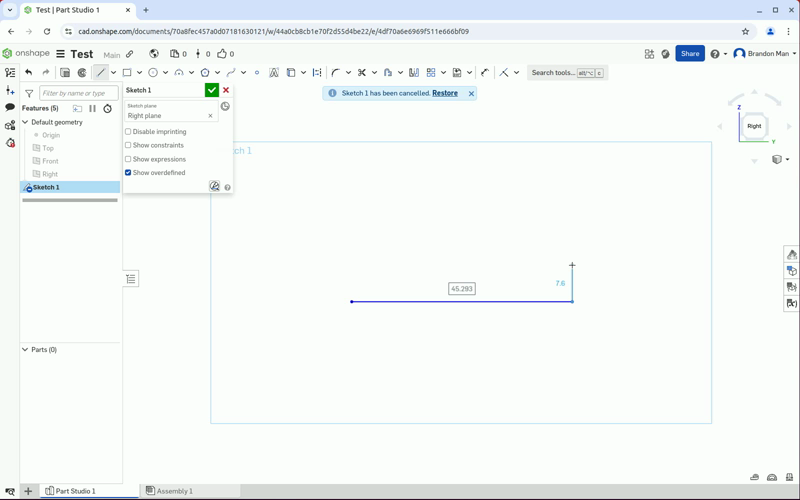
click(572, 264)
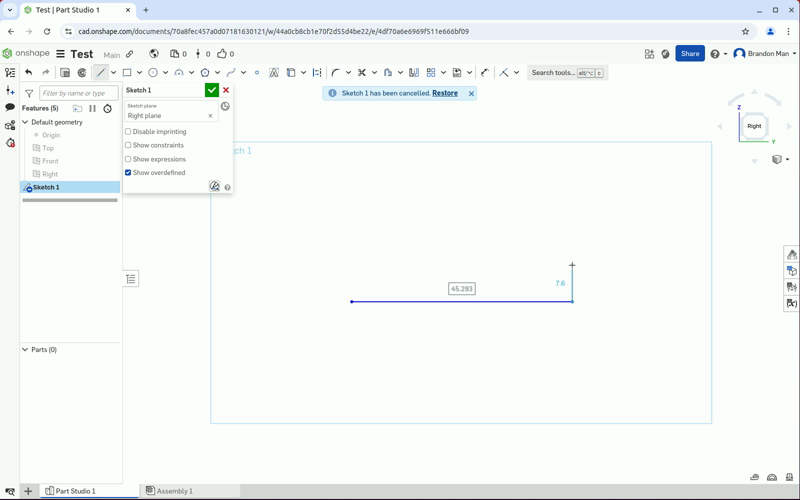
key_up(shift)
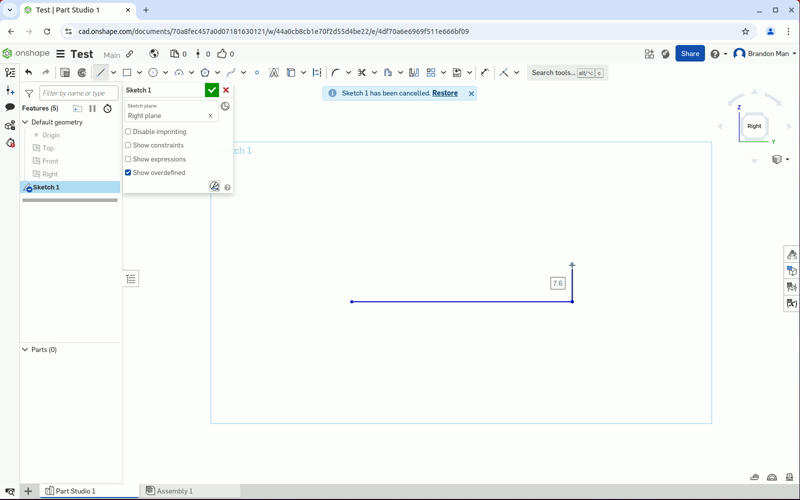
key_down(shift)
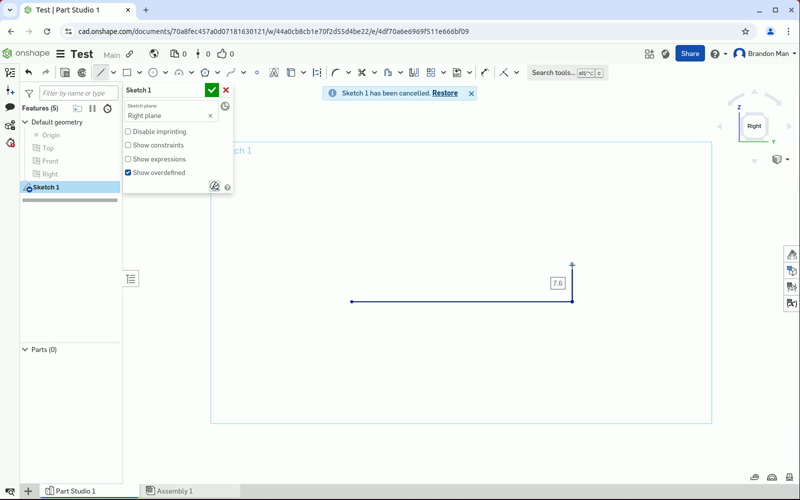
mouse_move(351, 264)
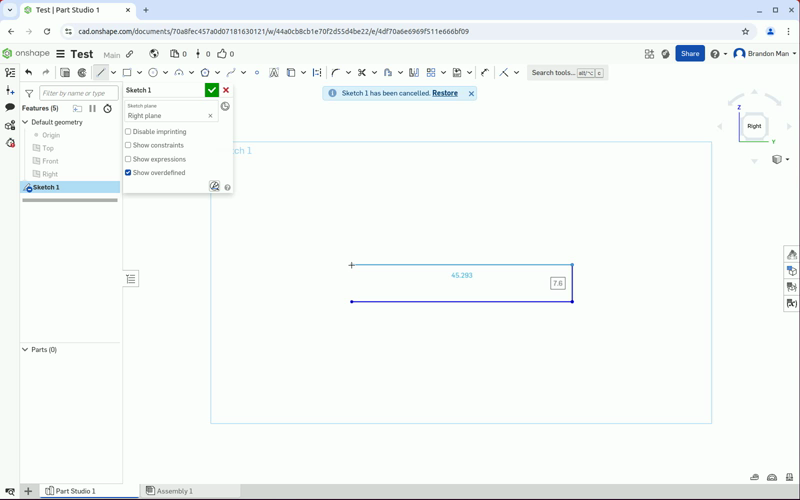
click(351, 264)
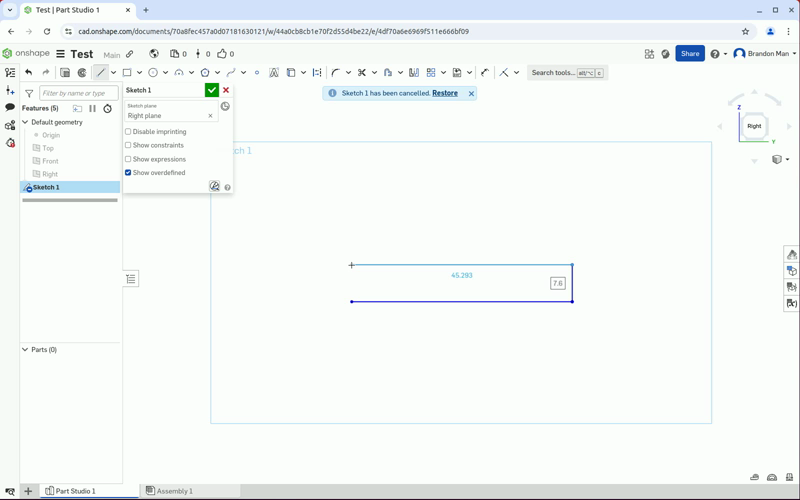
key_up(shift)
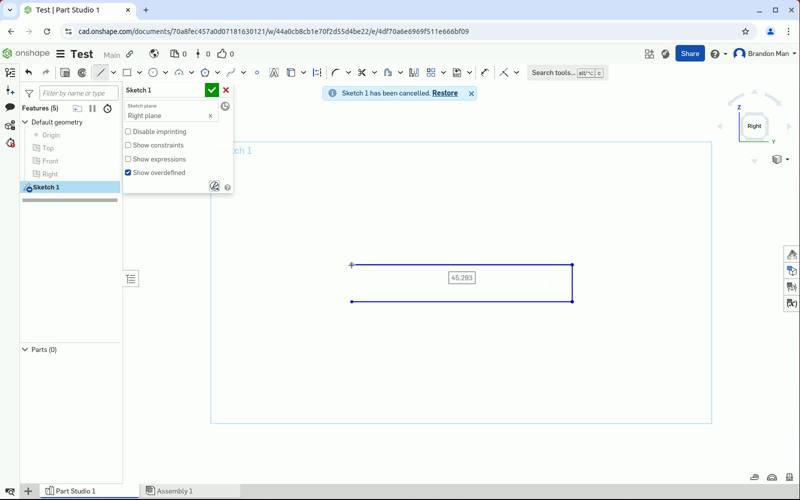
mouse_move(381, 264)
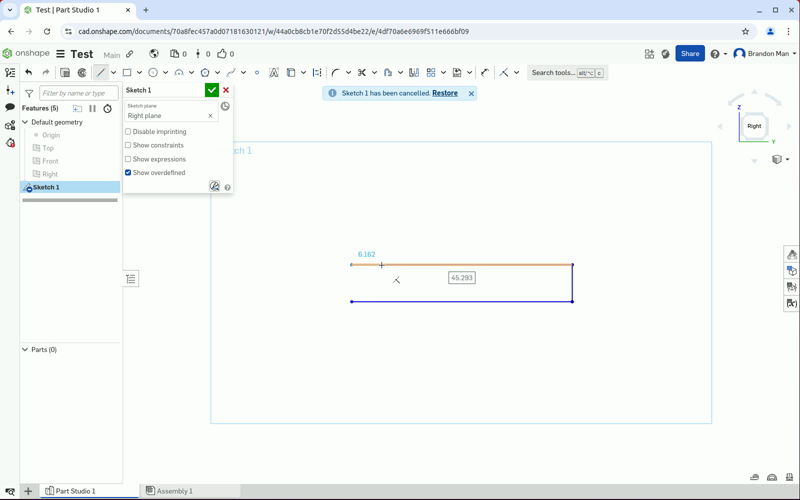
key_down(shift)
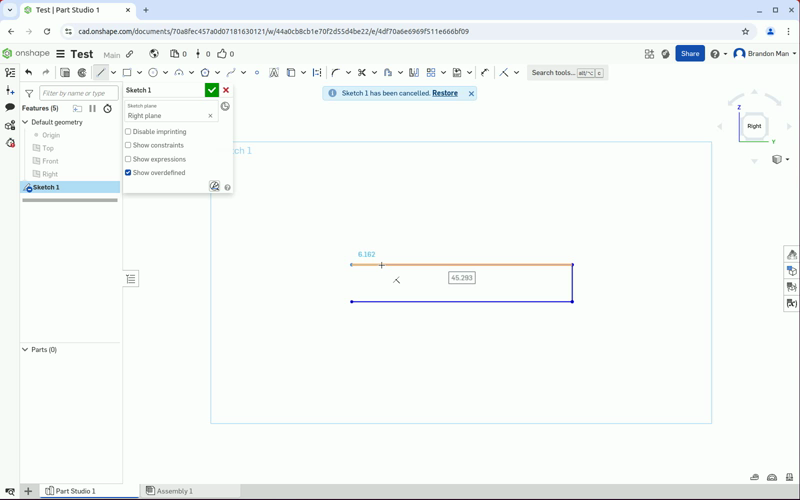
mouse_move(351, 301)
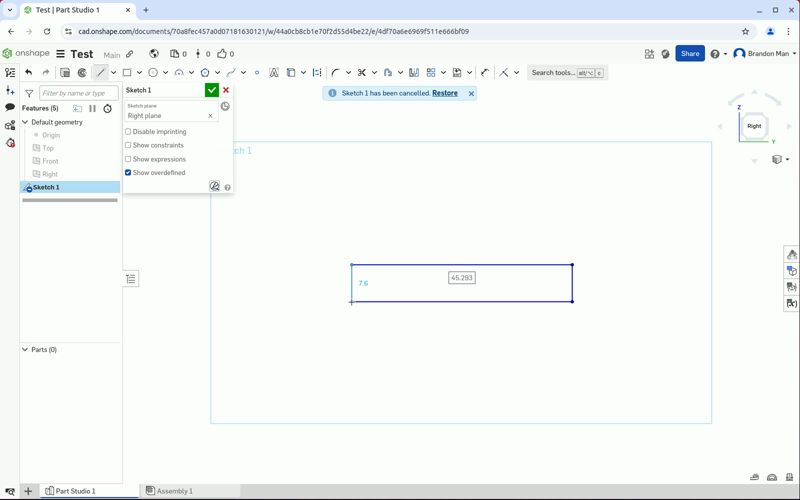
key_up(shift)
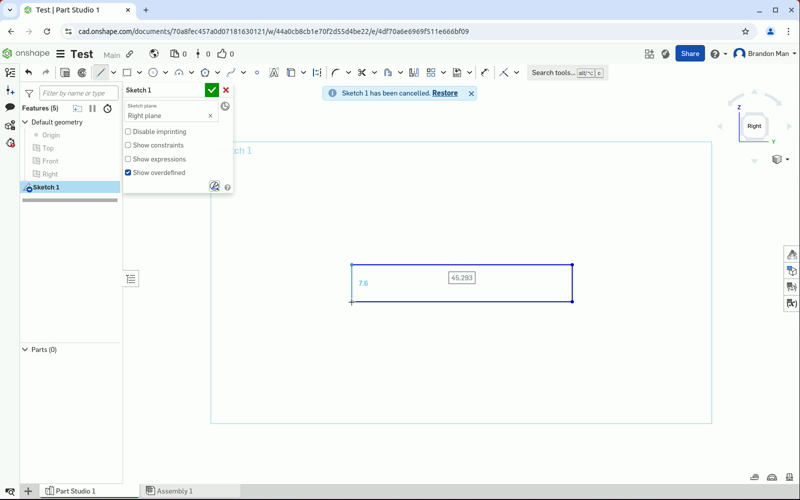
click(351, 301)
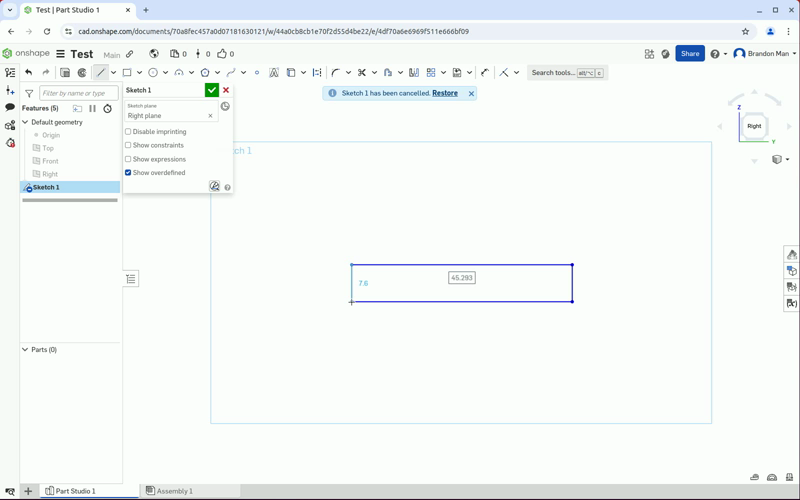
key(esc)
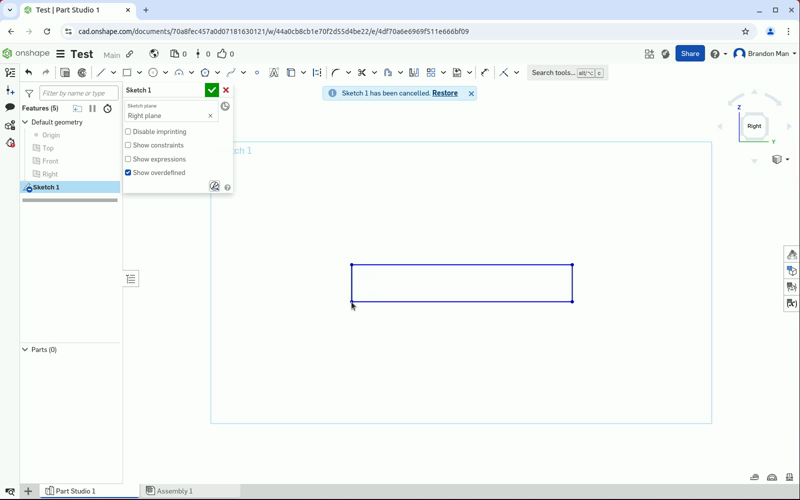
mouse_move(527, 286)
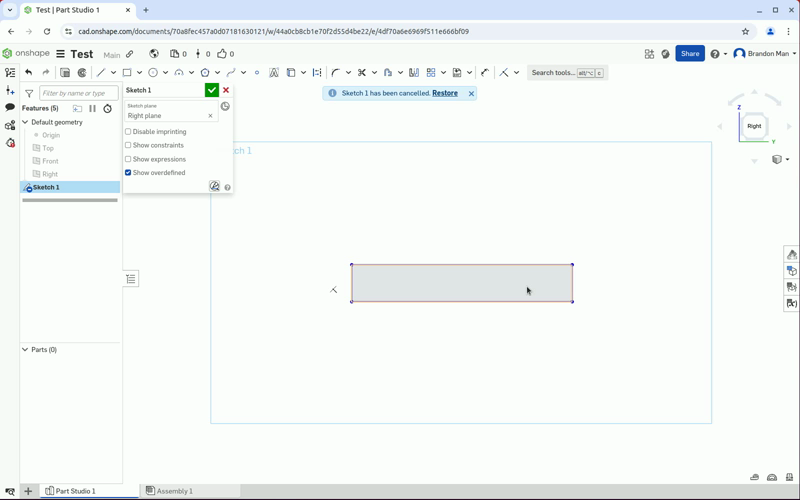
click(527, 286)
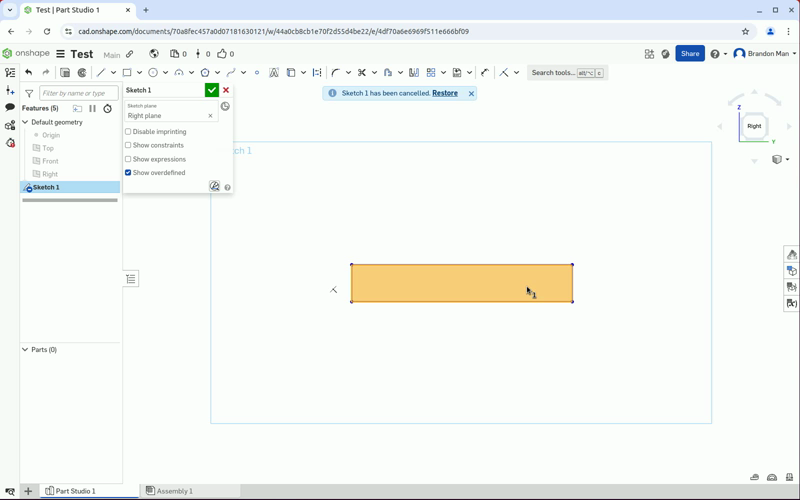
mouse_move(73, 352)
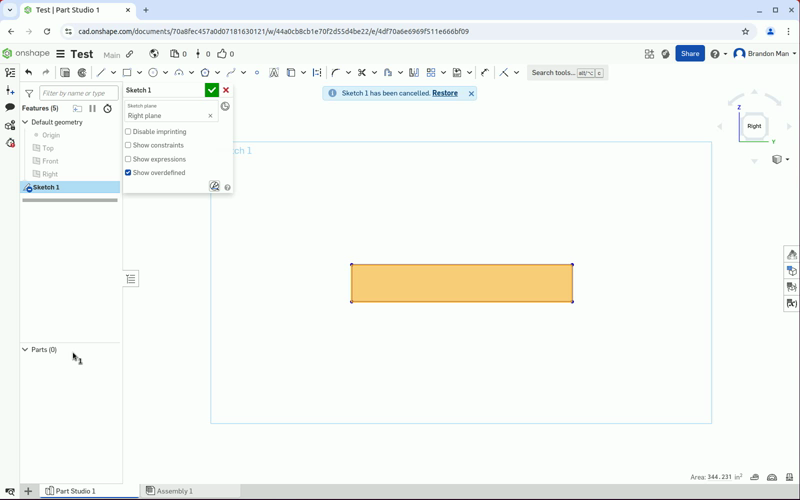
key(shift+y)
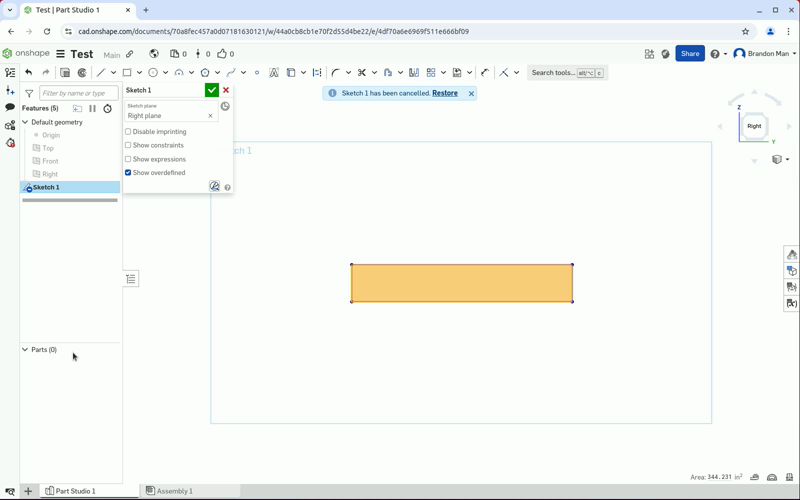
key(shift+e)
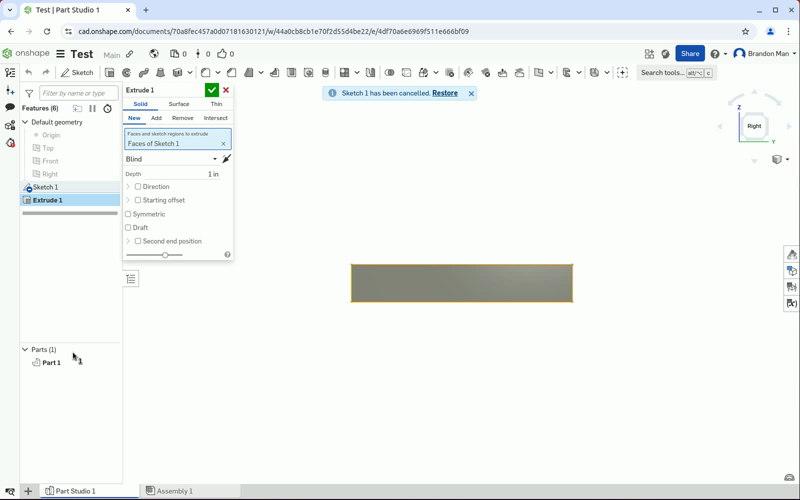
mouse_move(143, 106)
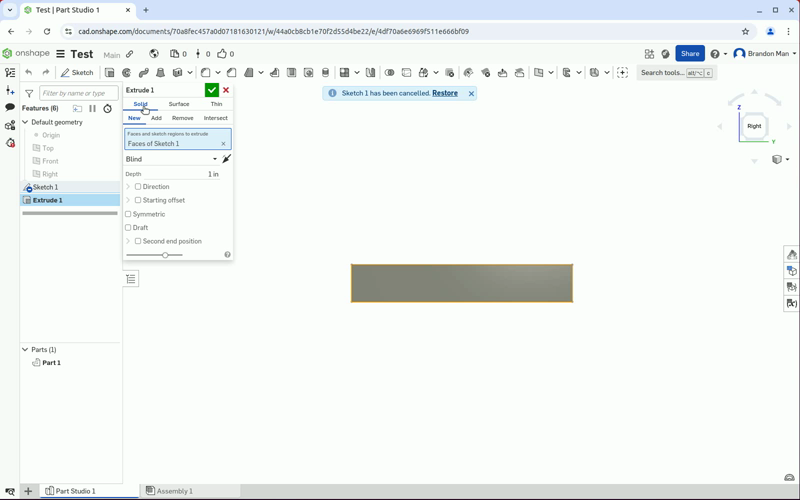
click(143, 106)
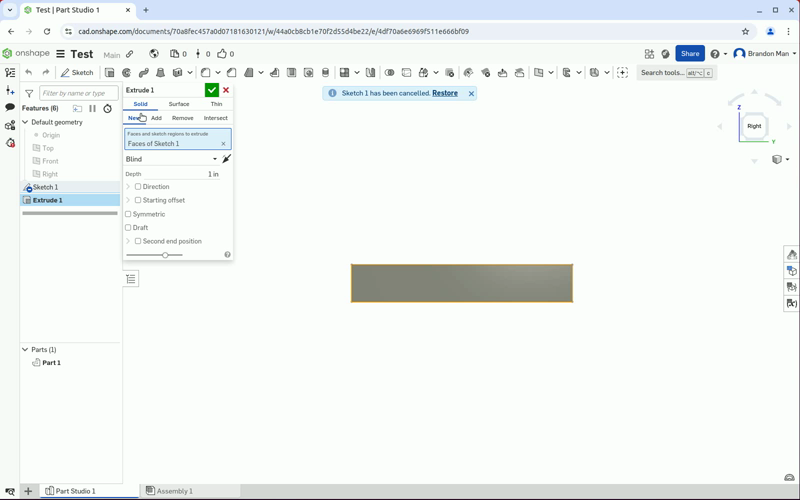
mouse_move(137, 120)
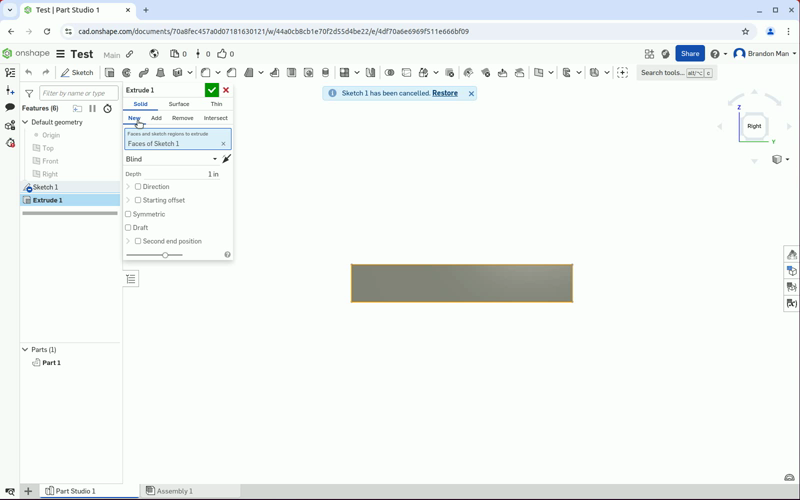
click(137, 120)
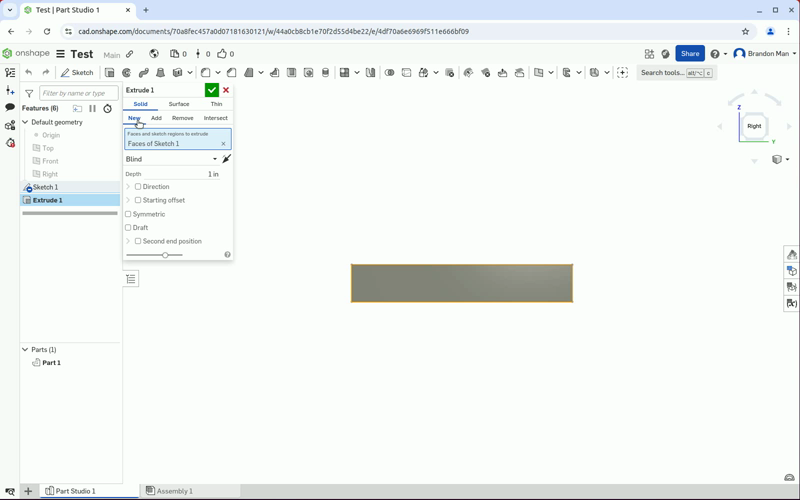
key(tab, 4)
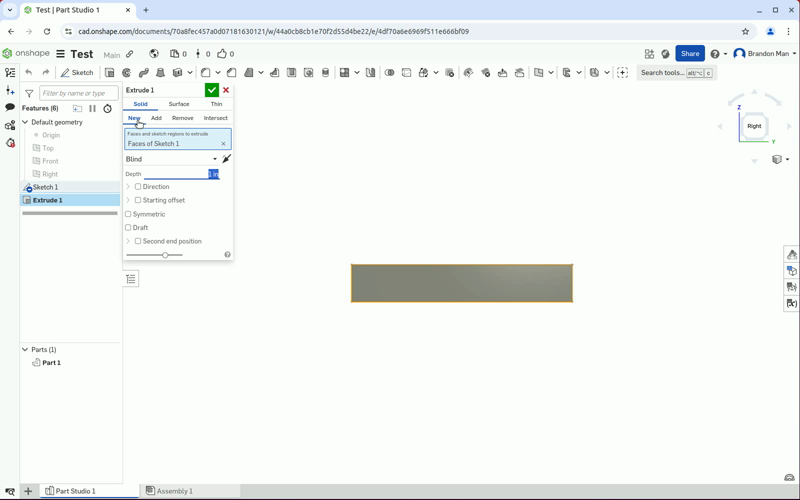
text(1.444)
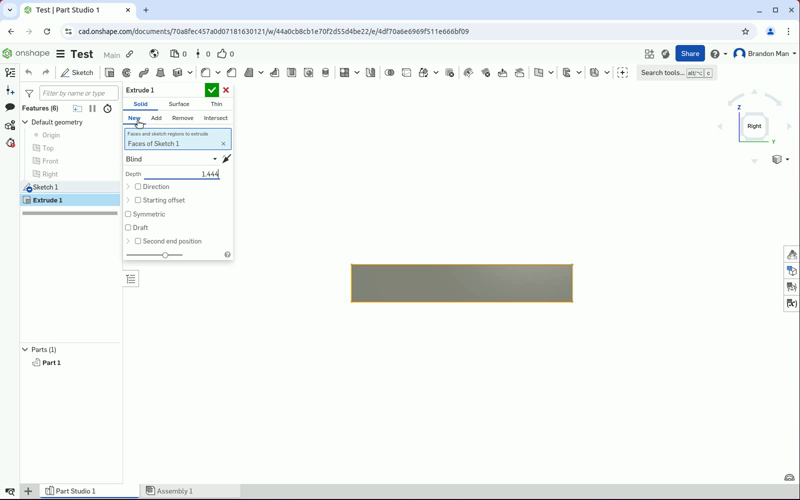
key(enter)
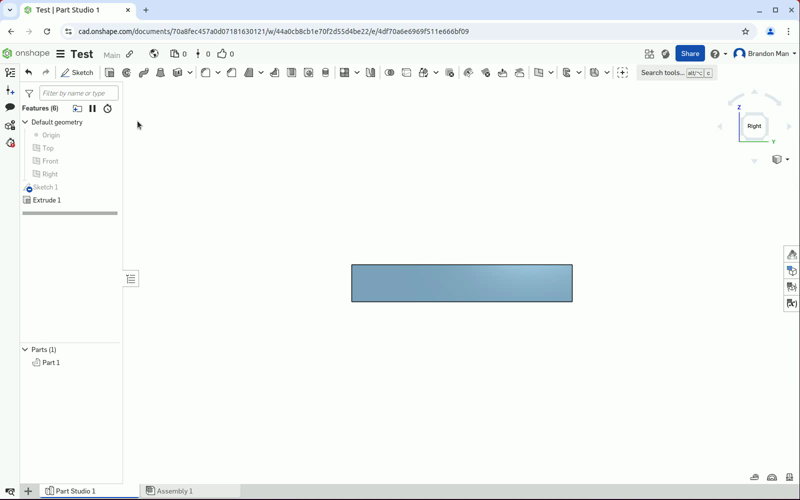
key(shift+h)
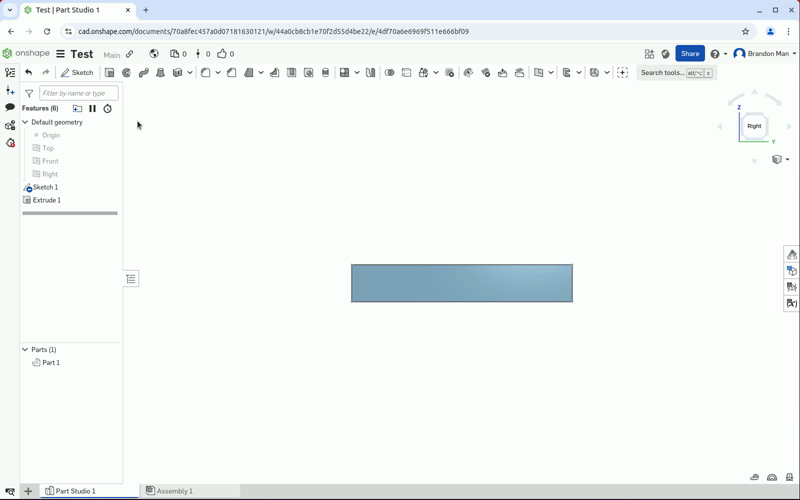
key(shift+h)
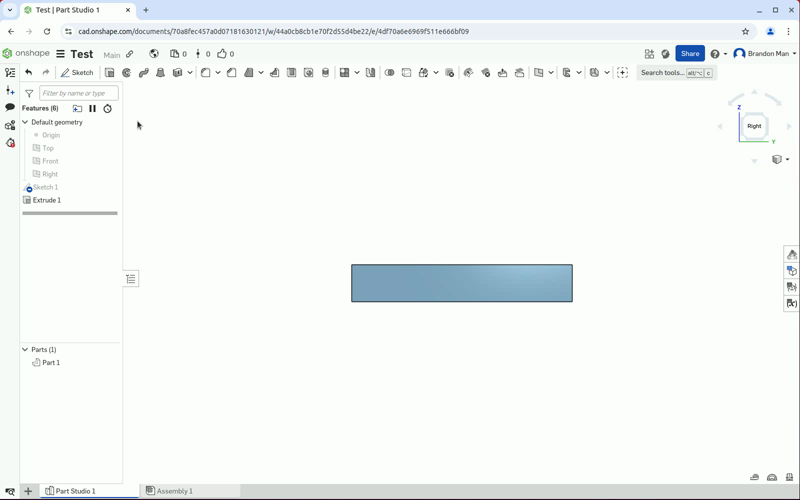
mouse_move(73, 189)
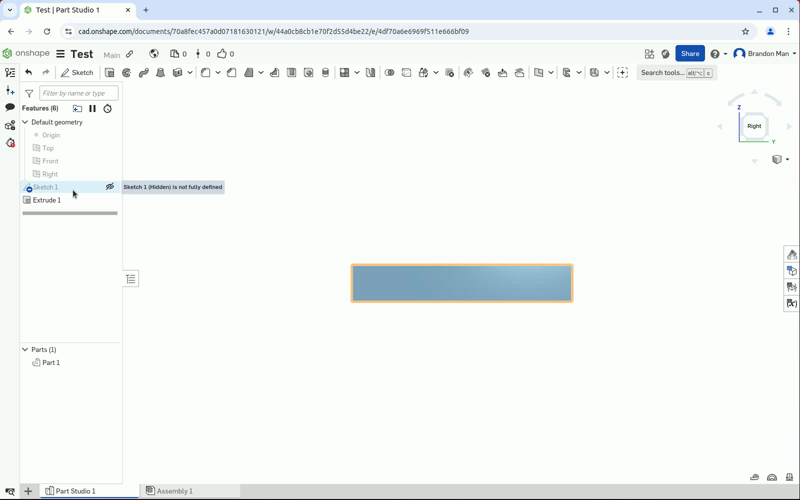
click(73, 189)
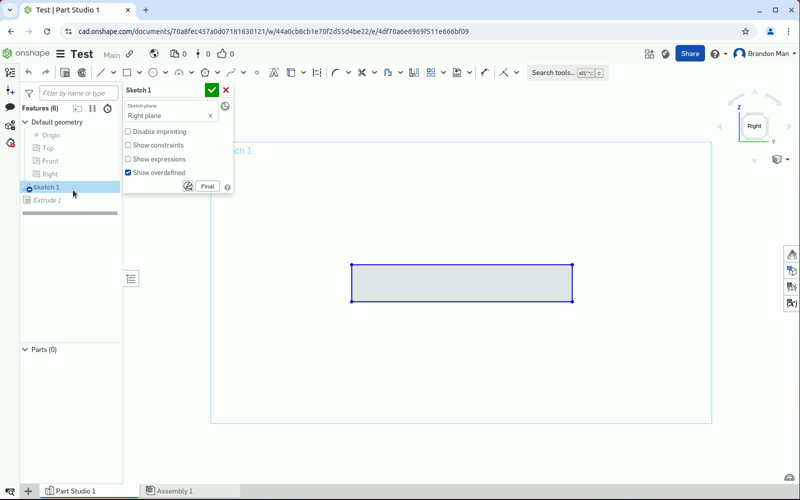
mouse_move(229, 92)
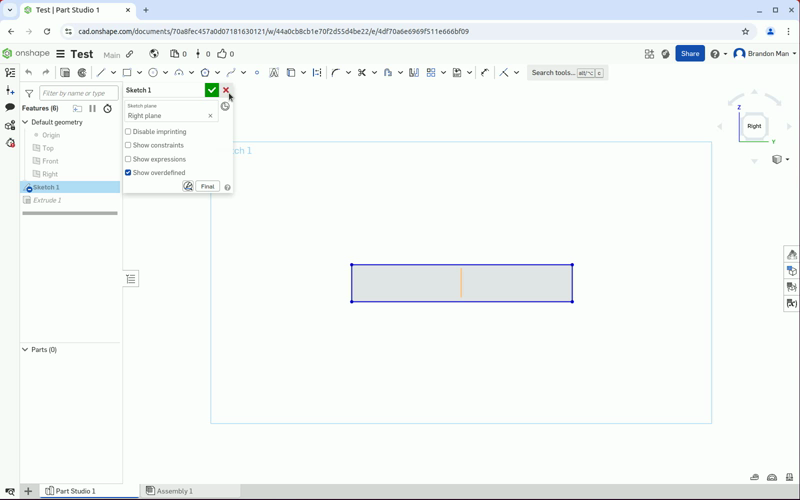
click(229, 92)
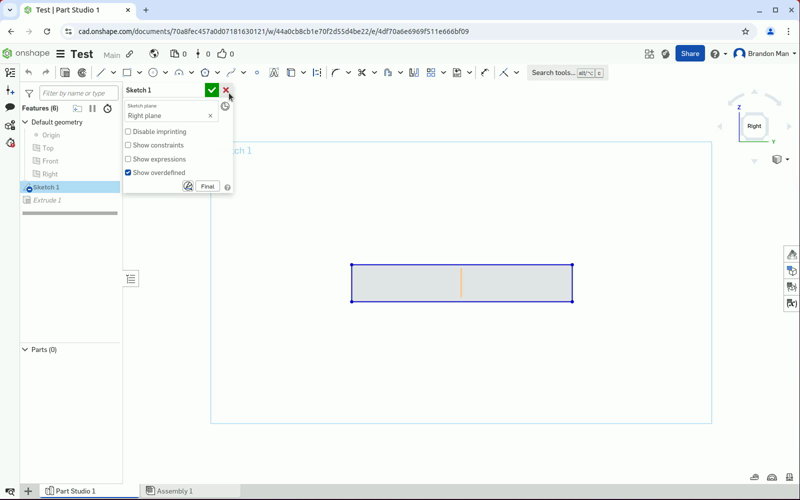
key(shift+s)
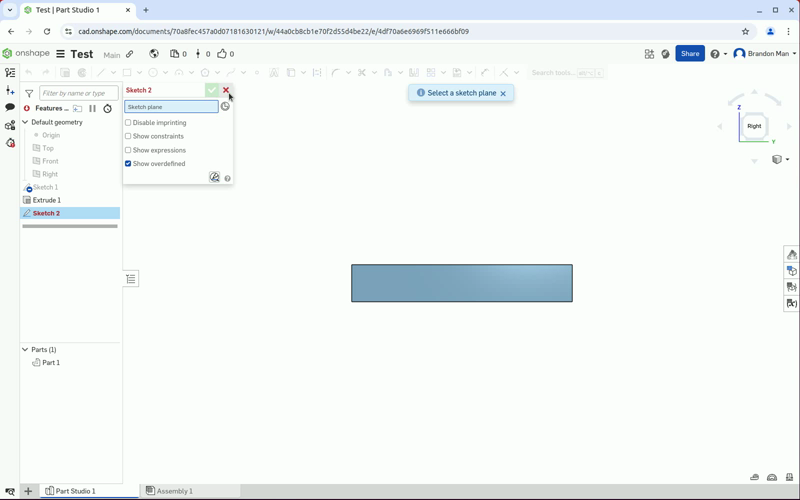
mouse_move(73, 176)
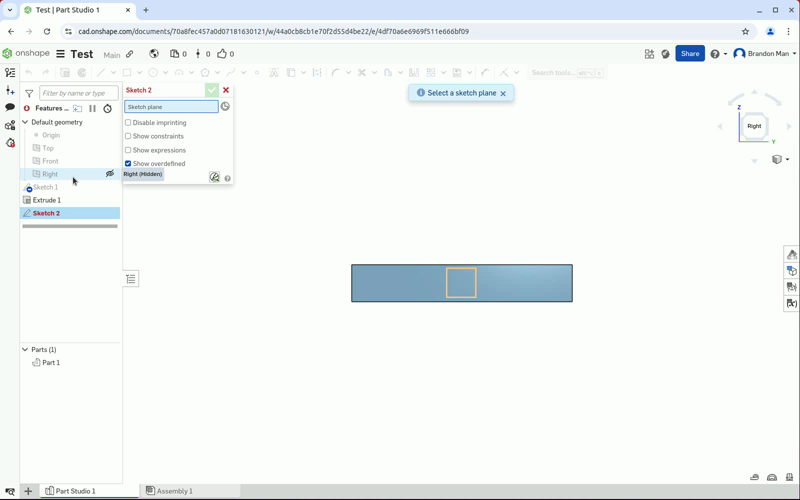
click(73, 176)
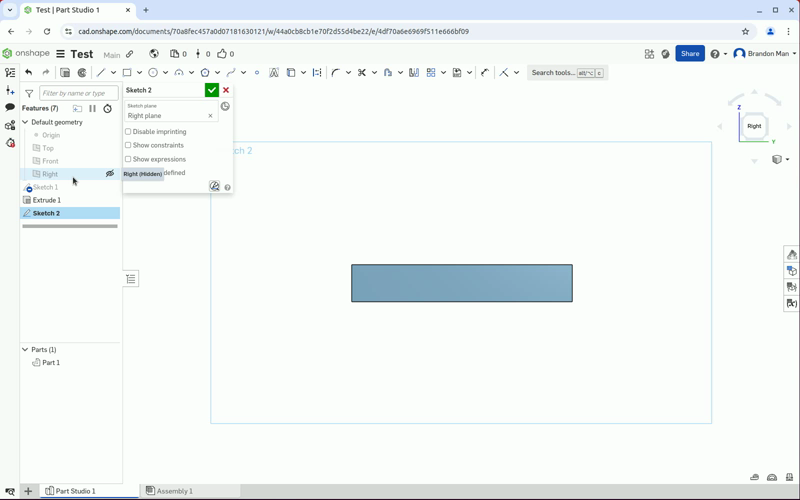
mouse_move(73, 352)
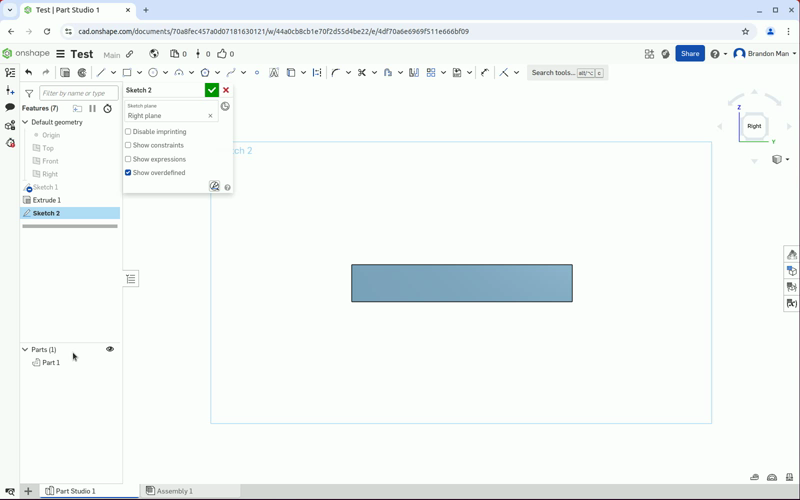
key(y)
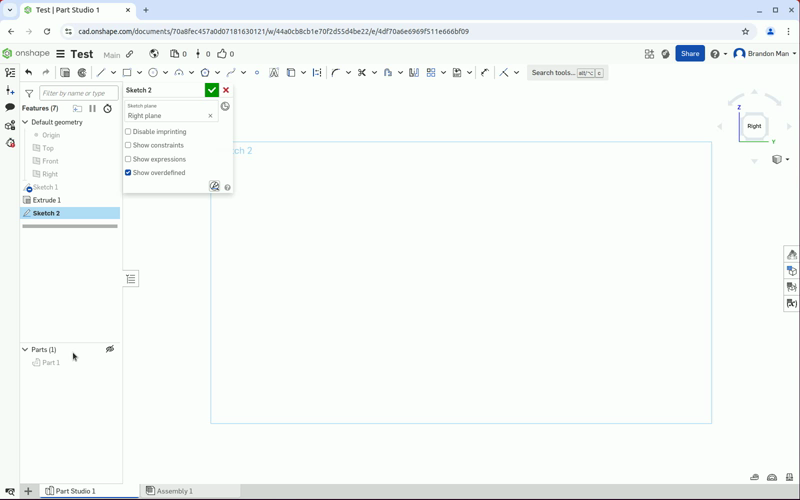
key(l)
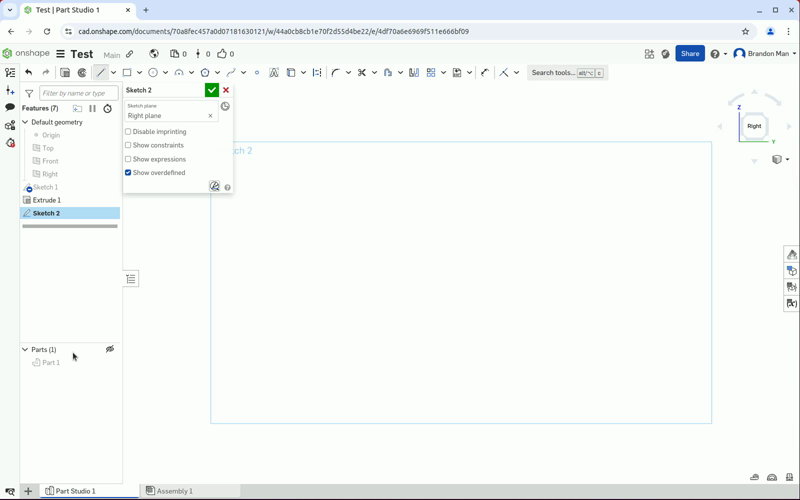
key_down(shift)
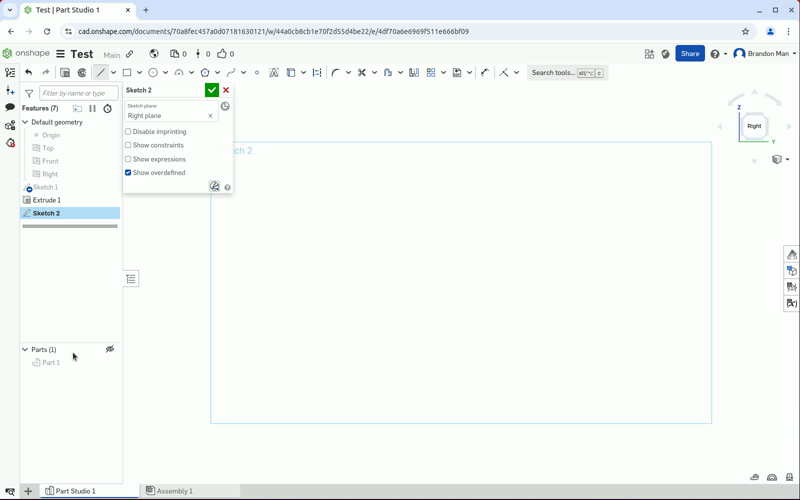
mouse_move(351, 272)
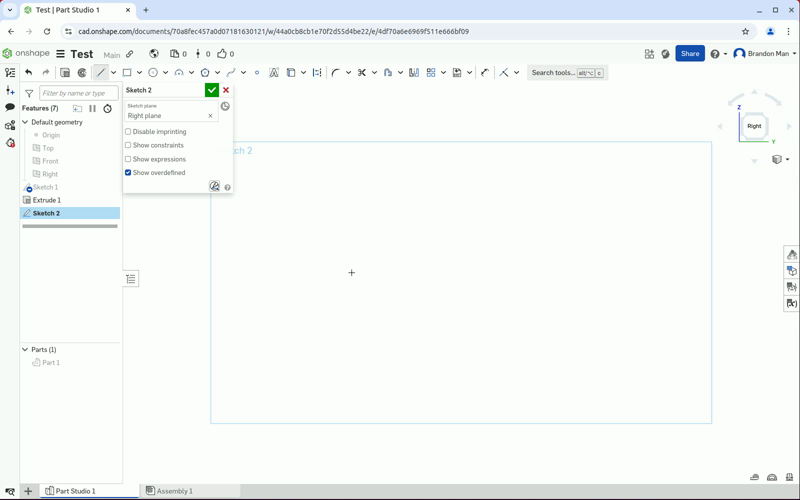
click(351, 272)
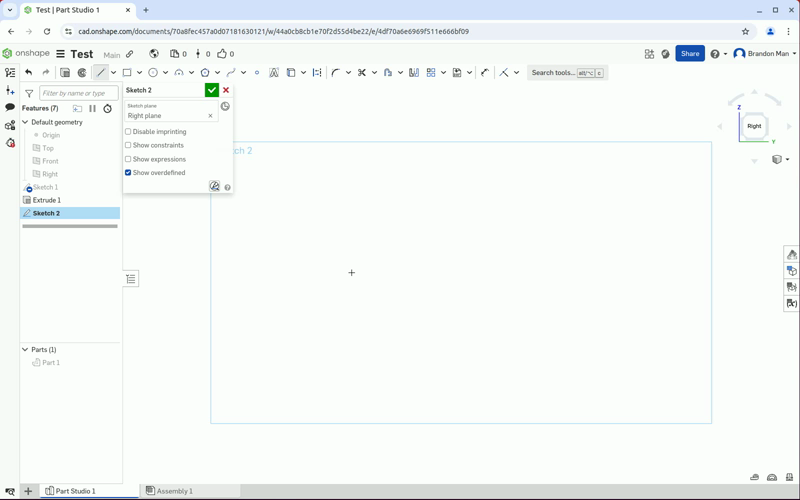
key_up(shift)
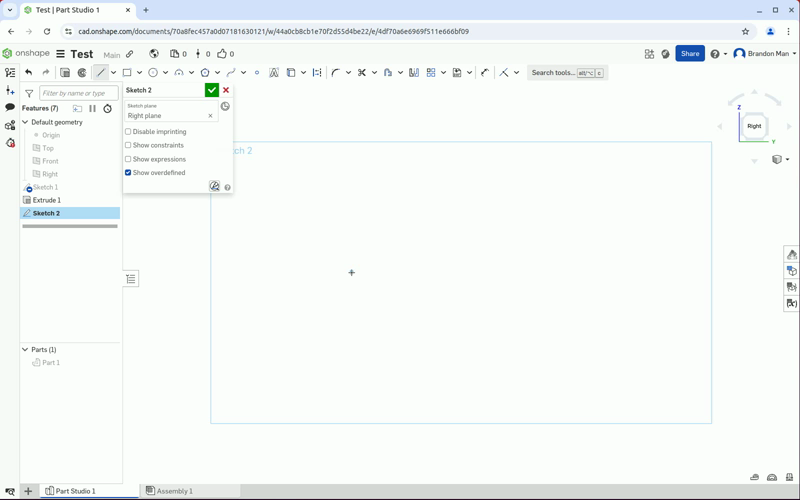
key_down(shift)
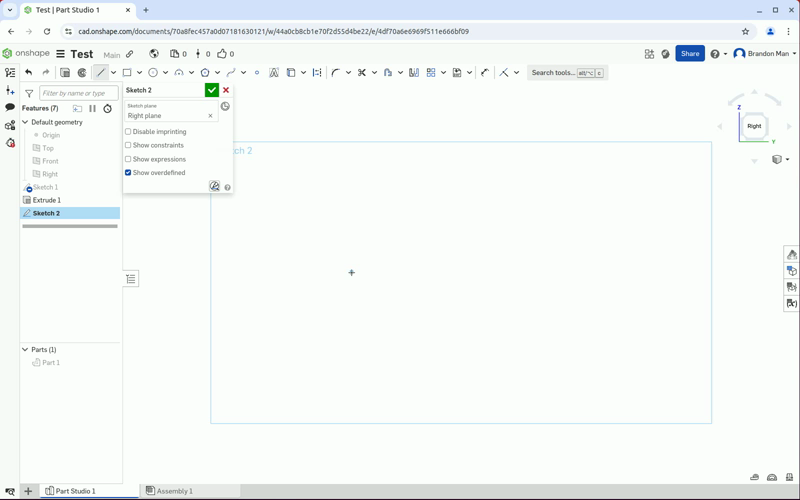
mouse_move(572, 272)
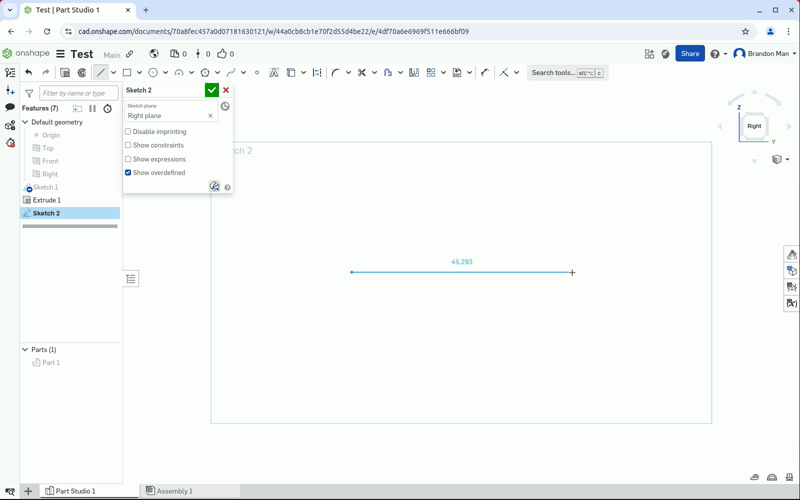
click(572, 272)
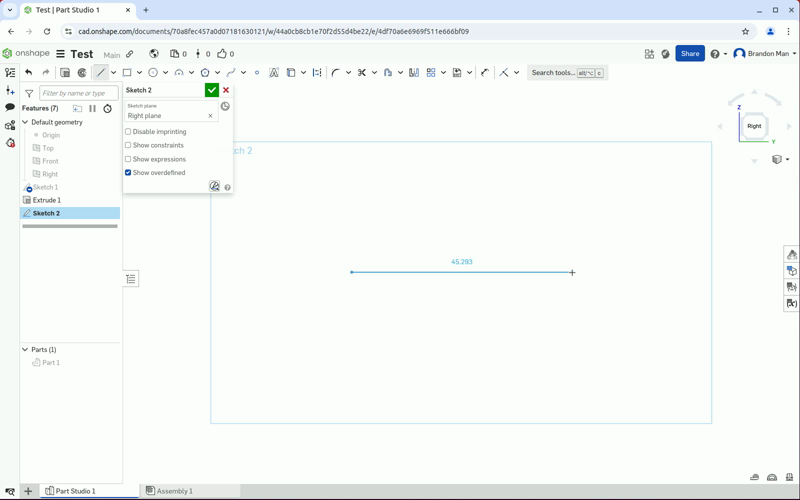
key_up(shift)
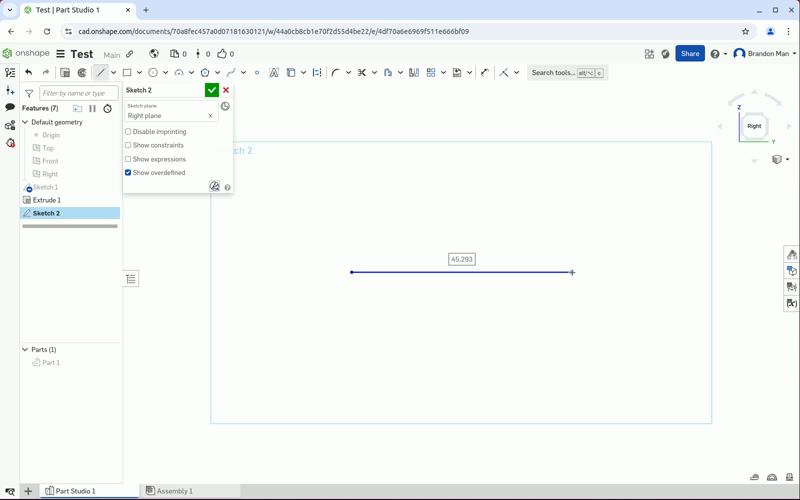
key_down(shift)
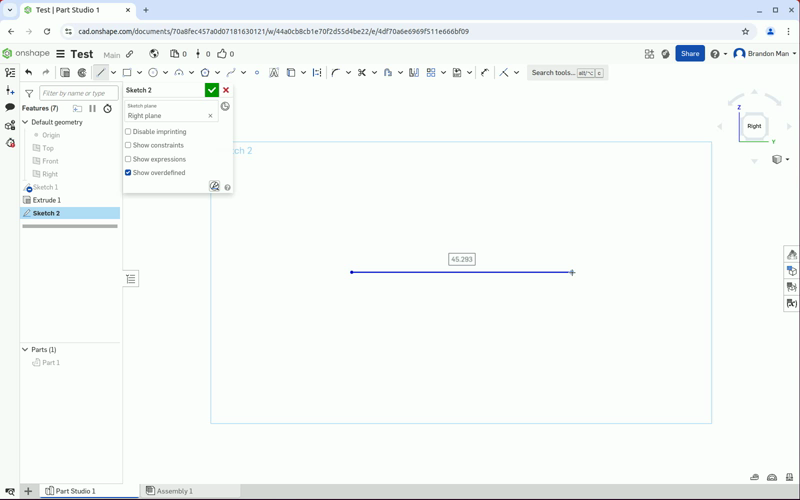
mouse_move(589, 272)
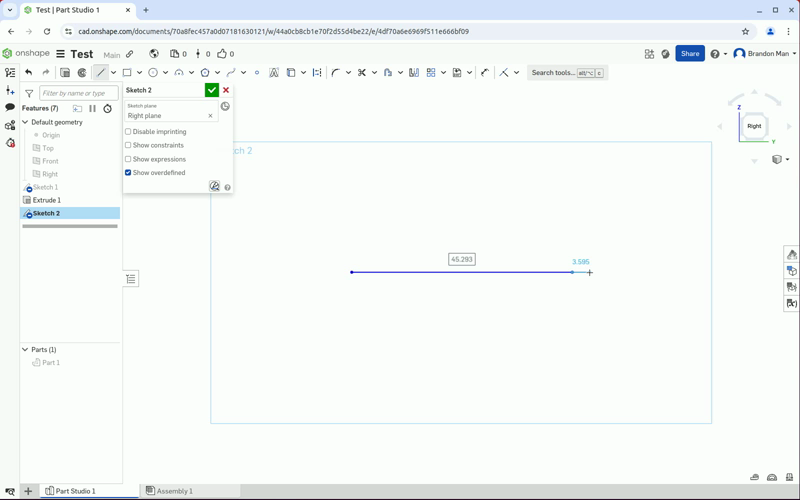
mouse_move(572, 267)
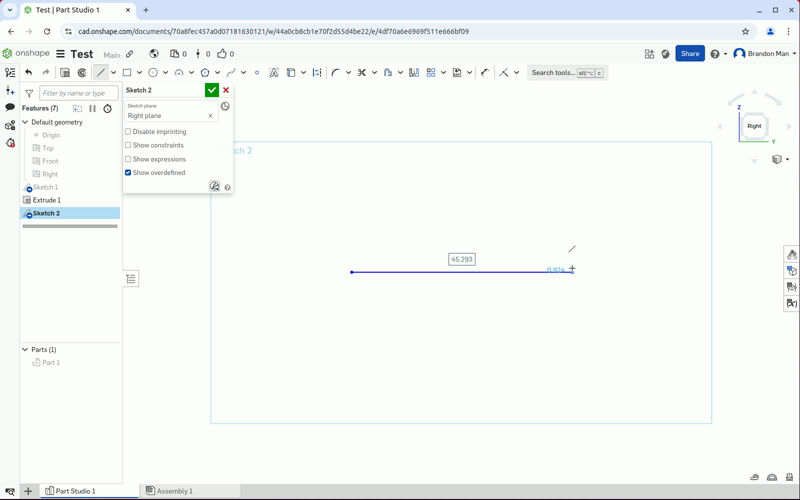
scroll(6)
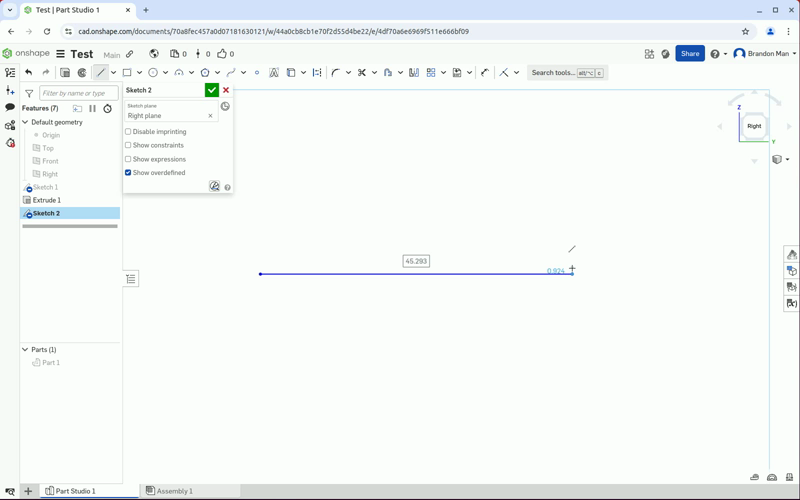
scroll(6)
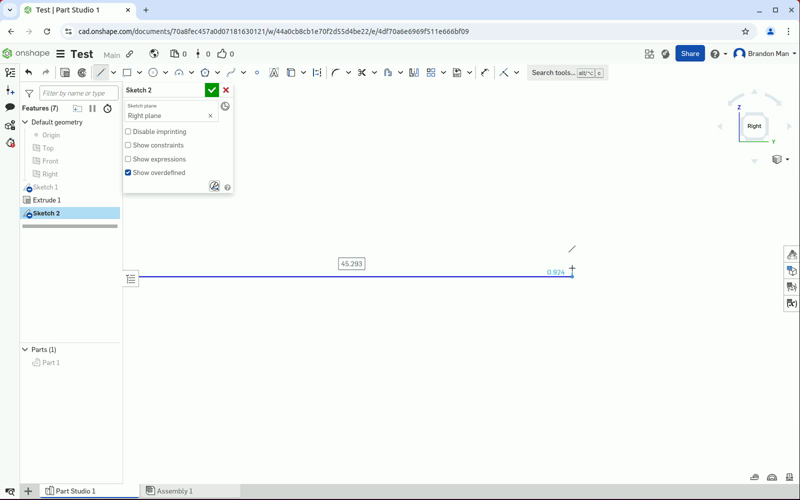
scroll(6)
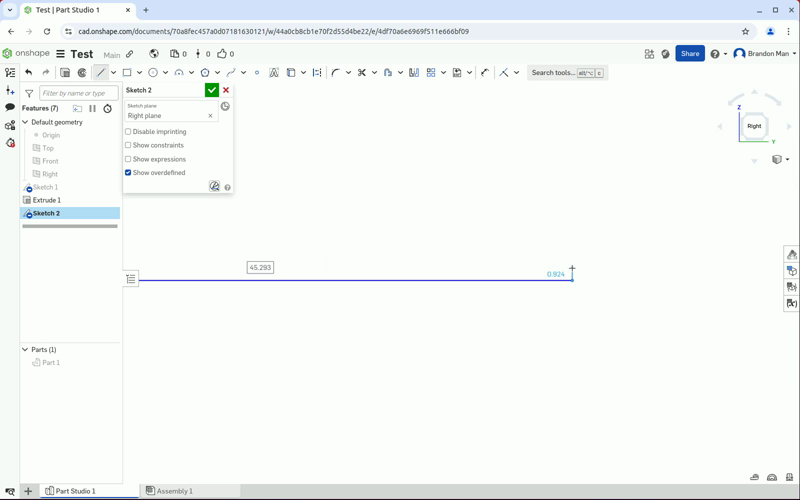
scroll(6)
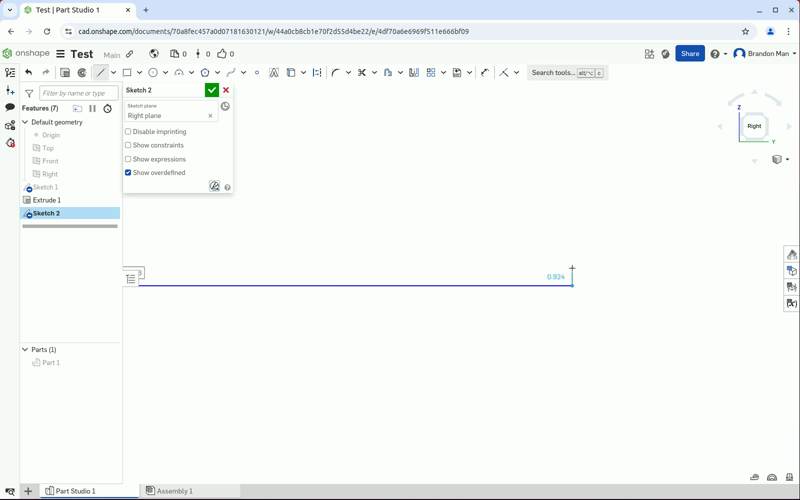
scroll(6)
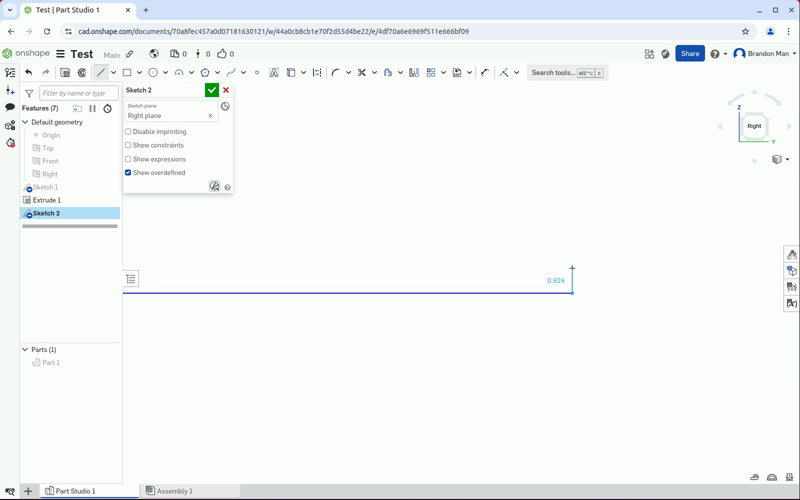
scroll(6)
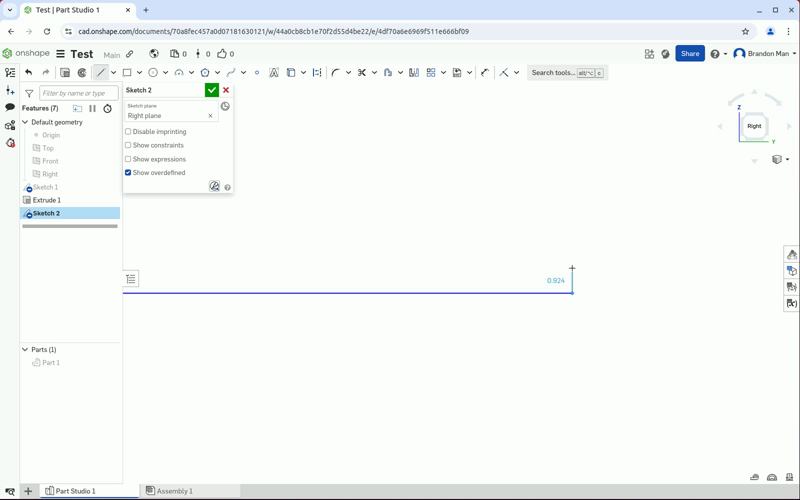
scroll(6)
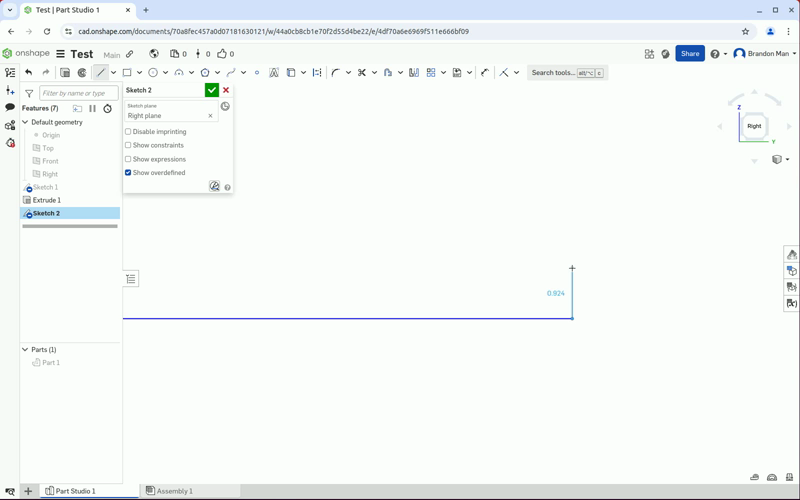
click(572, 267)
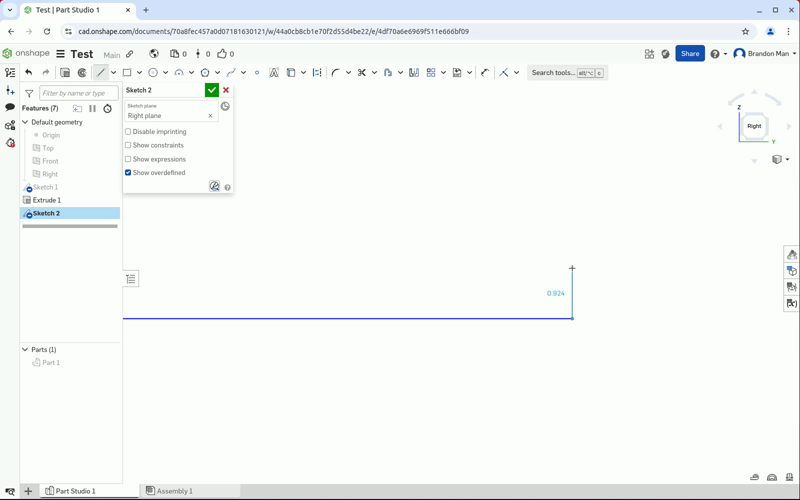
scroll(-6)
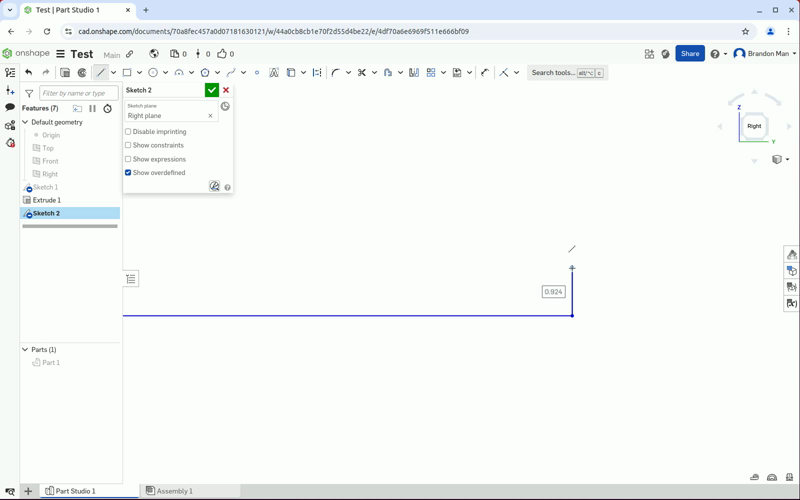
scroll(-6)
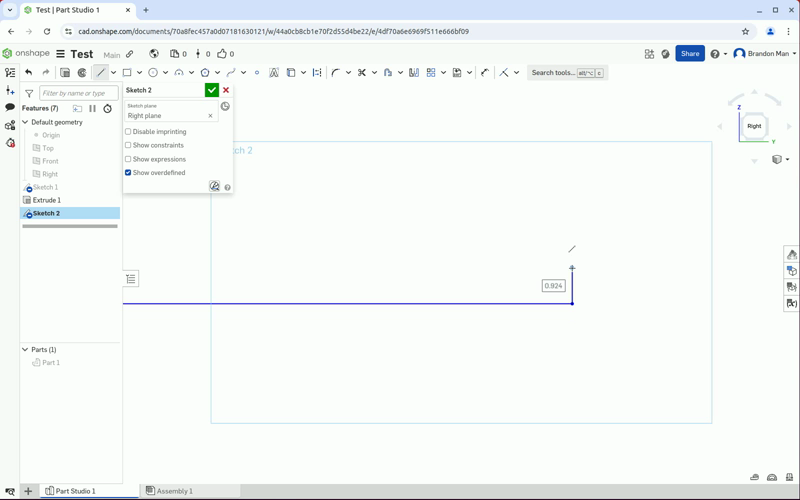
scroll(-6)
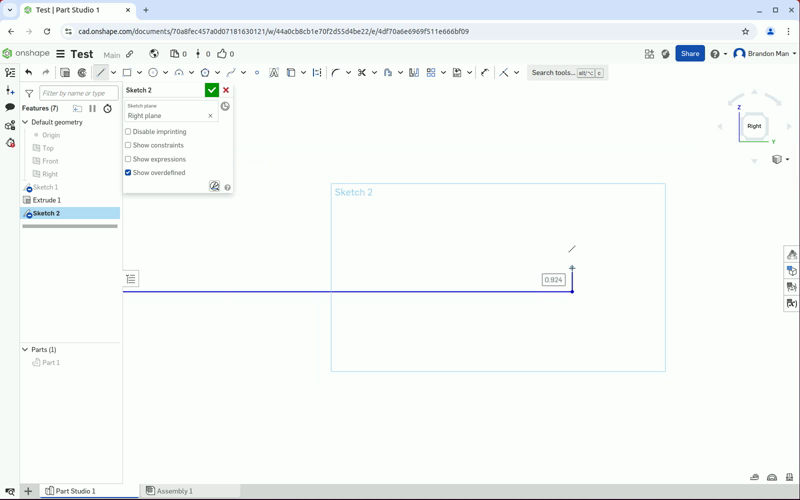
scroll(-6)
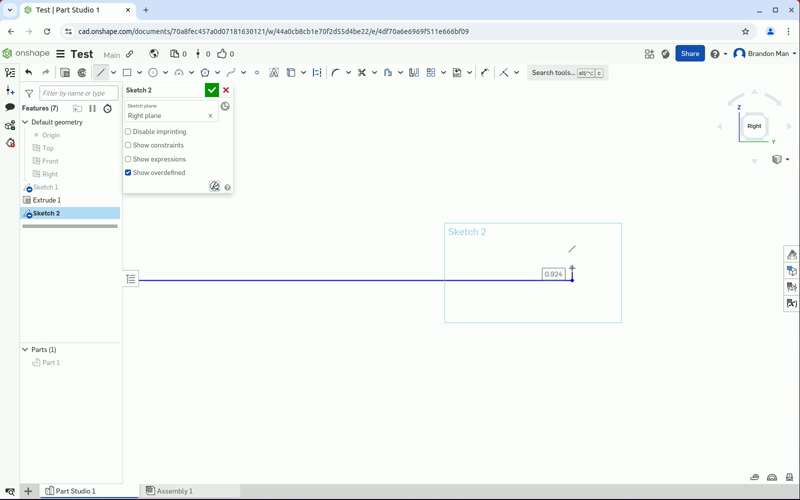
scroll(-6)
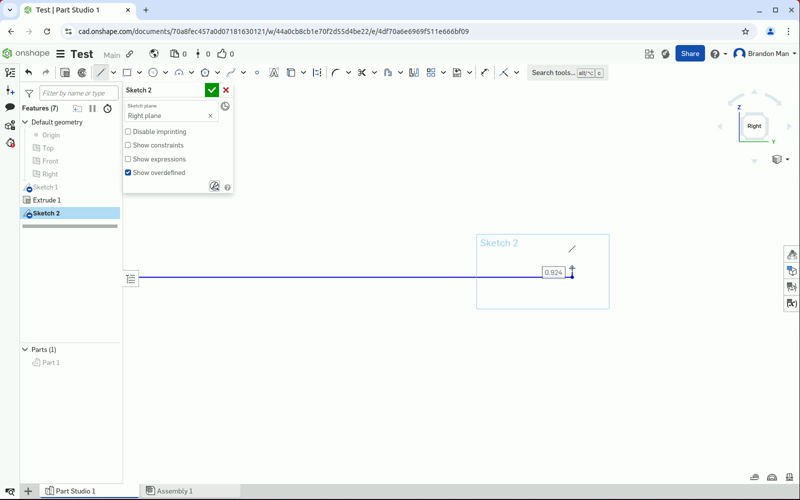
scroll(-6)
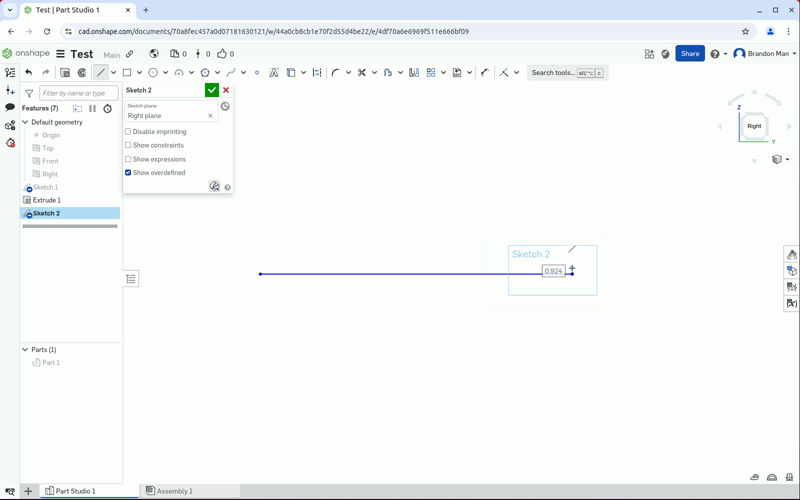
scroll(-6)
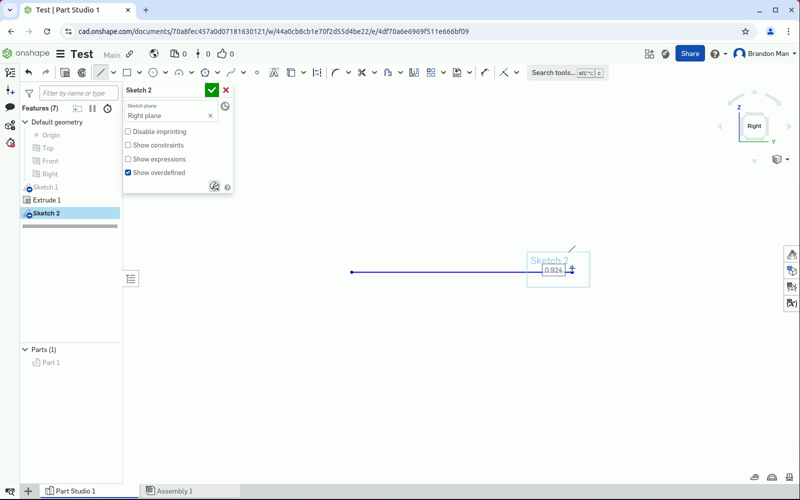
key_up(shift)
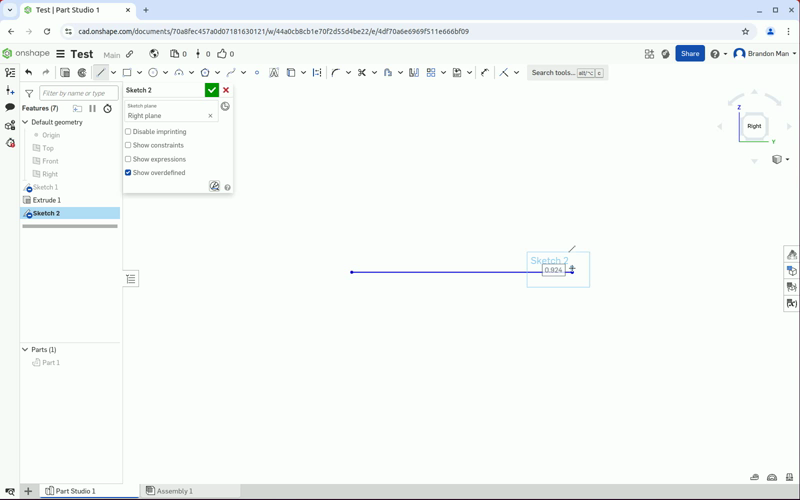
key_down(shift)
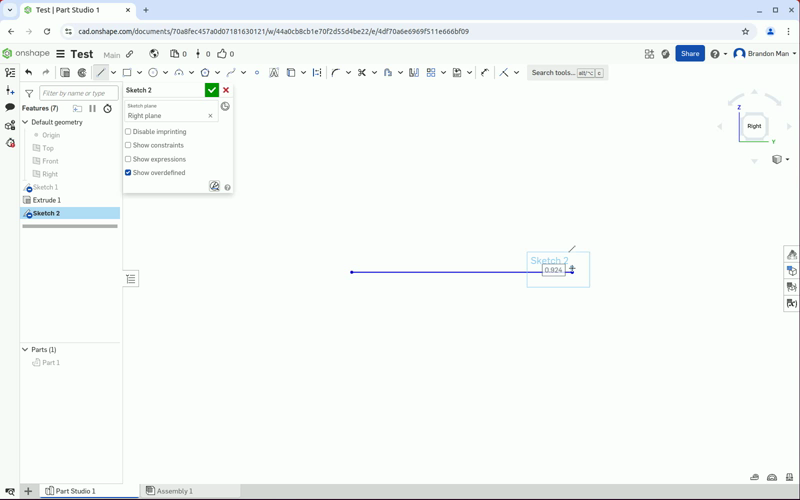
mouse_move(351, 267)
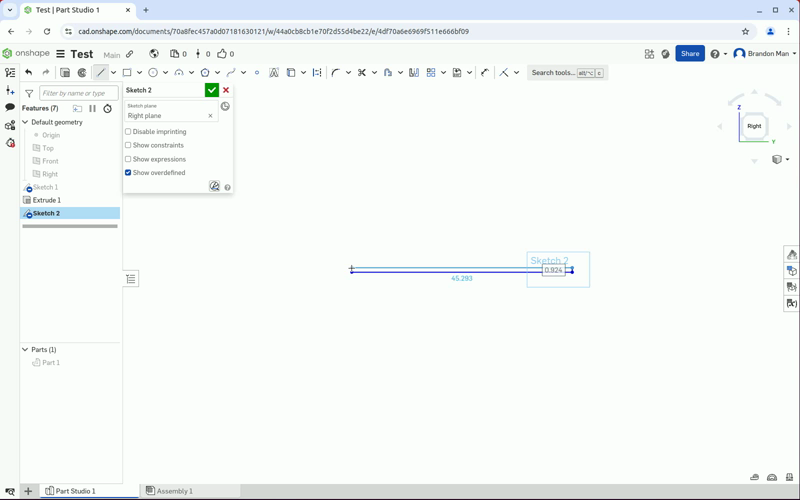
click(351, 267)
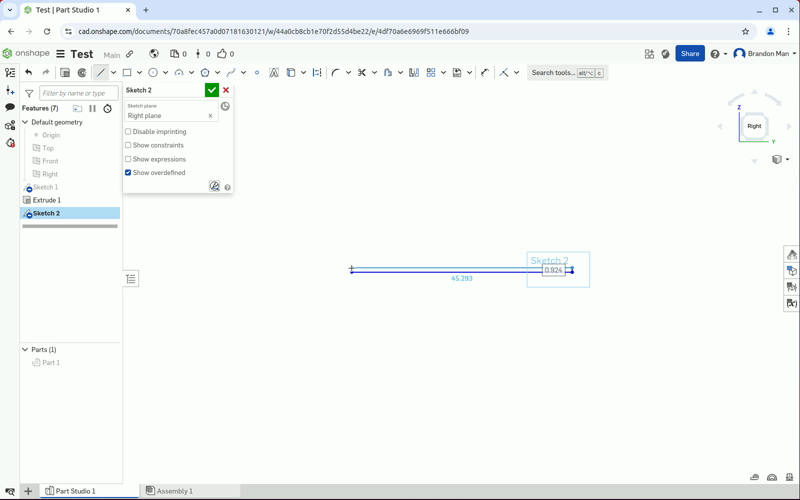
key_up(shift)
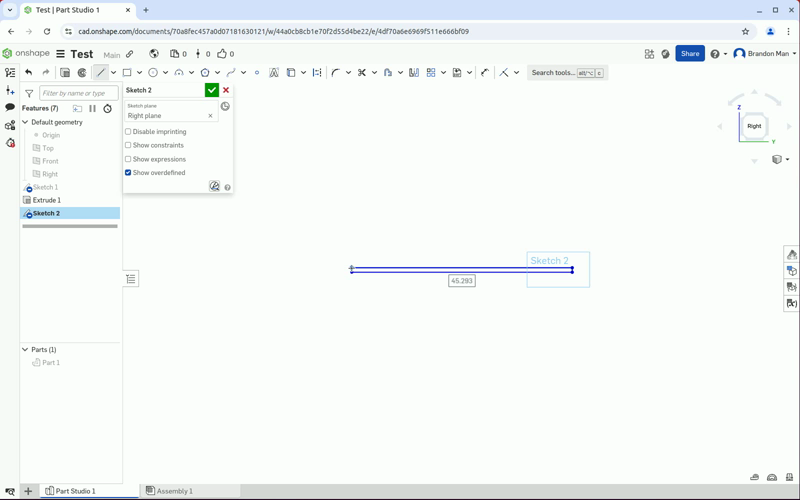
mouse_move(381, 267)
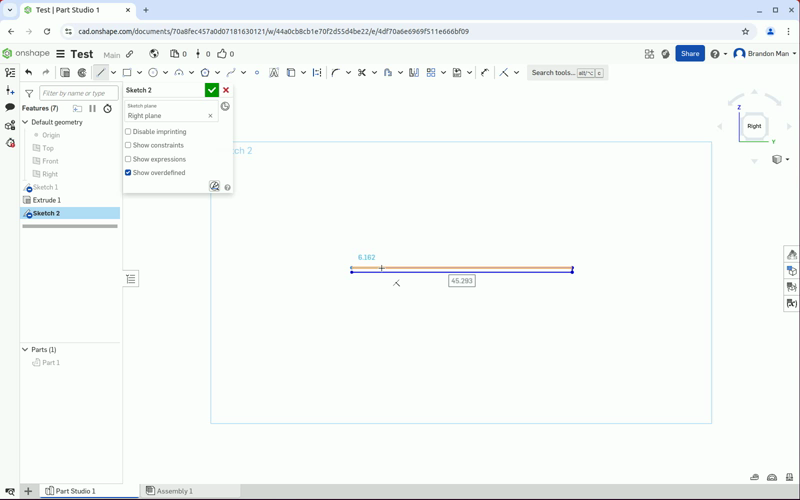
key_down(shift)
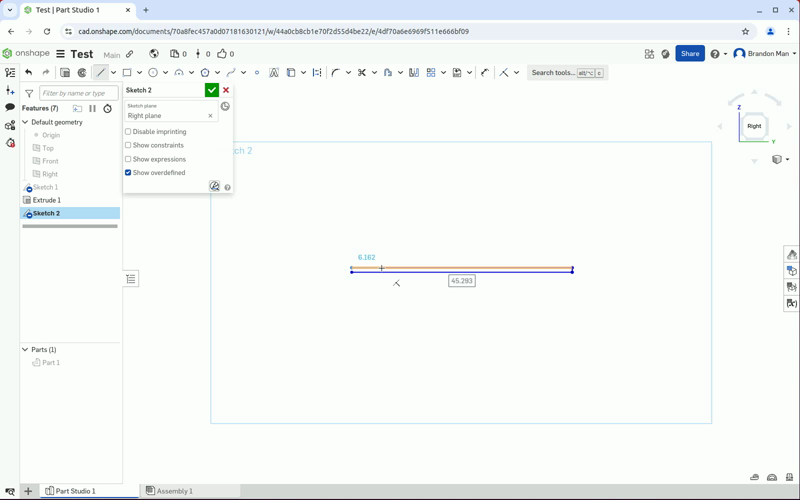
mouse_move(351, 272)
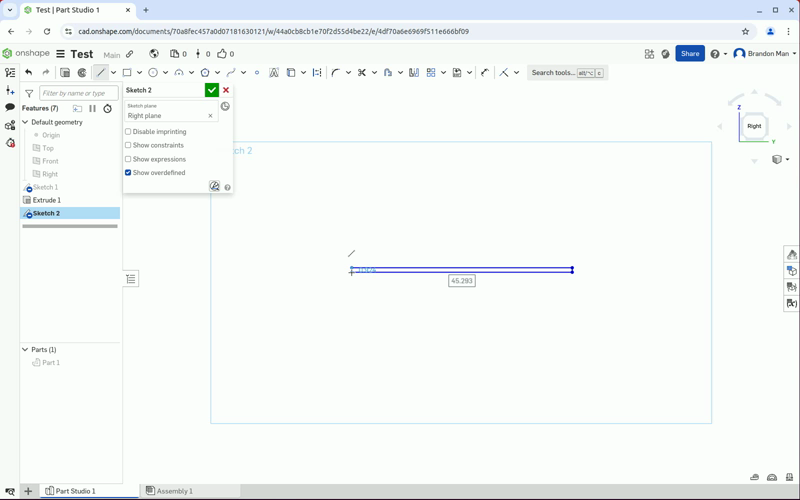
scroll(6)
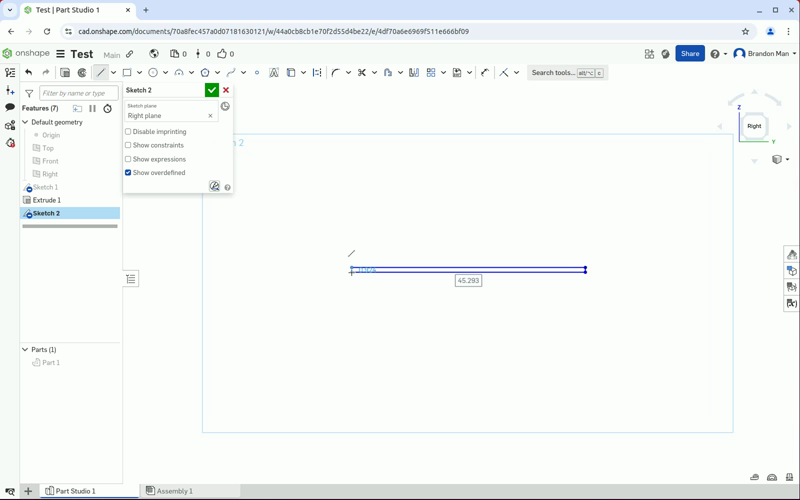
scroll(6)
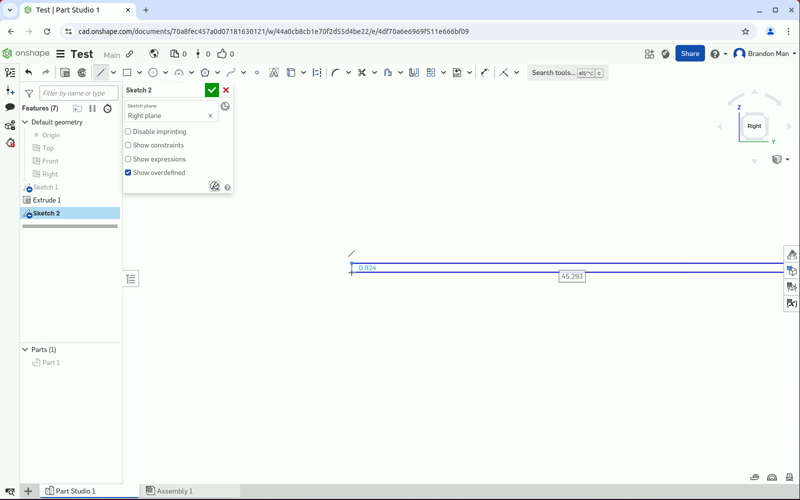
scroll(6)
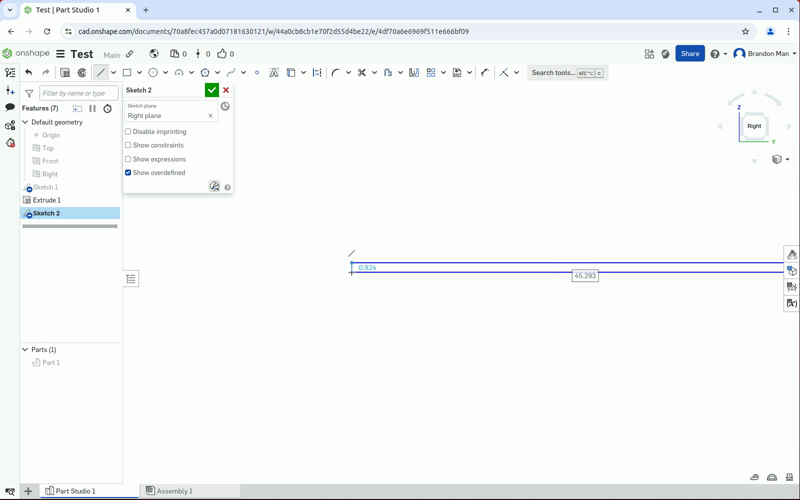
scroll(6)
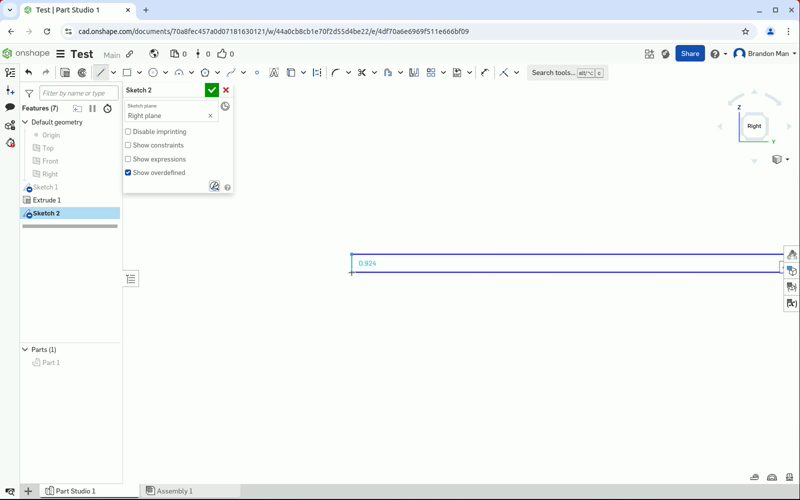
scroll(6)
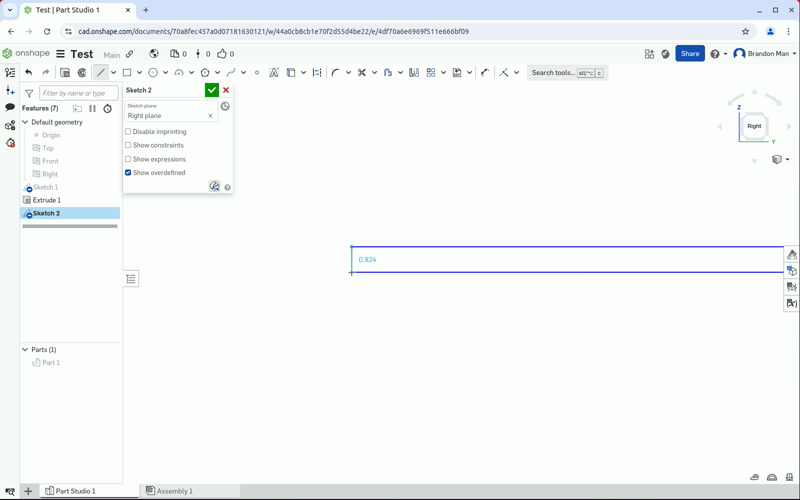
scroll(6)
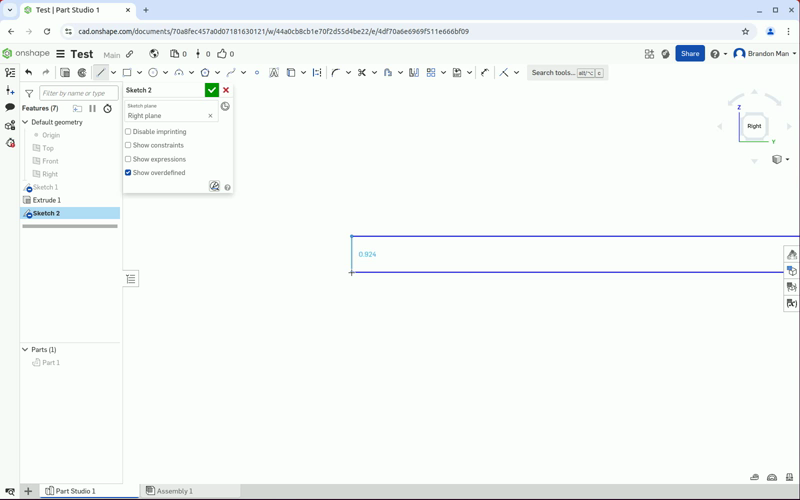
scroll(6)
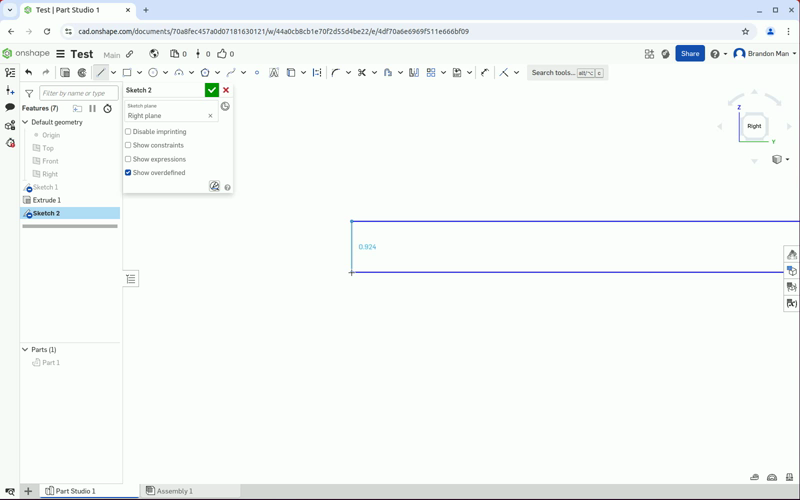
key_up(shift)
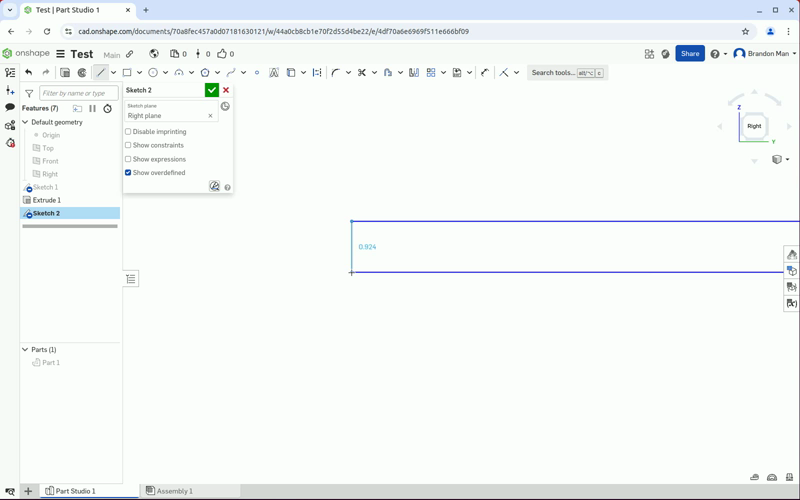
click(351, 272)
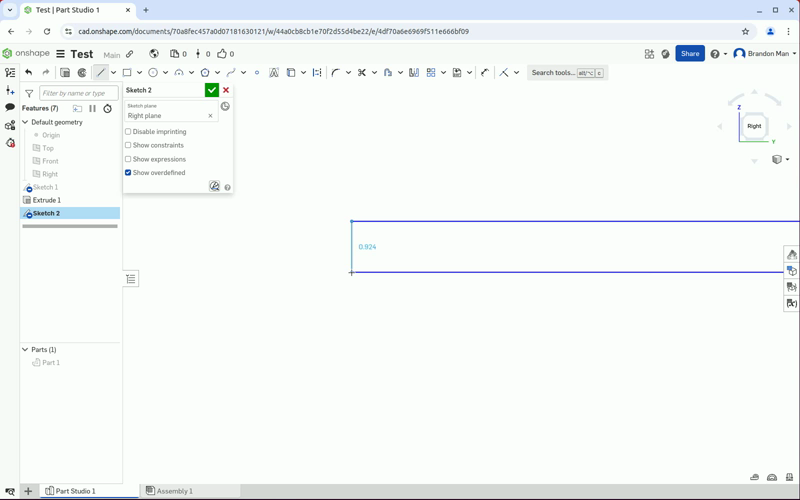
scroll(-6)
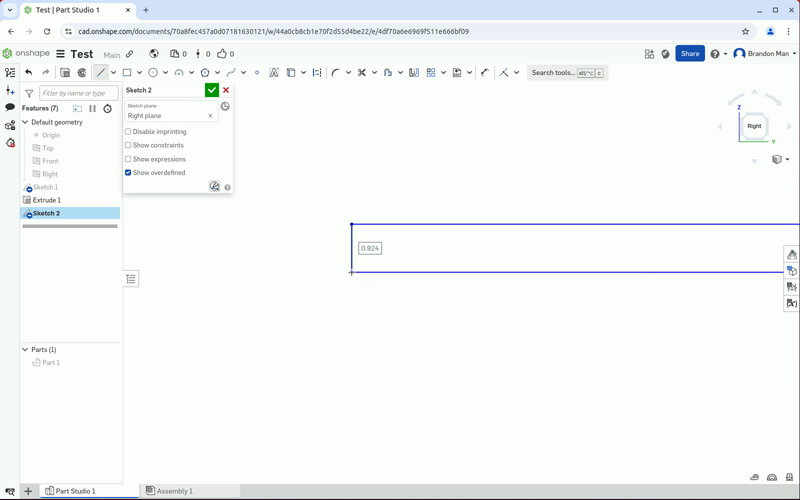
scroll(-6)
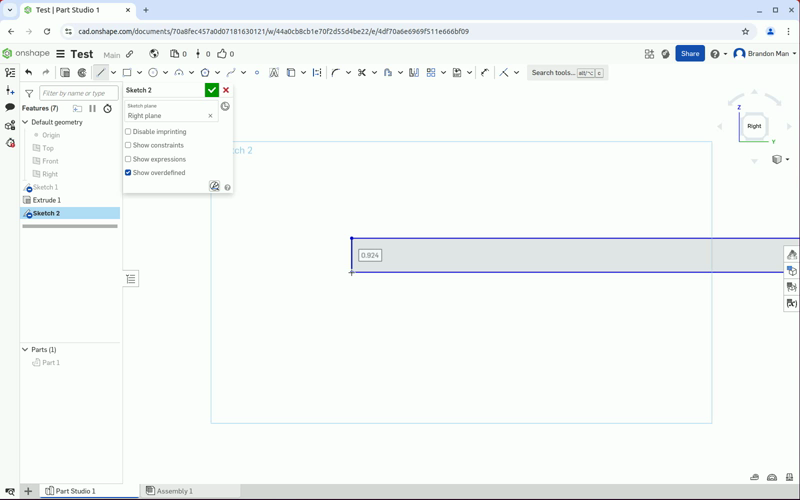
scroll(-6)
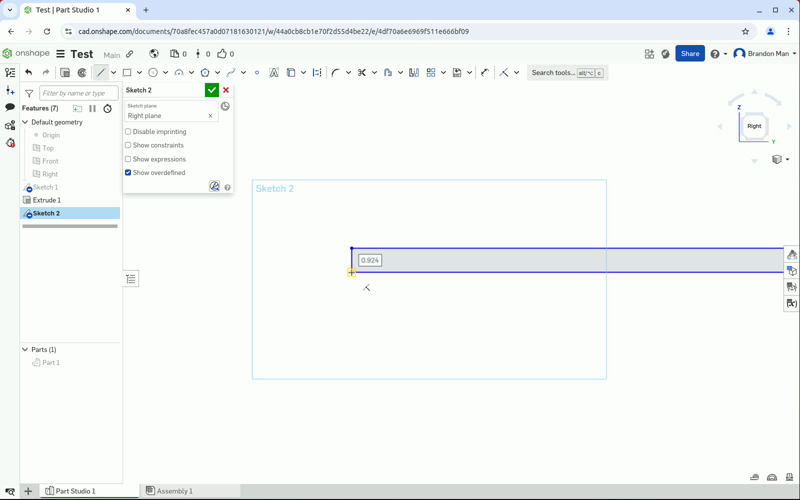
scroll(-6)
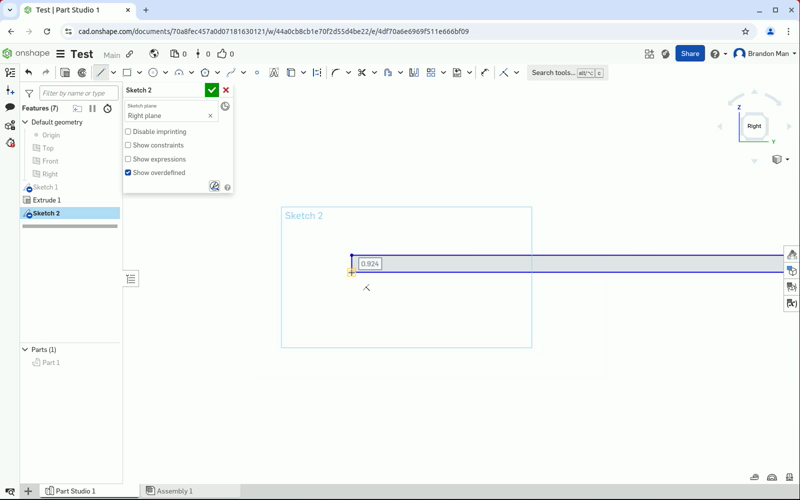
scroll(-6)
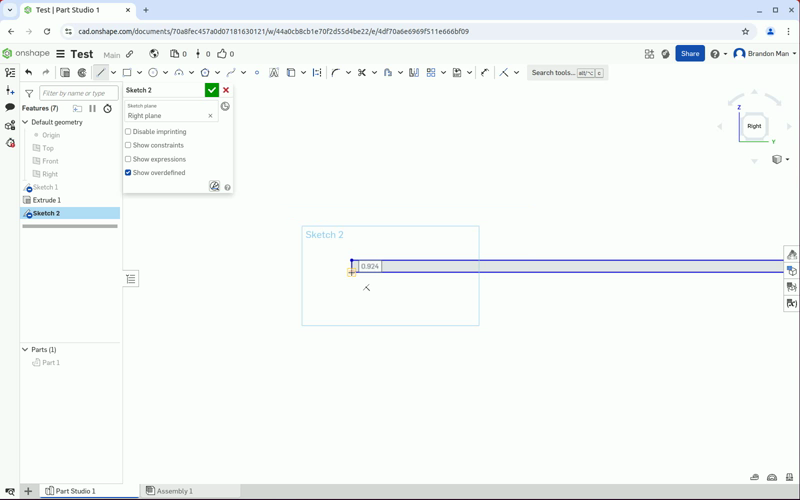
scroll(-6)
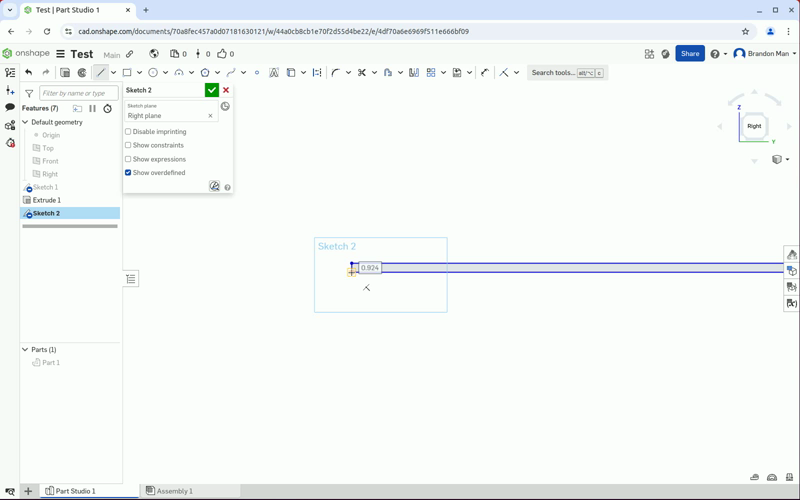
scroll(-6)
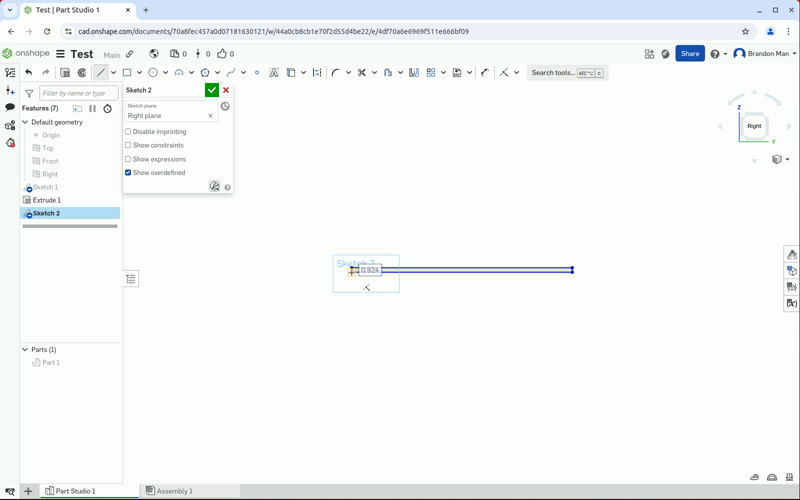
key(esc)
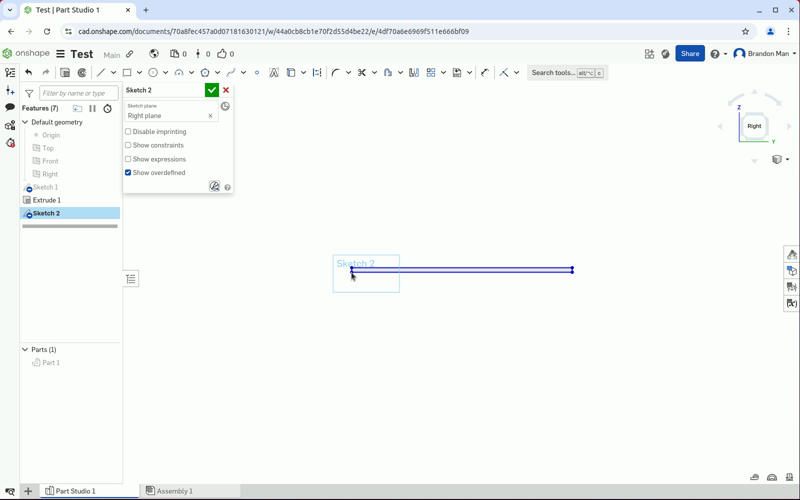
mouse_move(373, 270)
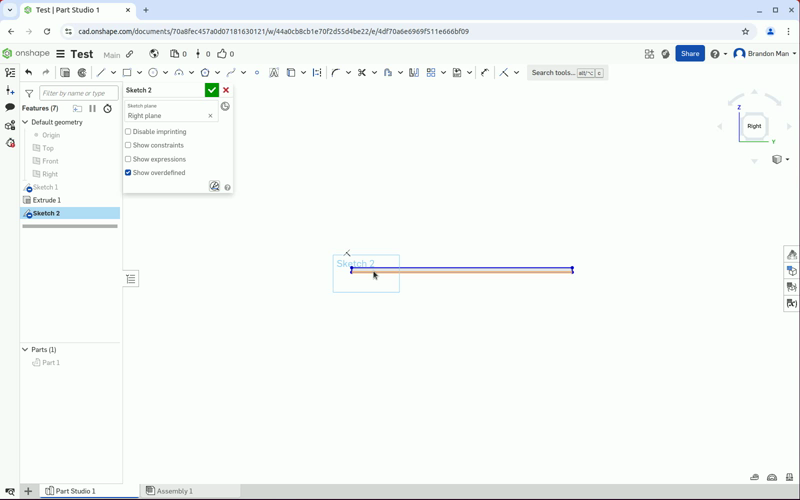
scroll(6)
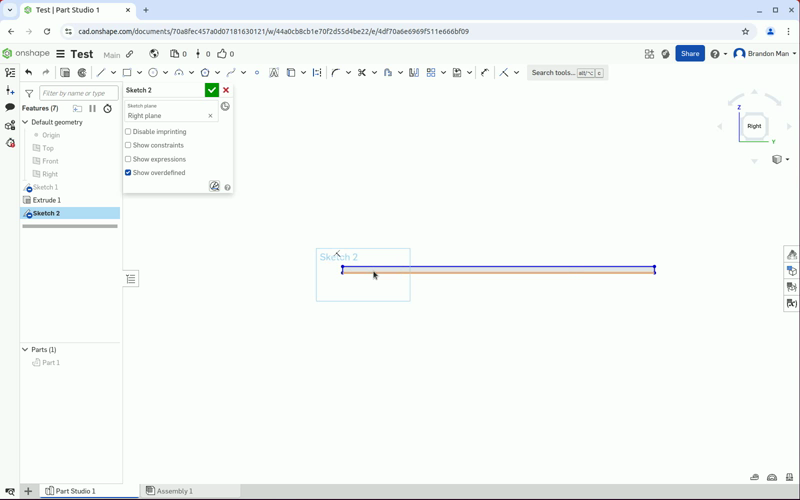
scroll(6)
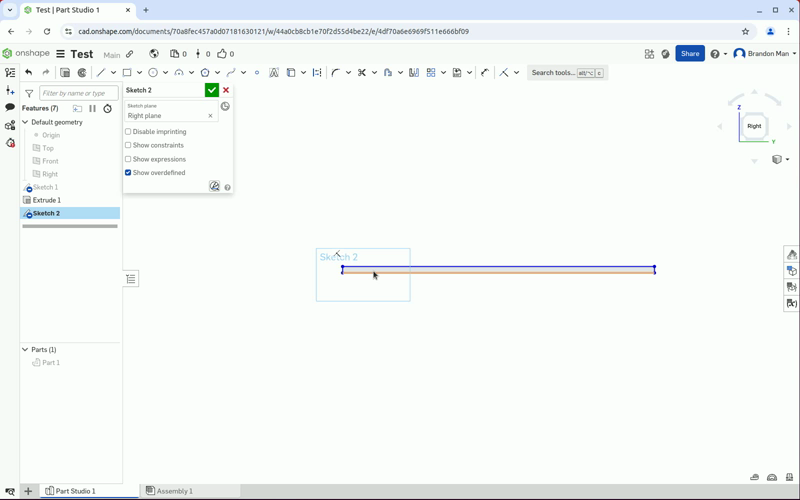
scroll(6)
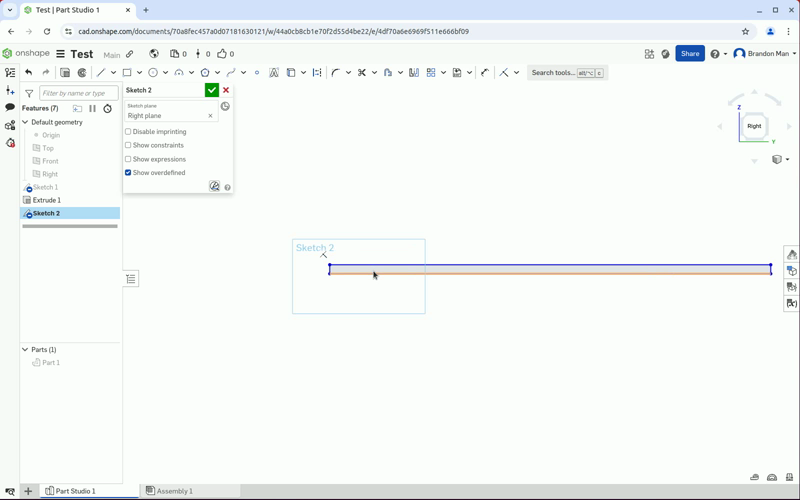
scroll(6)
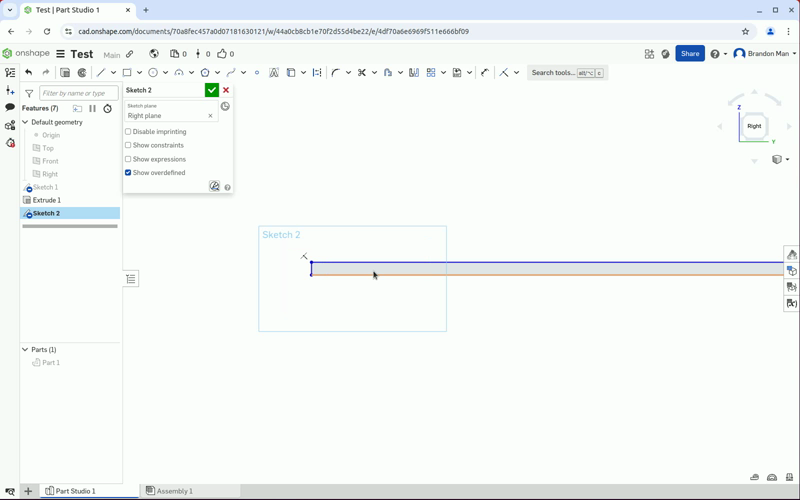
scroll(6)
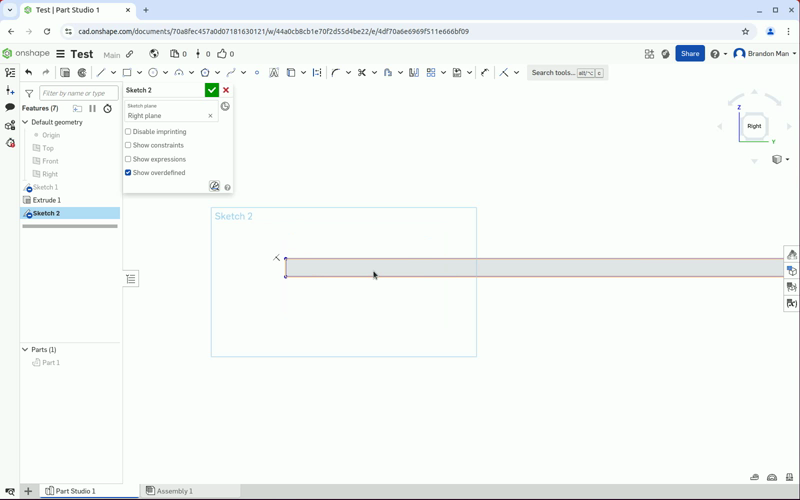
scroll(6)
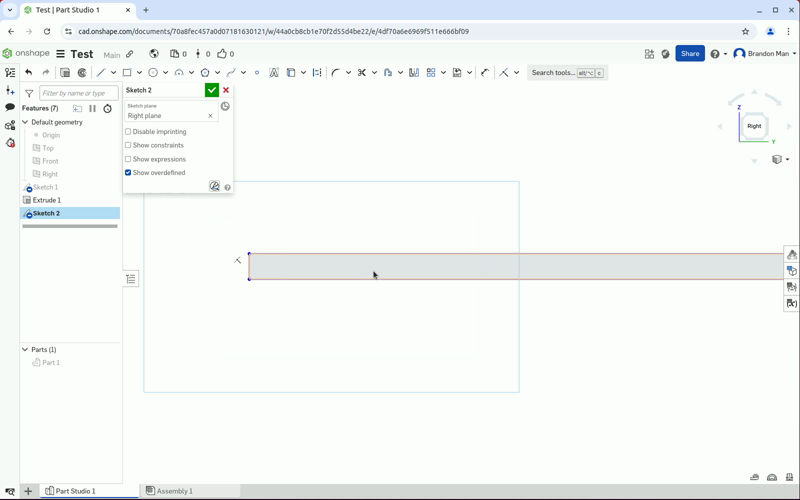
scroll(6)
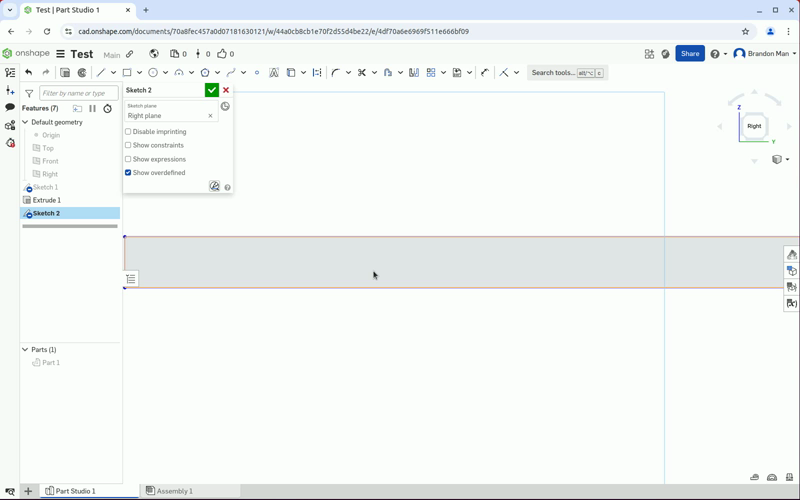
click(373, 270)
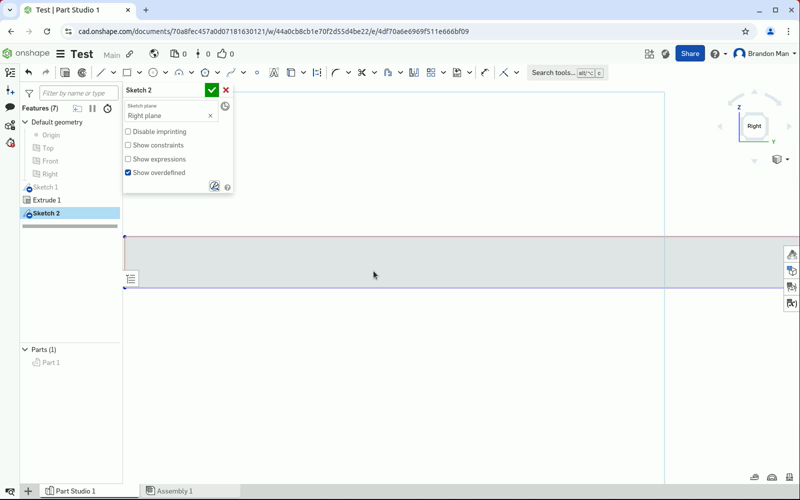
scroll(-6)
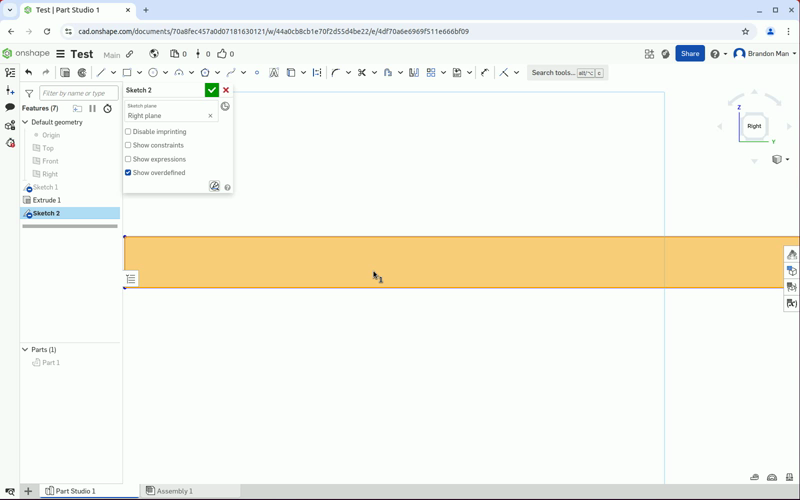
scroll(-6)
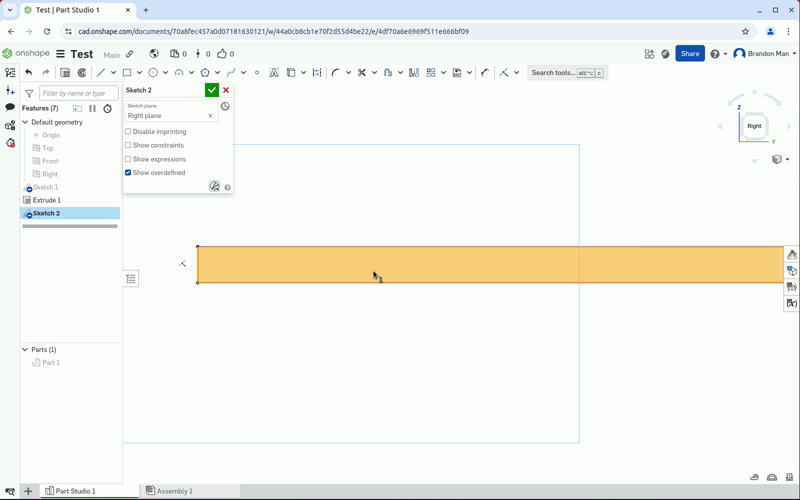
scroll(-6)
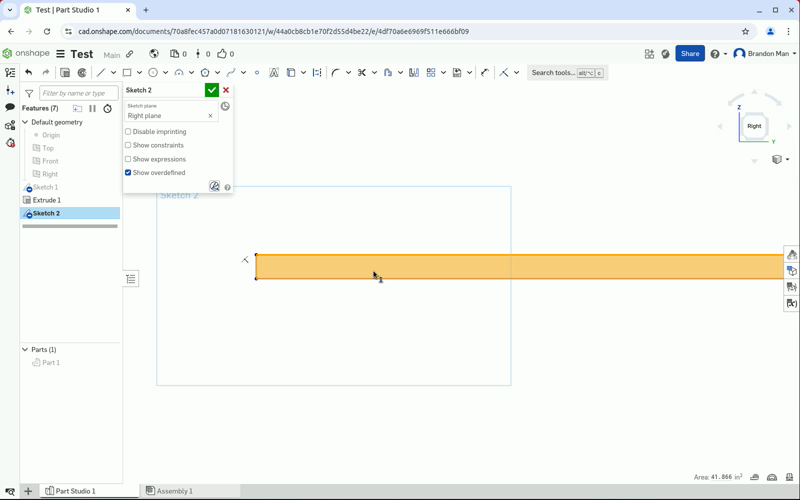
scroll(-6)
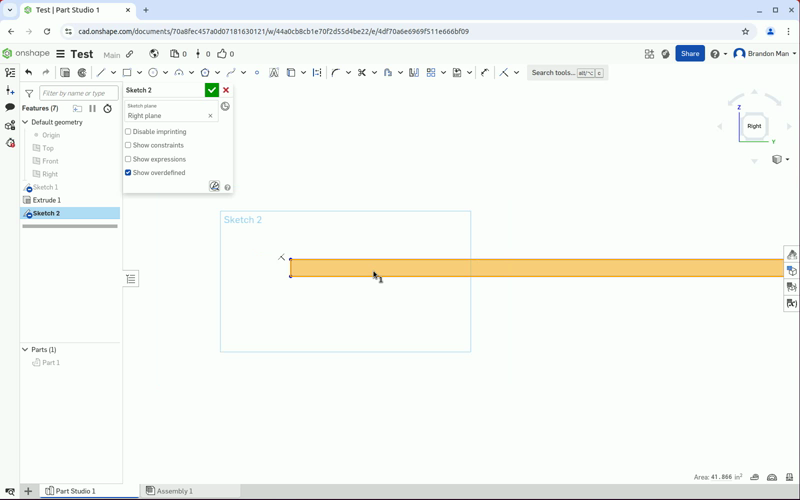
scroll(-6)
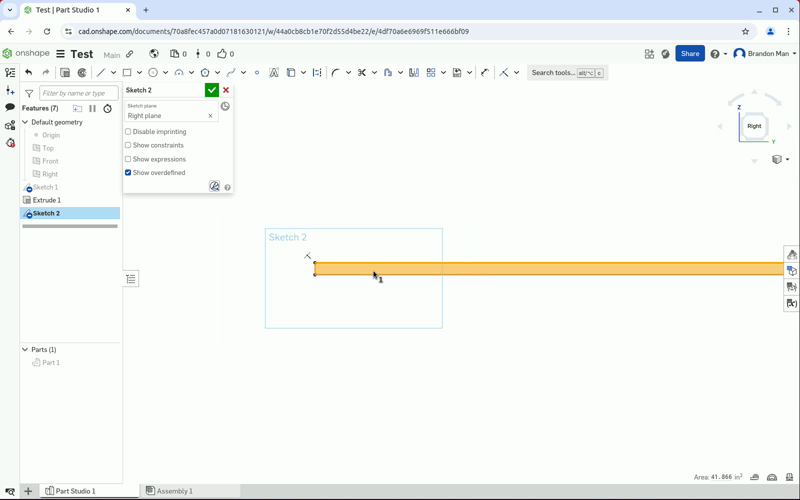
scroll(-6)
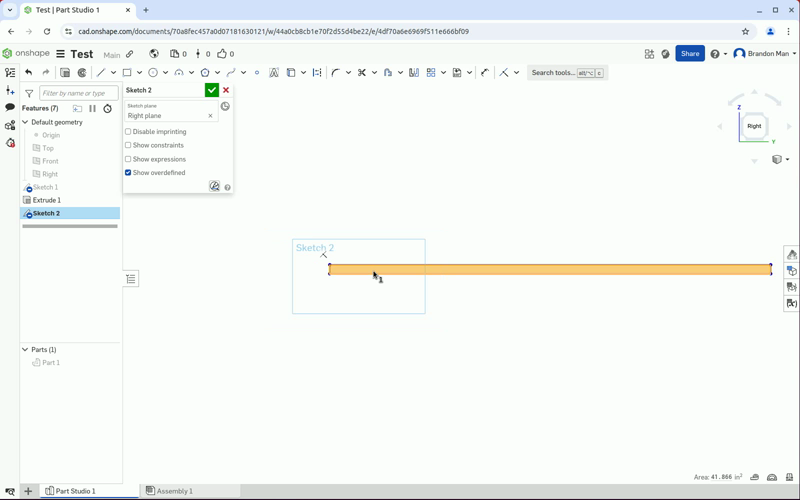
scroll(-6)
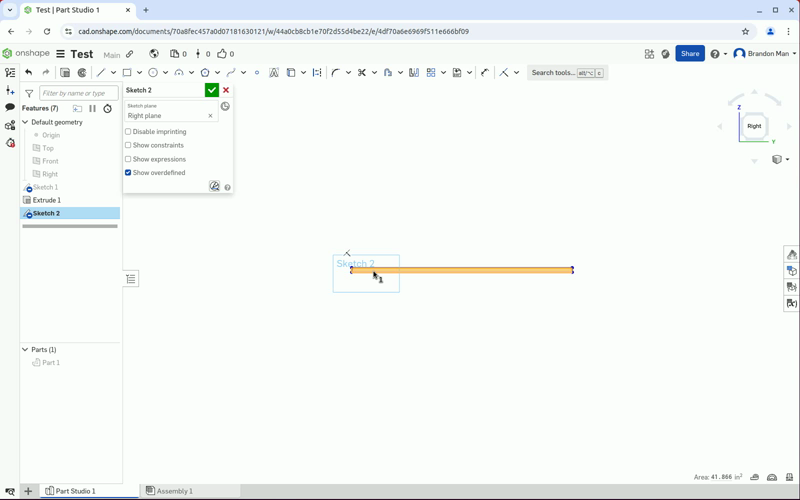
mouse_move(73, 352)
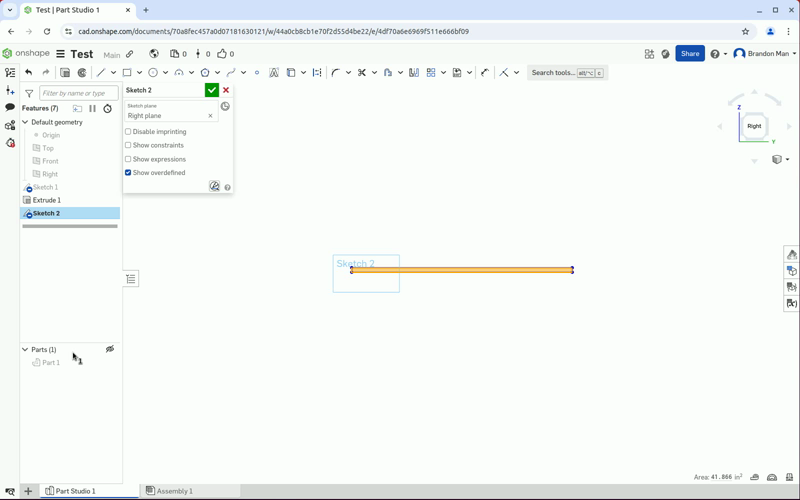
key(shift+y)
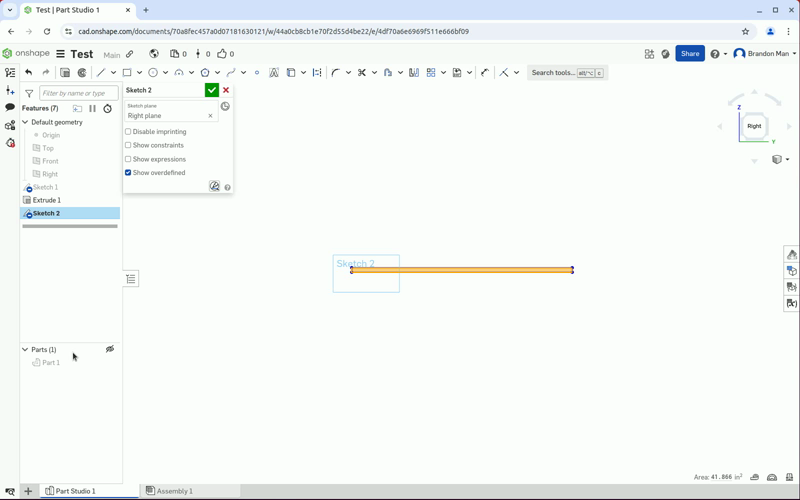
key(shift+e)
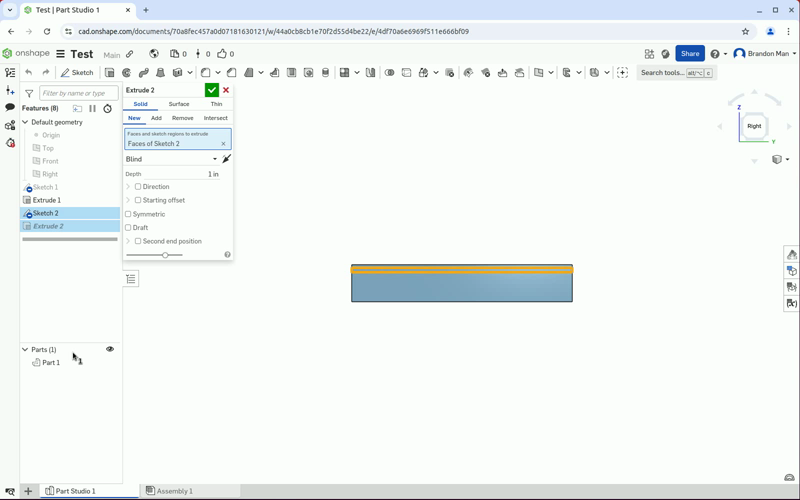
mouse_move(143, 106)
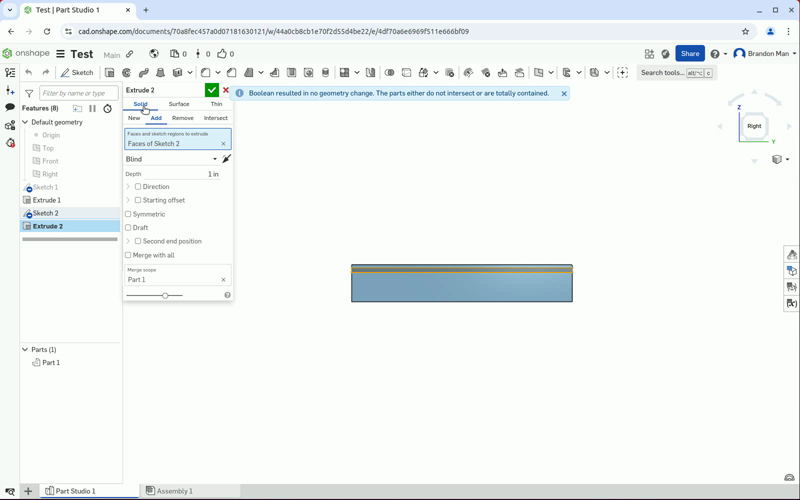
click(143, 106)
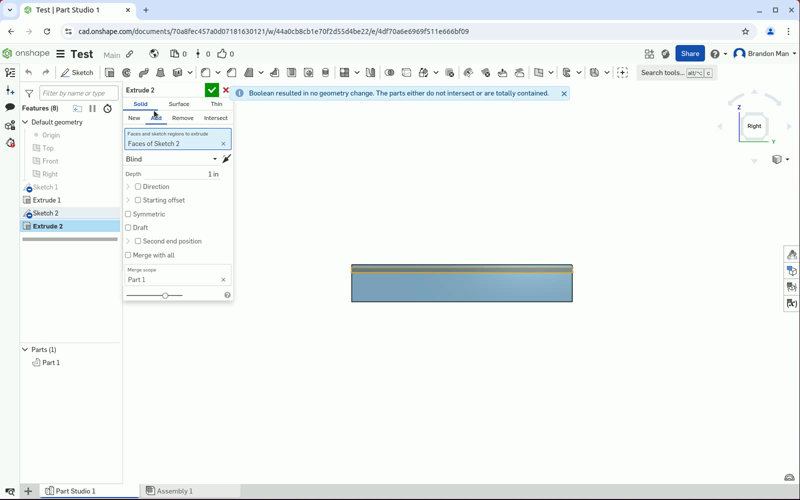
mouse_move(186, 120)
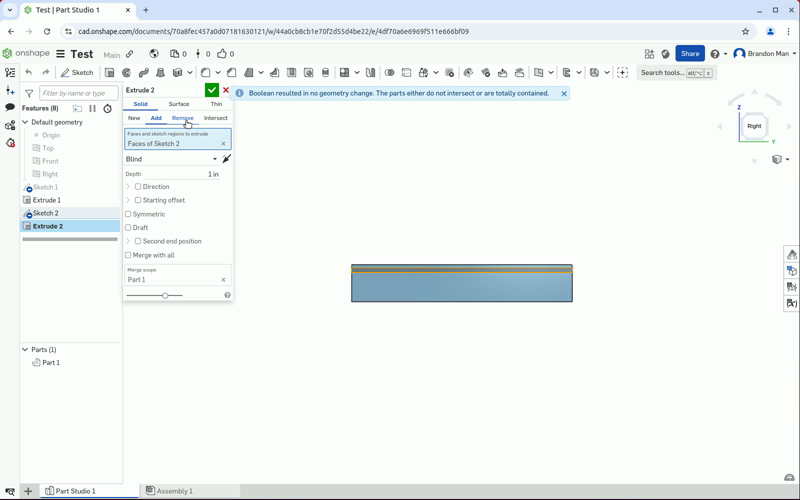
click(186, 120)
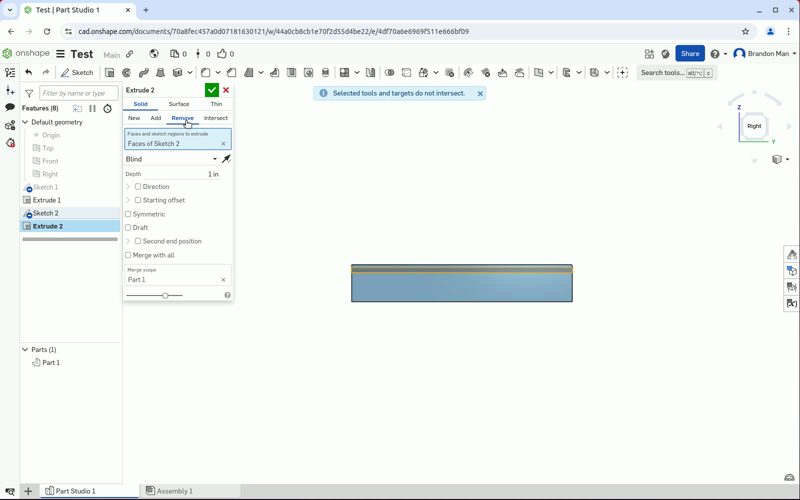
key(tab, 4)
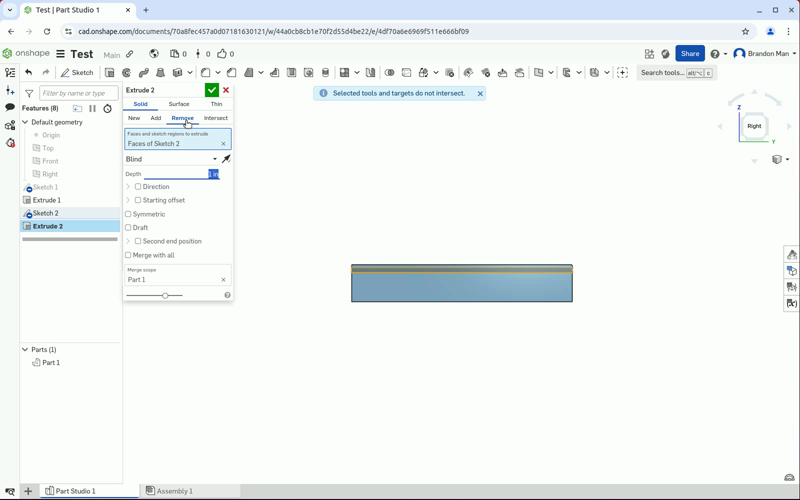
text(0.722)
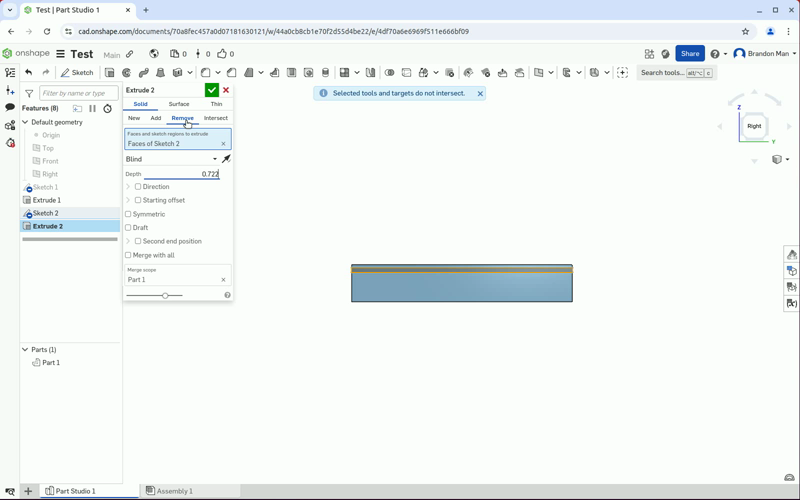
key(tab, 6)
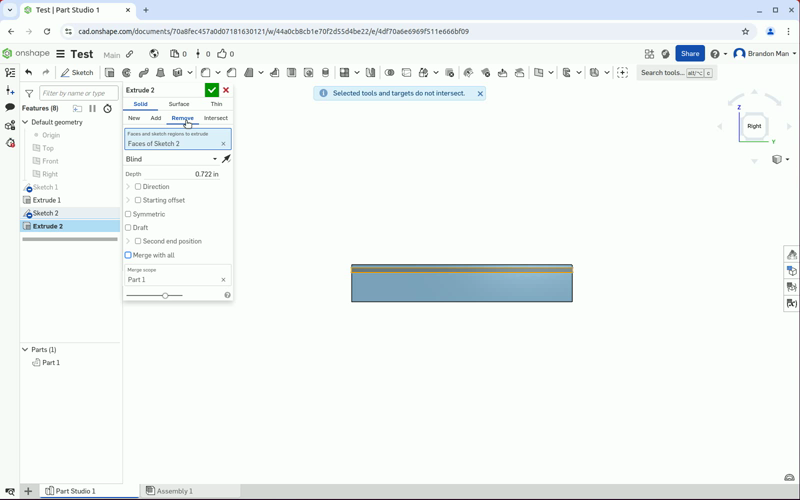
key(space)
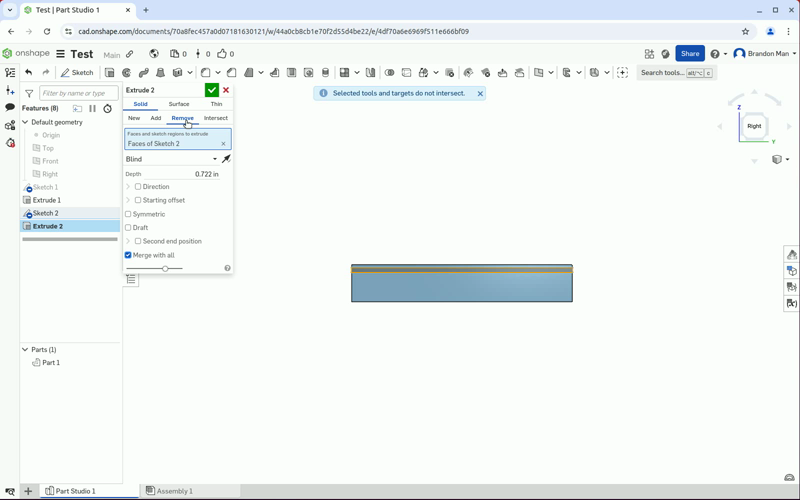
key(enter)
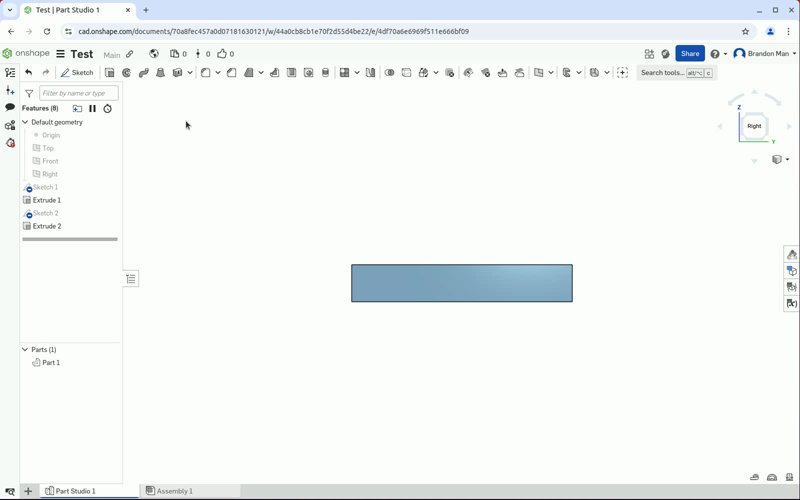
key(shift+h)
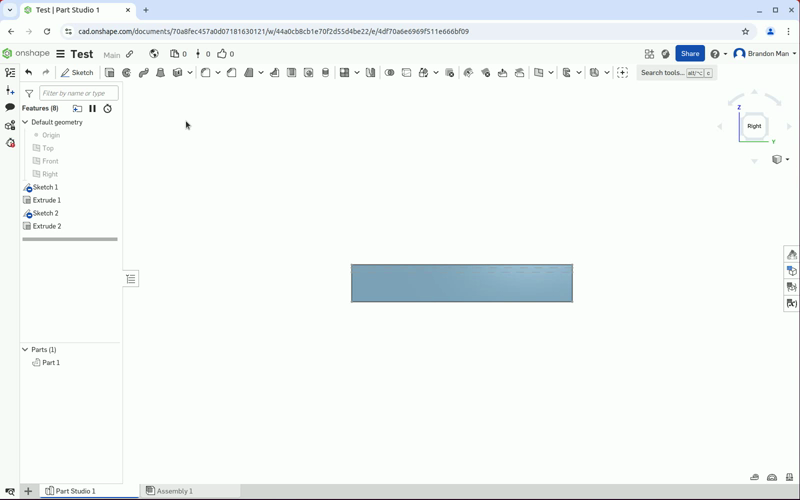
key(shift+h)
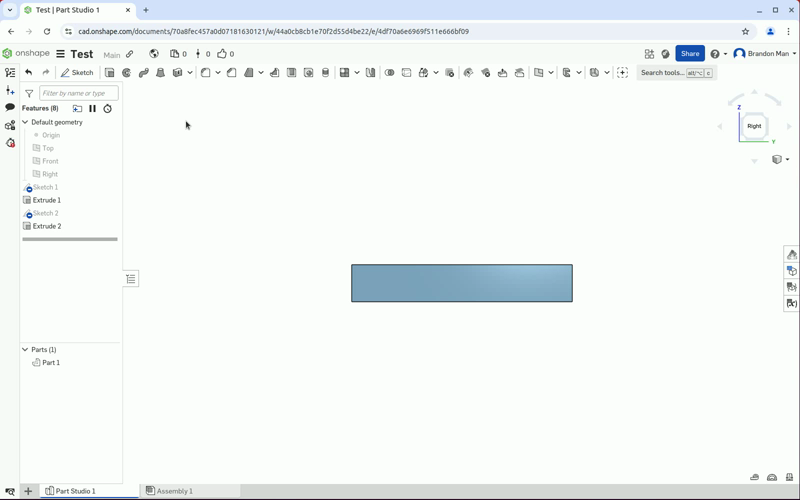
mouse_move(73, 189)
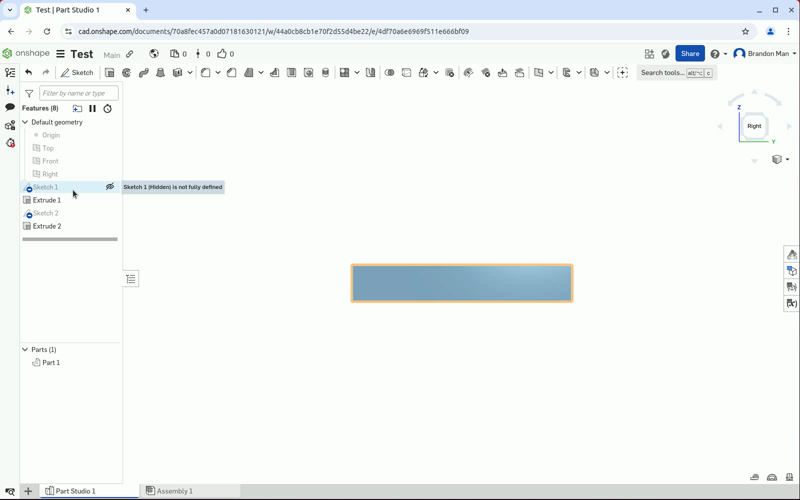
click(73, 189)
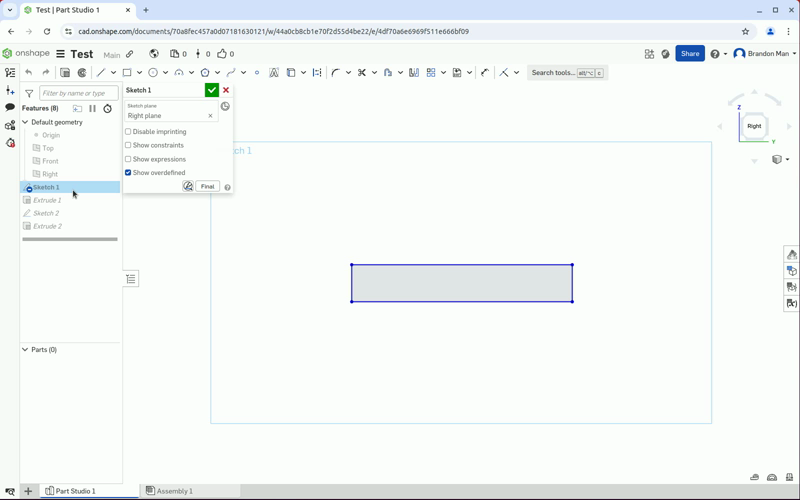
mouse_move(229, 92)
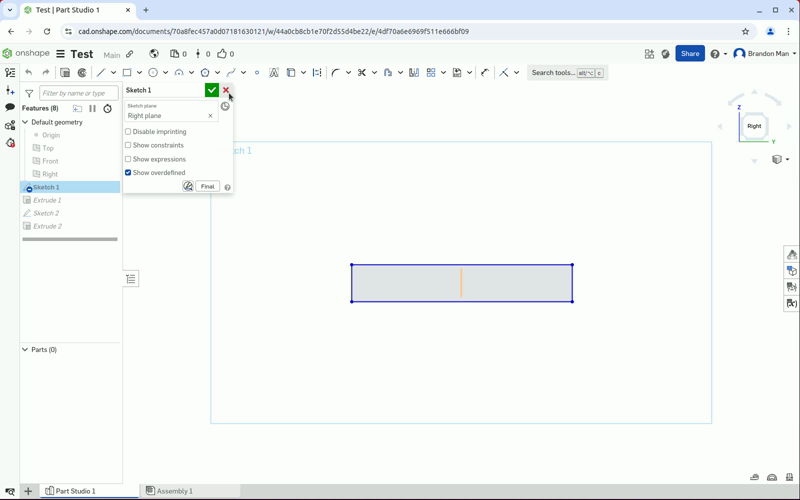
click(229, 92)
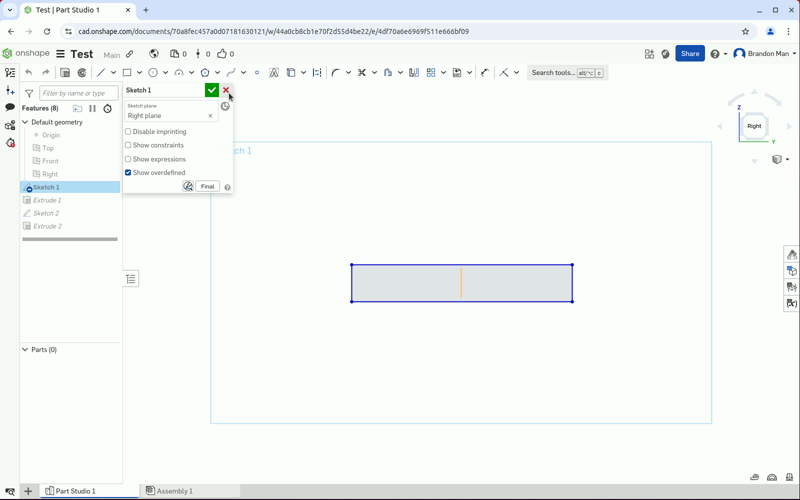
key(shift+s)
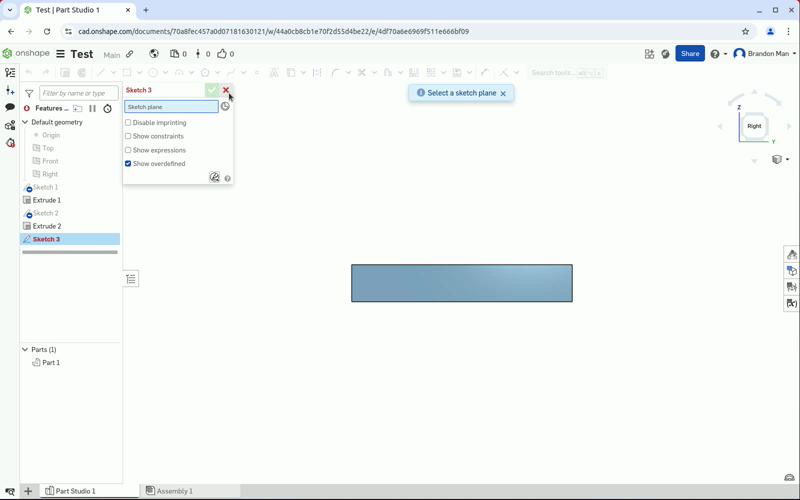
mouse_move(73, 176)
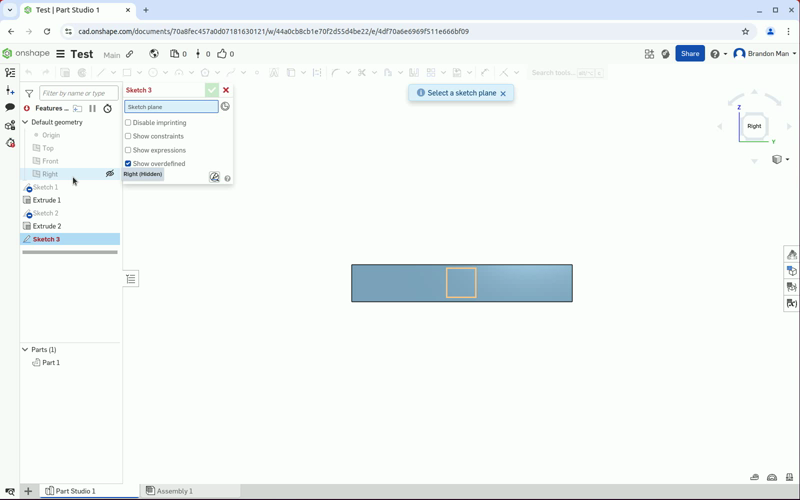
click(73, 176)
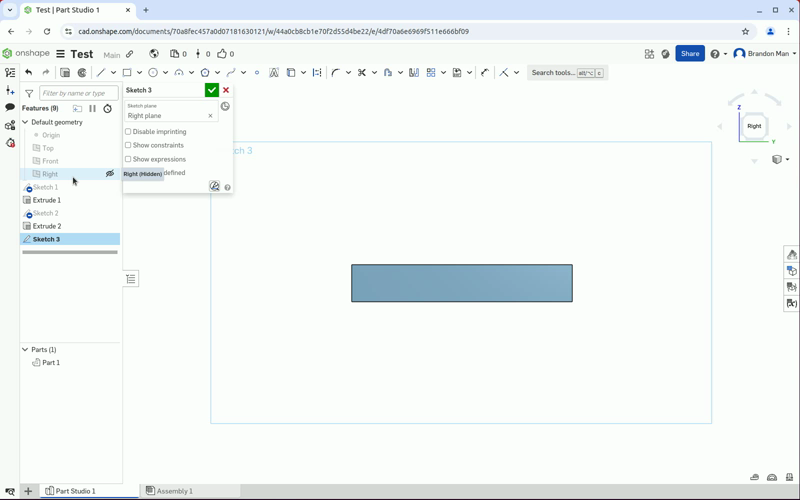
mouse_move(73, 352)
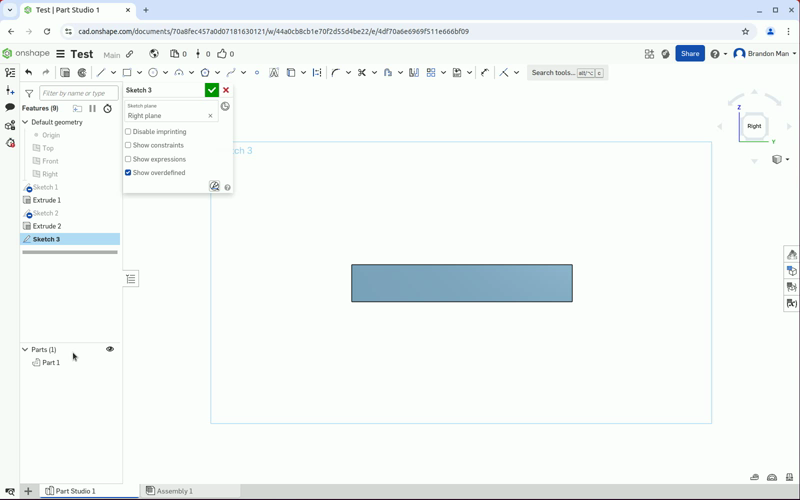
key(y)
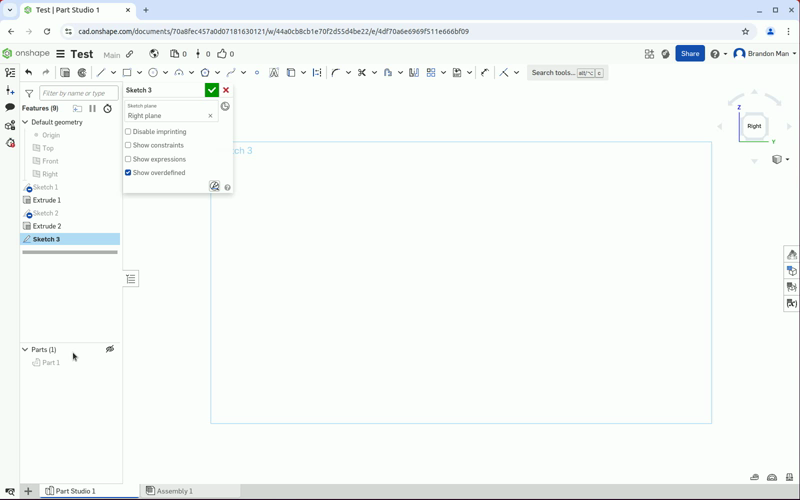
key(l)
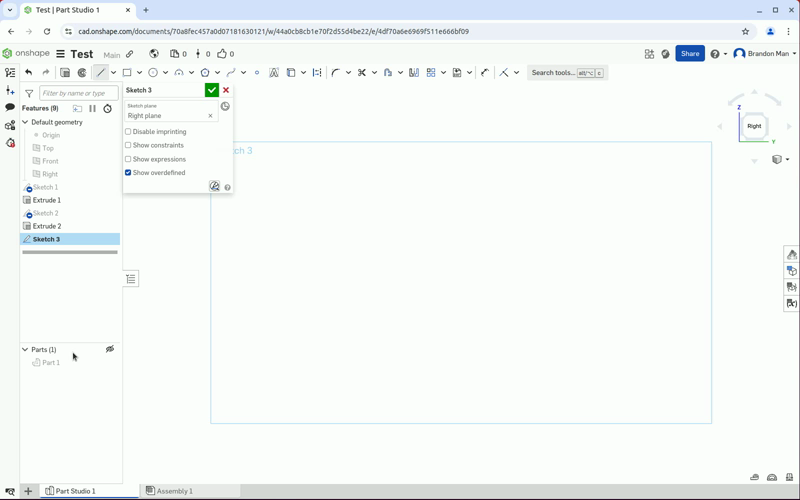
key_down(shift)
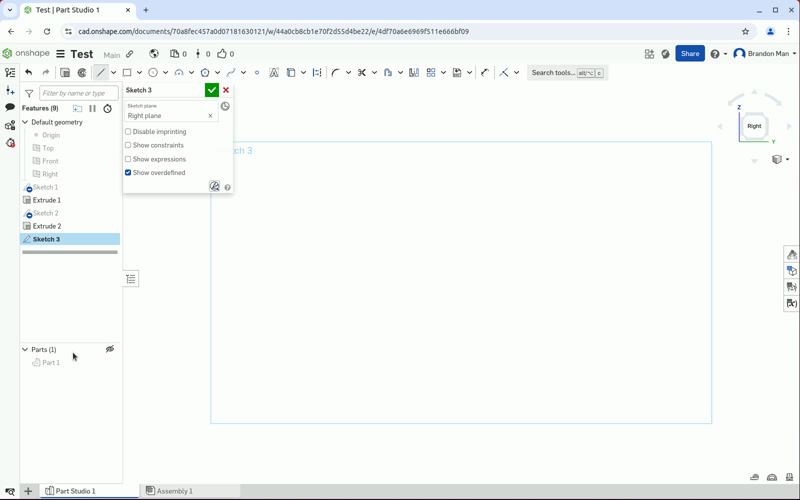
mouse_move(351, 298)
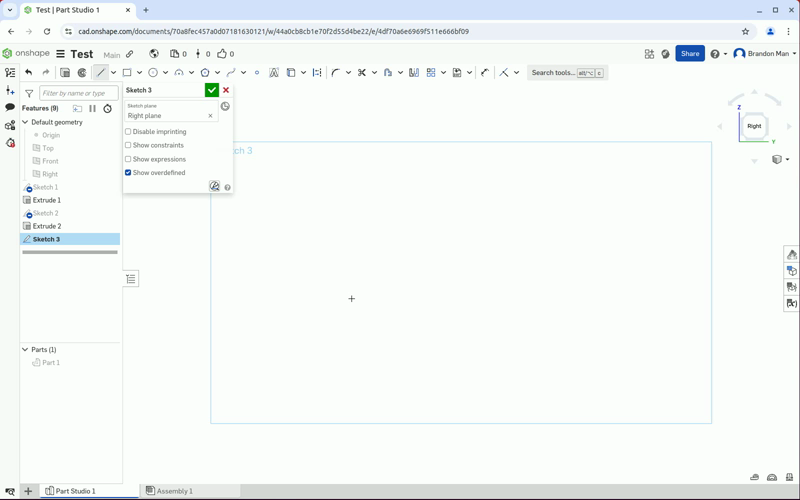
click(351, 298)
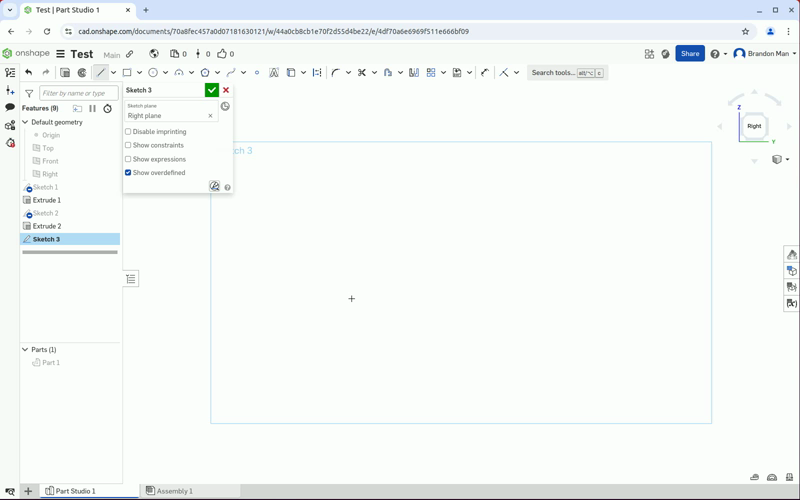
key_up(shift)
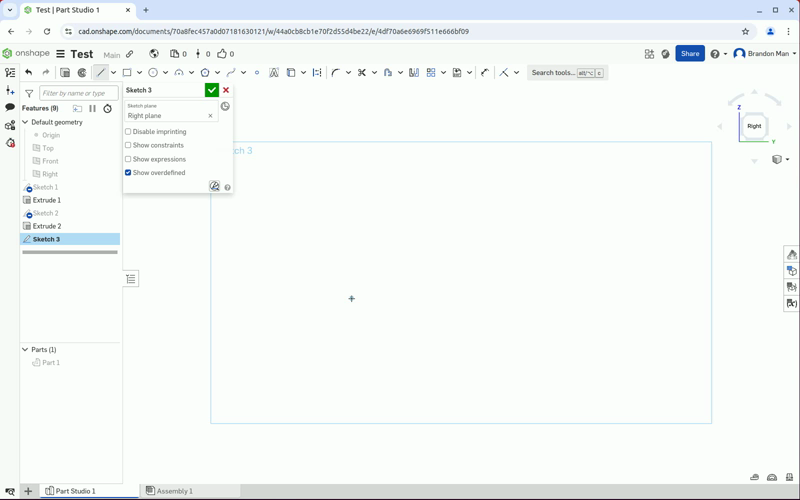
key_down(shift)
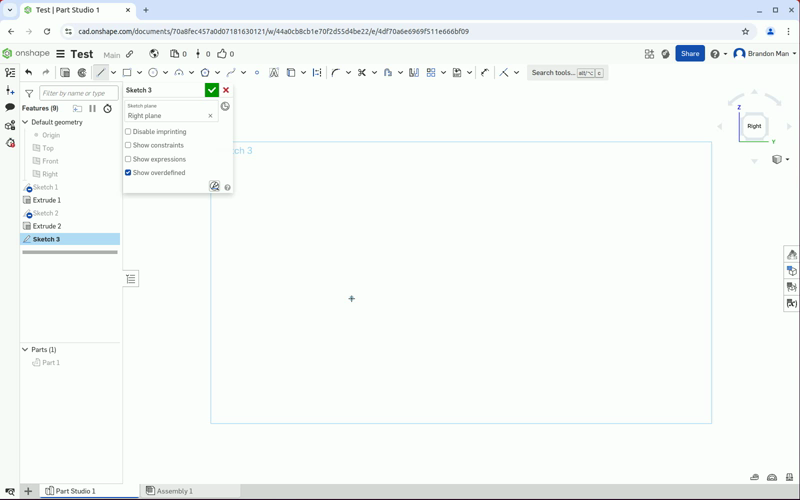
mouse_move(572, 298)
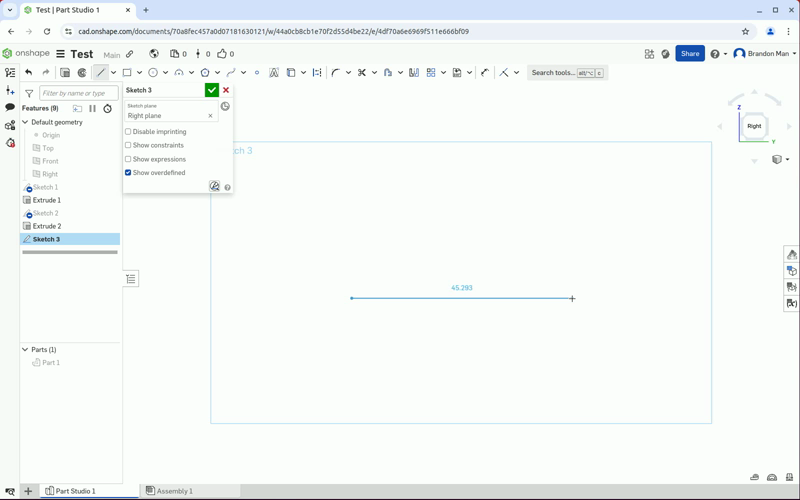
click(572, 298)
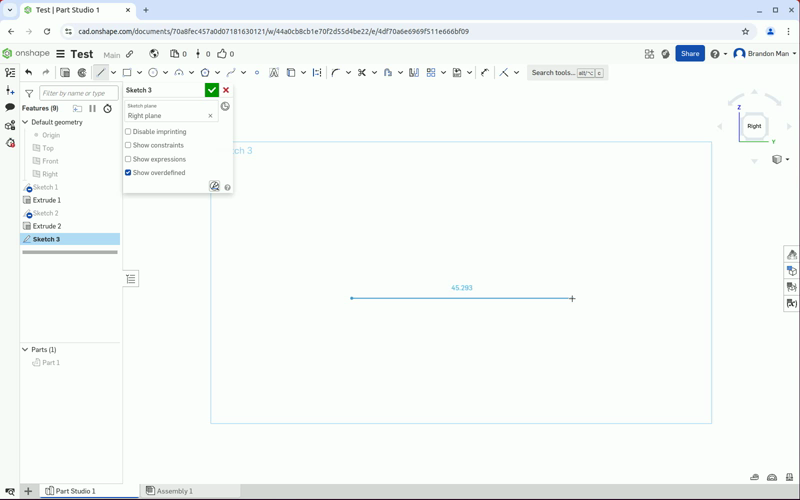
key_up(shift)
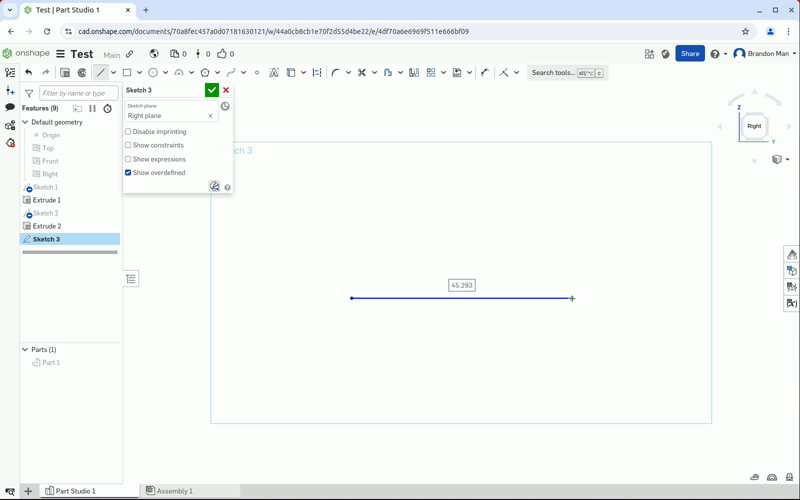
key_down(shift)
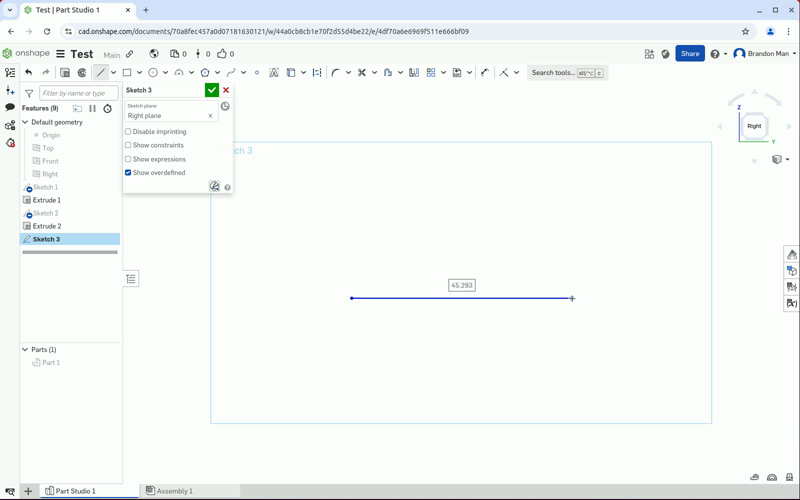
mouse_move(589, 298)
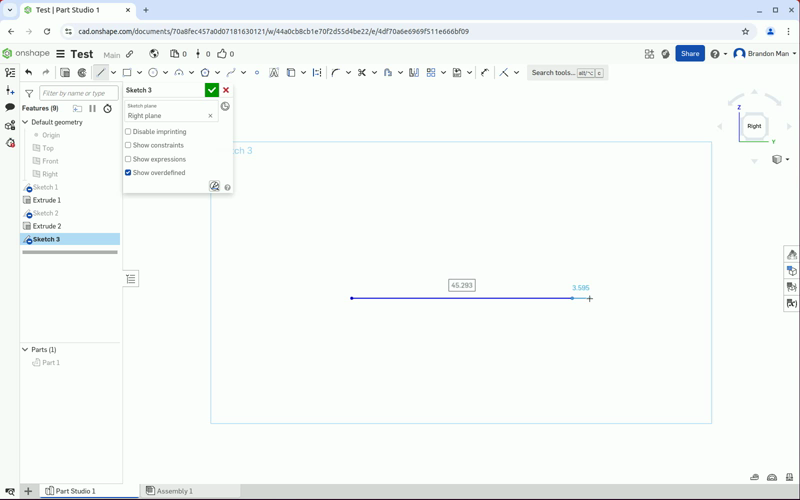
mouse_move(572, 293)
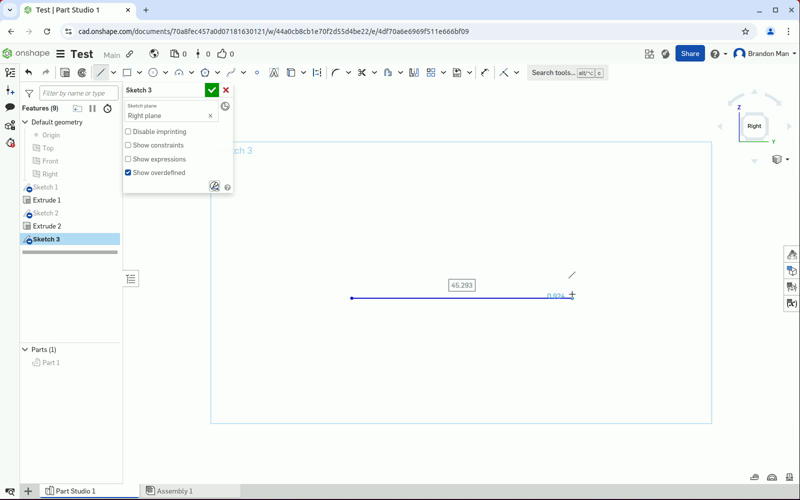
scroll(6)
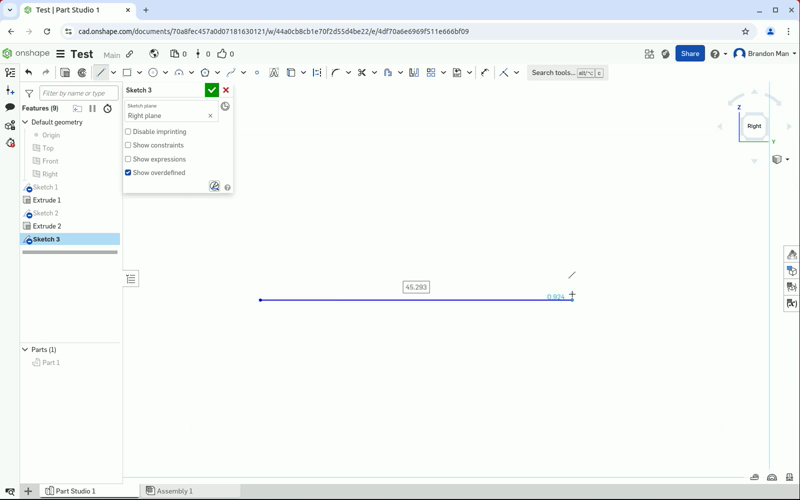
scroll(6)
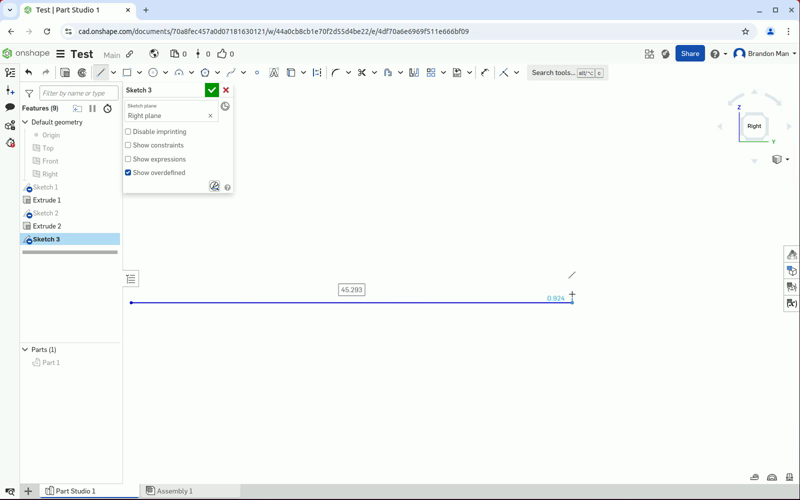
scroll(6)
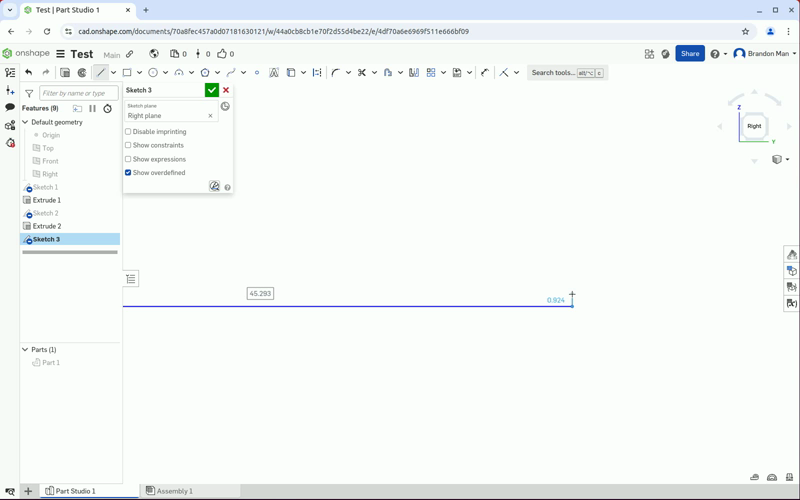
scroll(6)
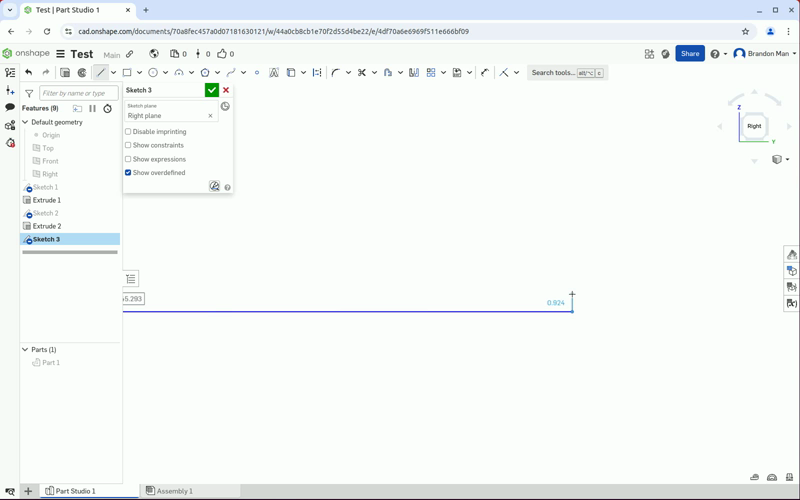
scroll(6)
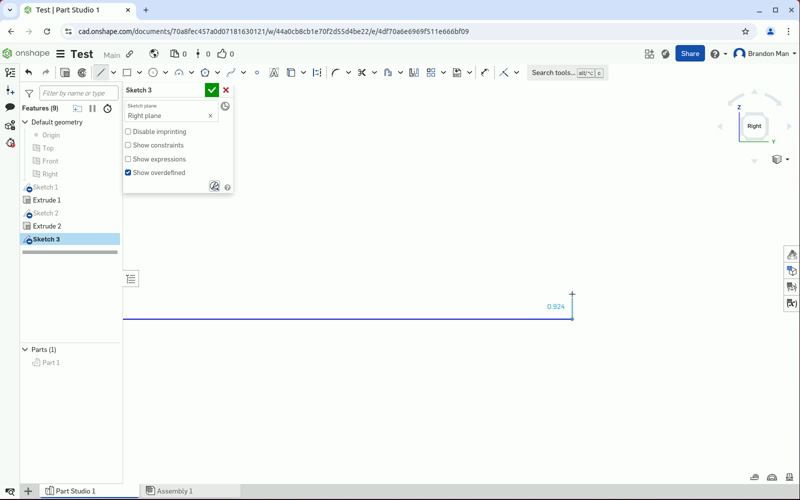
scroll(6)
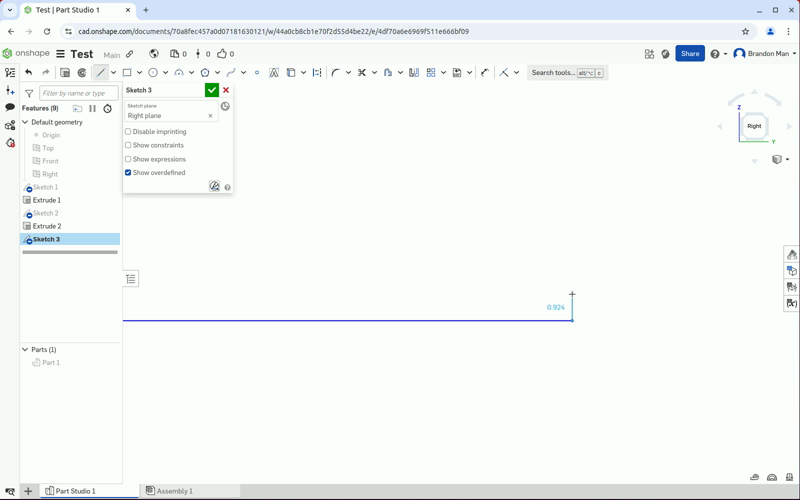
scroll(6)
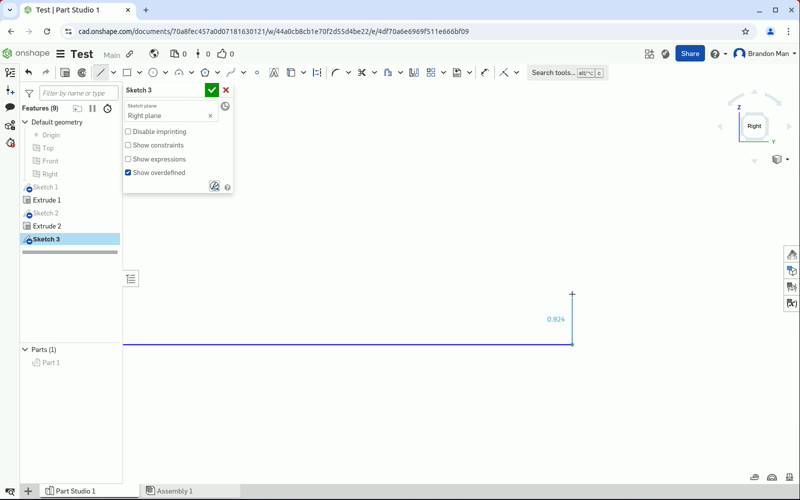
click(572, 293)
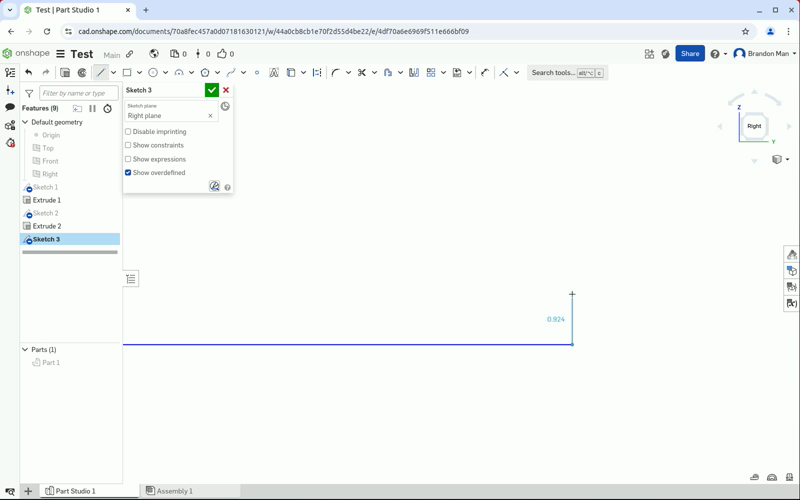
scroll(-6)
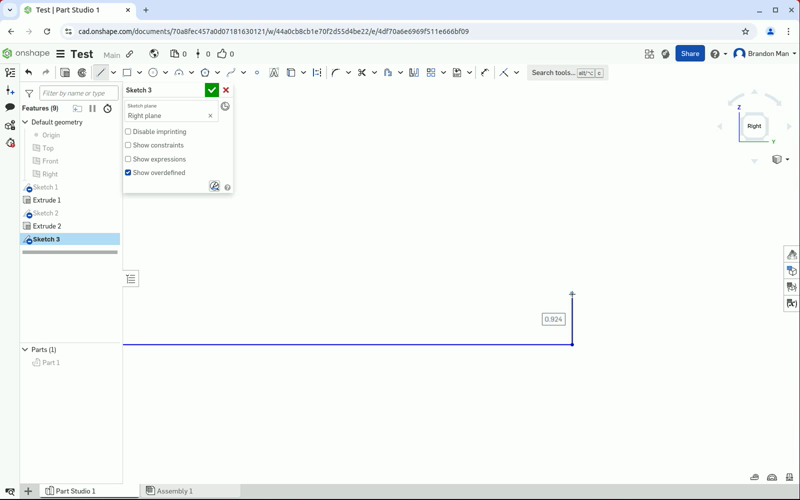
scroll(-6)
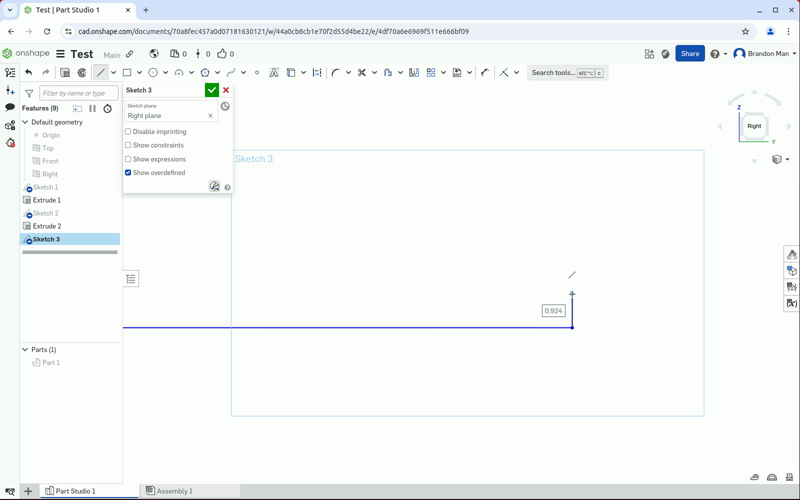
scroll(-6)
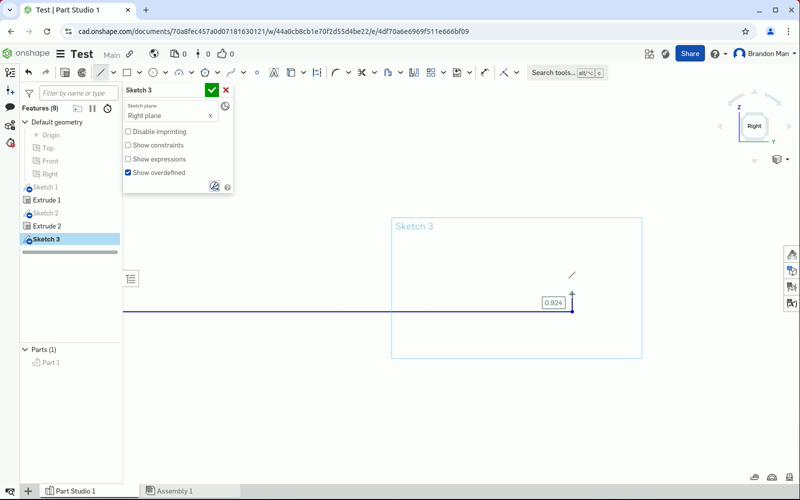
scroll(-6)
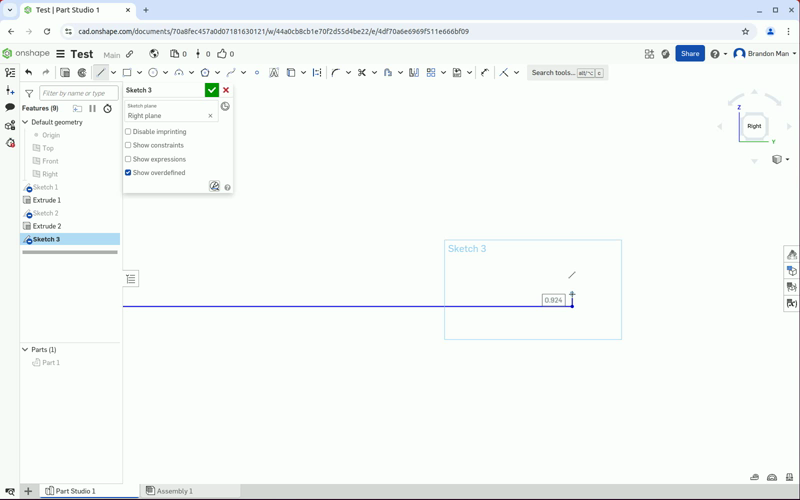
scroll(-6)
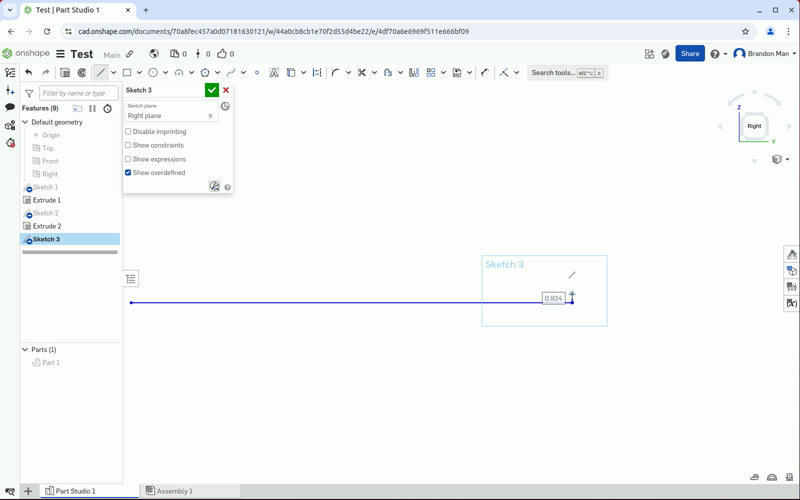
scroll(-6)
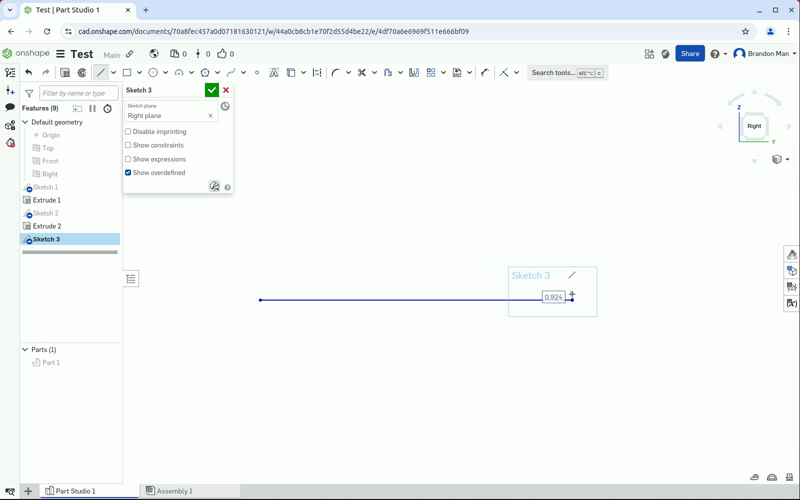
scroll(-6)
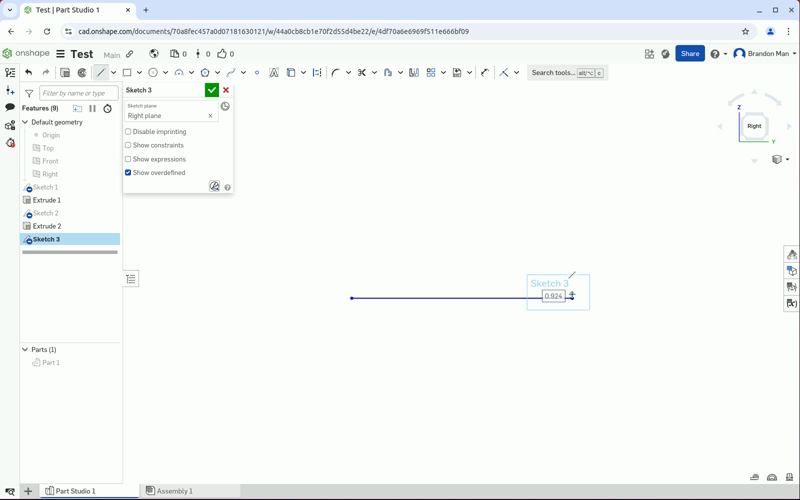
key_up(shift)
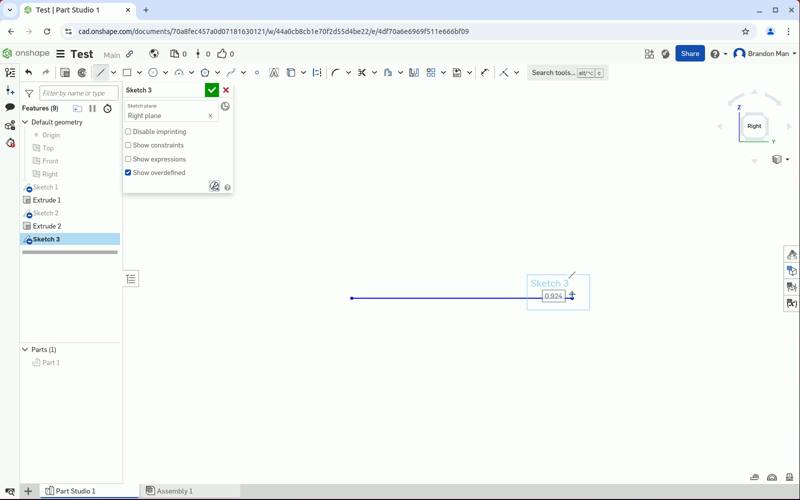
key_down(shift)
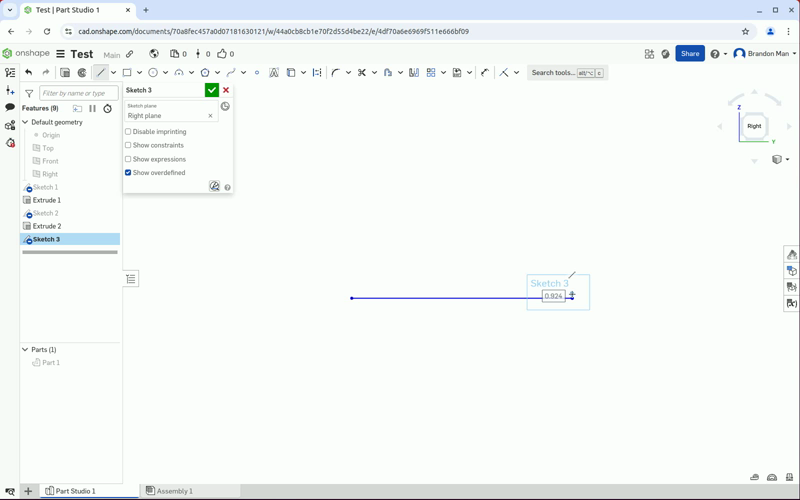
mouse_move(351, 293)
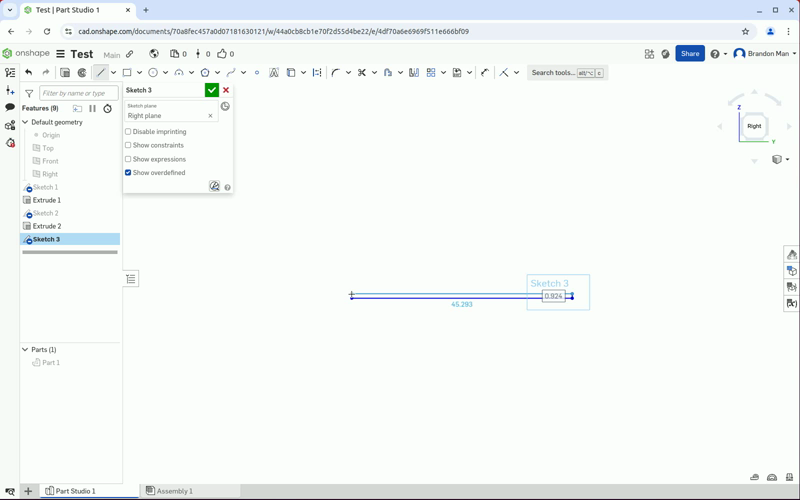
click(351, 293)
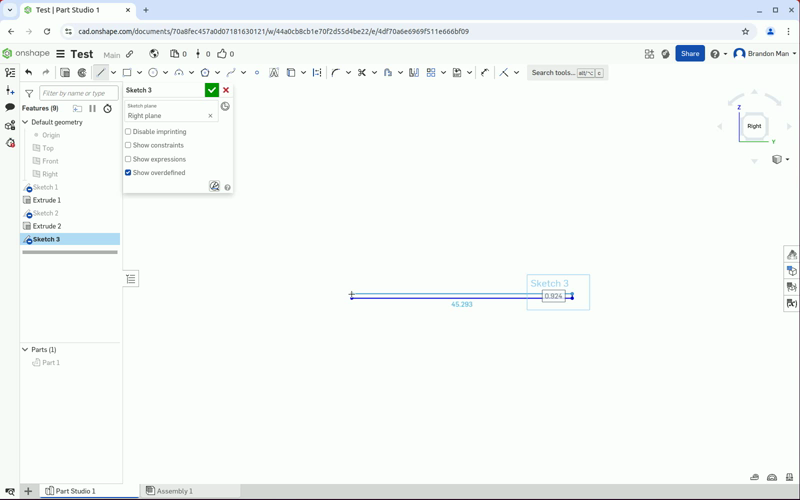
key_up(shift)
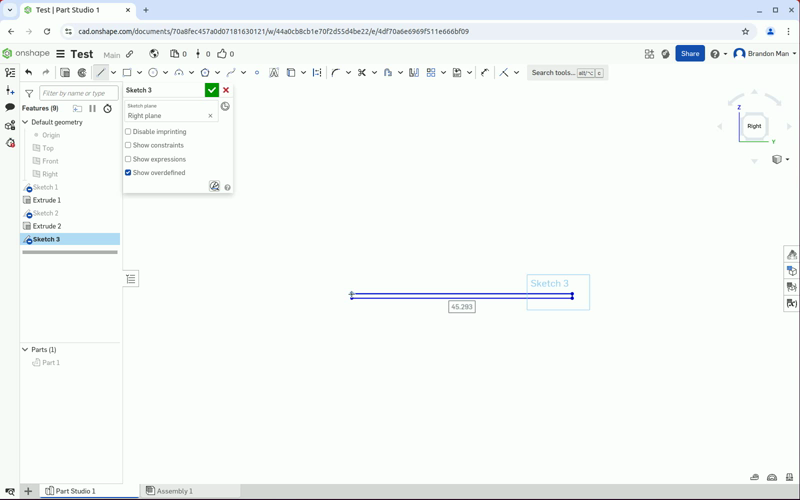
mouse_move(381, 293)
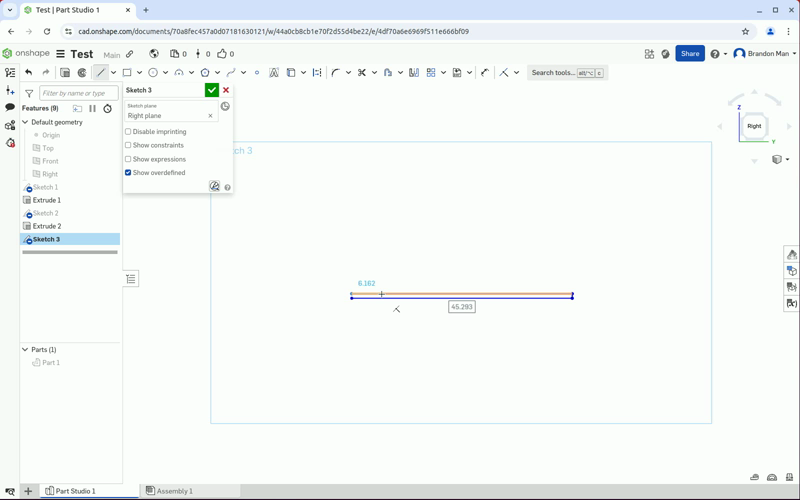
key_down(shift)
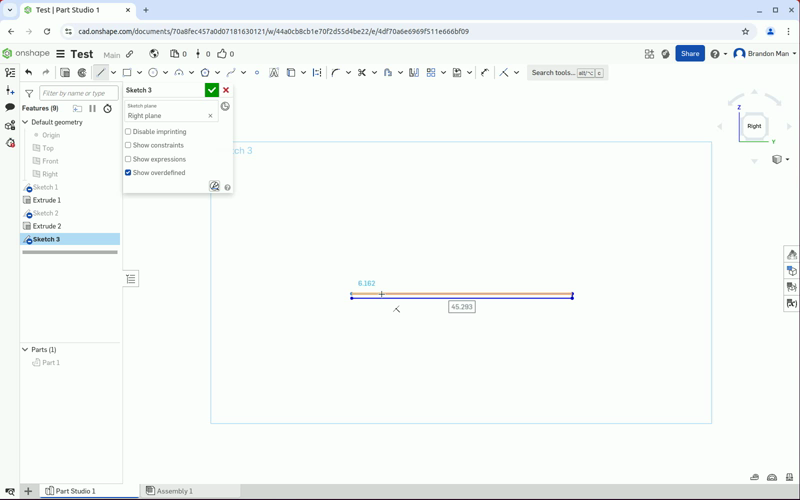
mouse_move(351, 298)
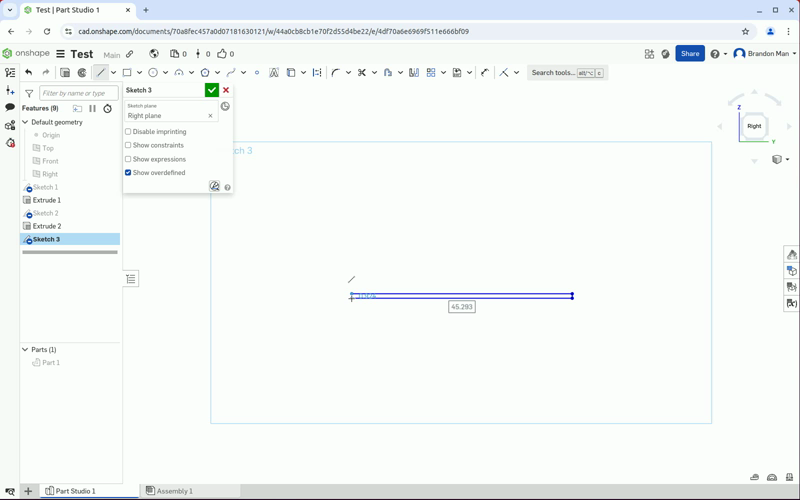
scroll(6)
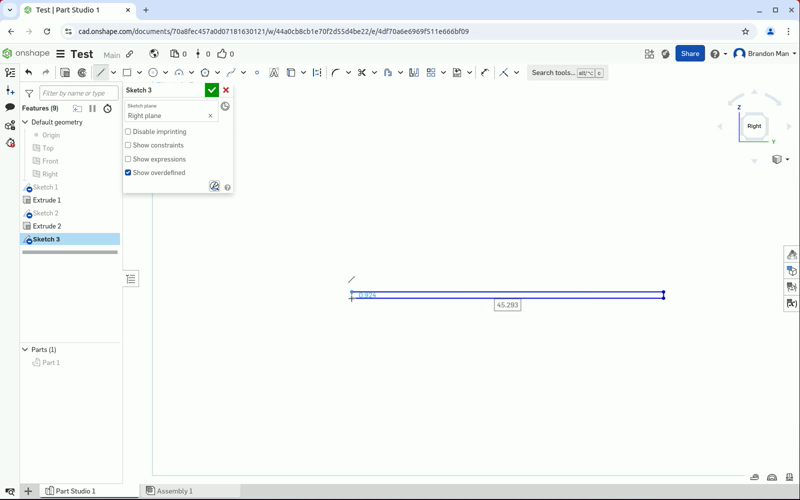
scroll(6)
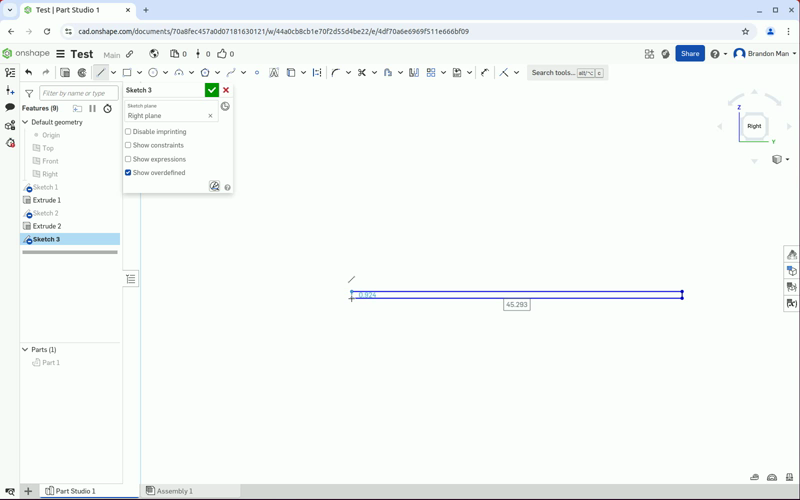
scroll(6)
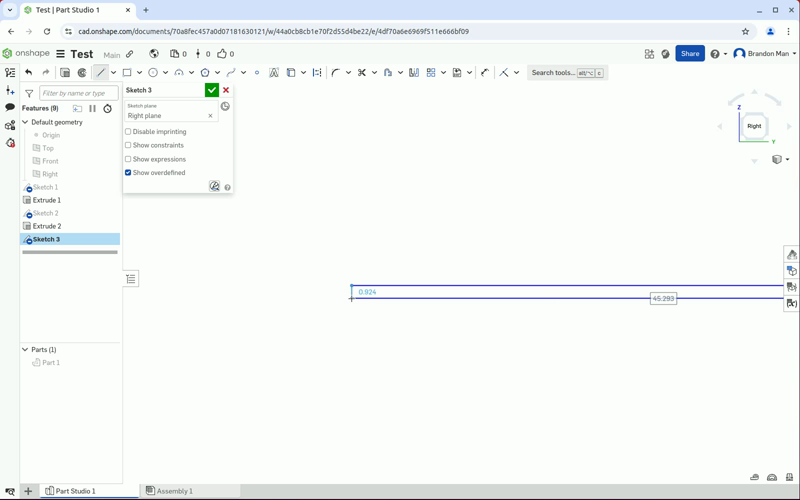
scroll(6)
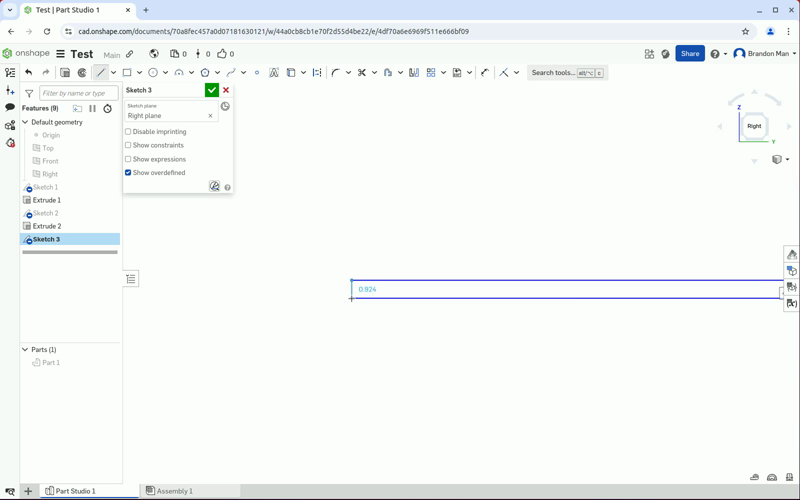
scroll(6)
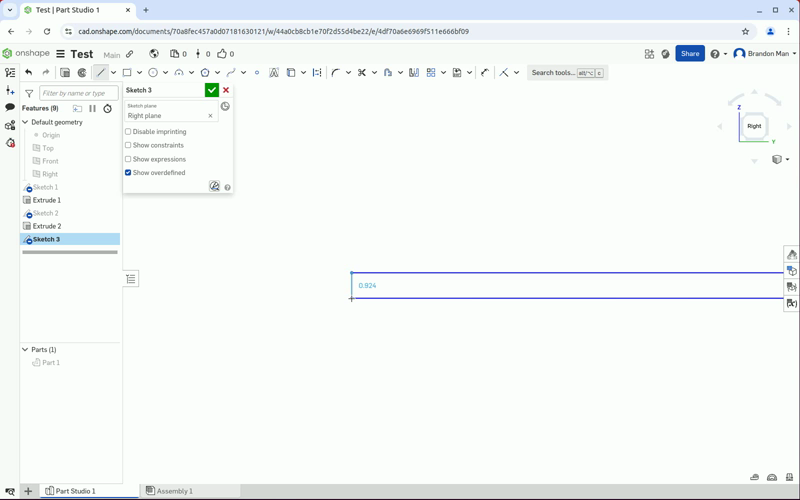
scroll(6)
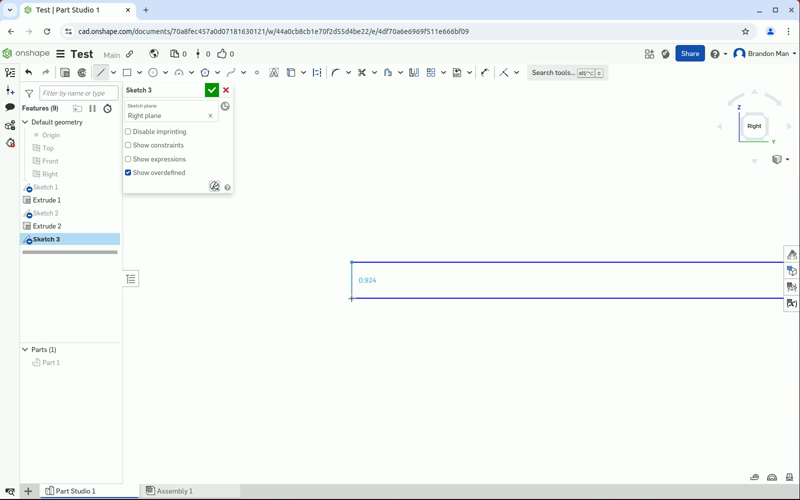
scroll(6)
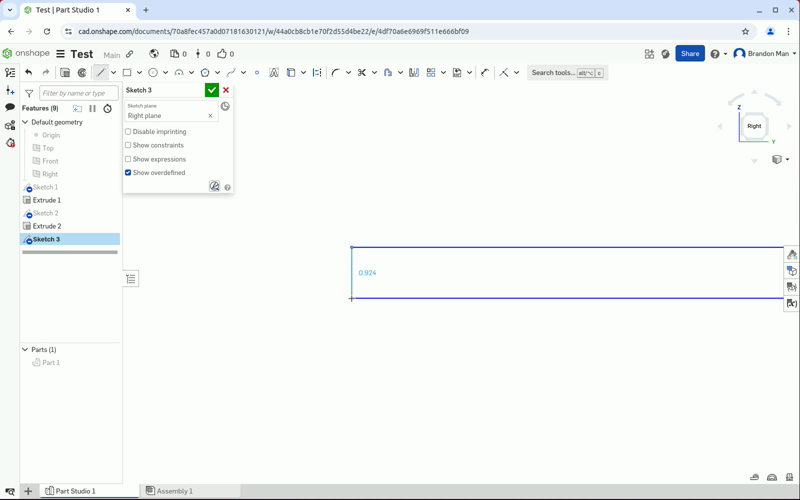
key_up(shift)
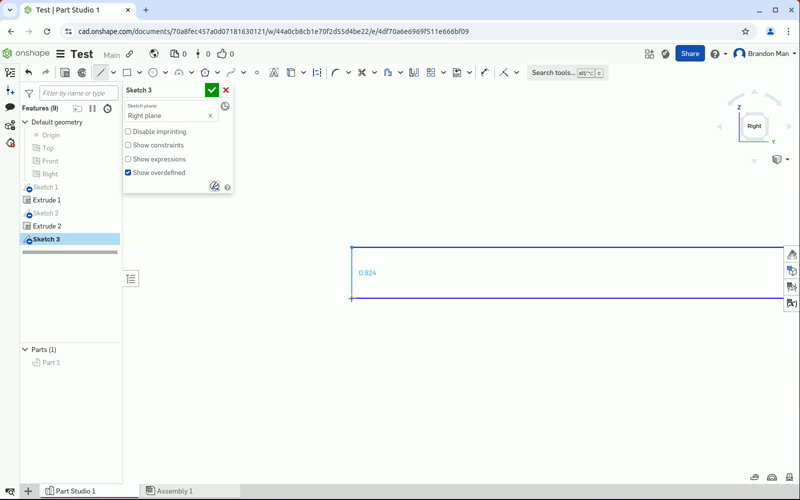
click(351, 298)
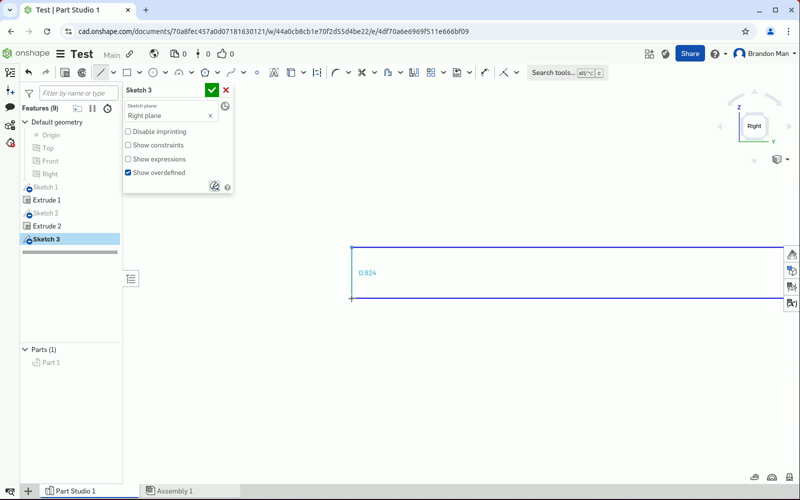
scroll(-6)
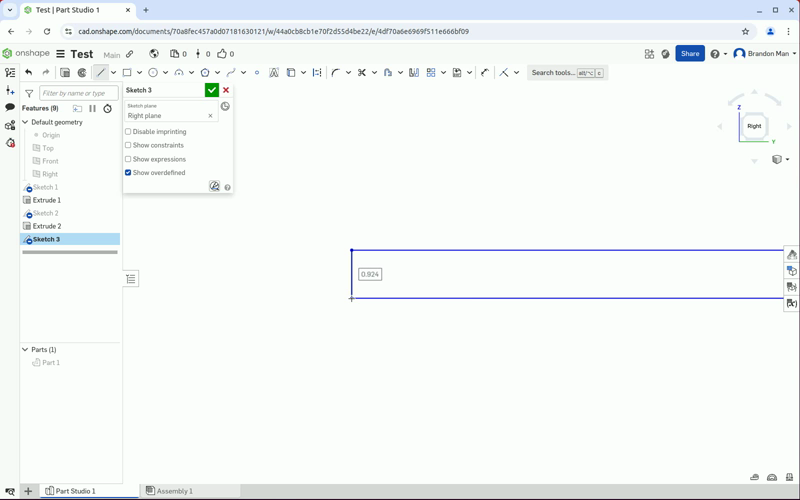
scroll(-6)
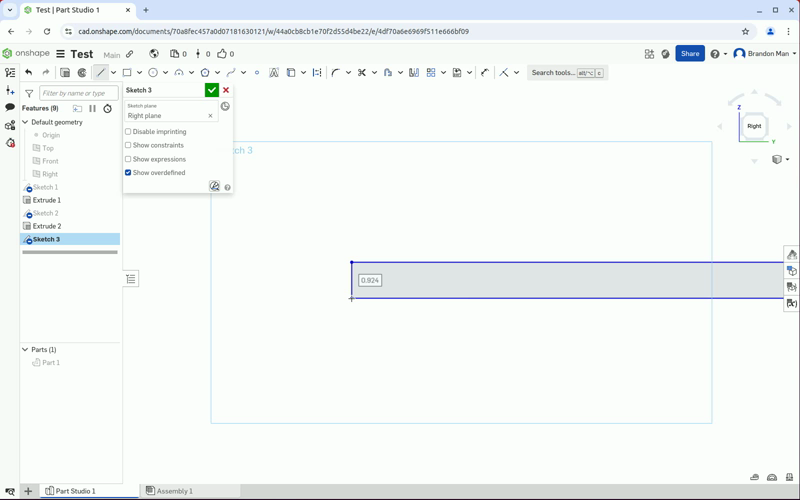
scroll(-6)
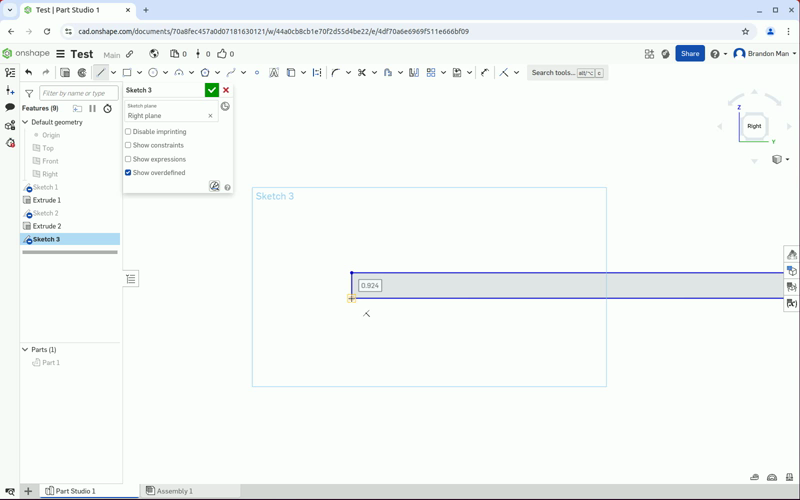
scroll(-6)
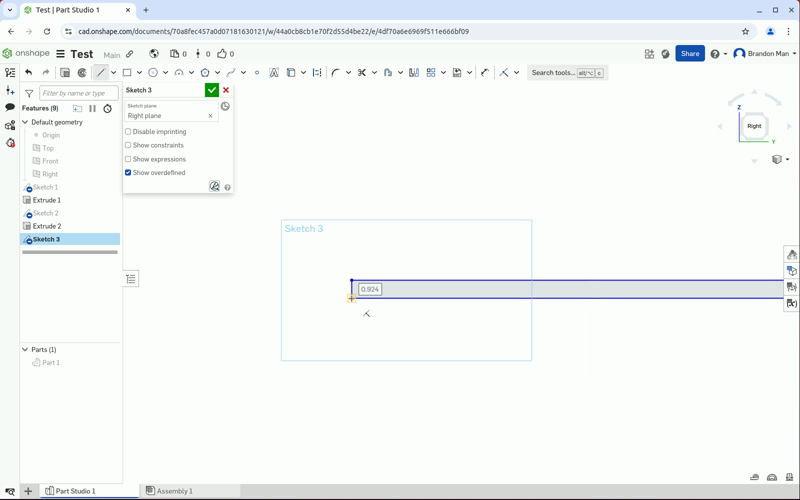
scroll(-6)
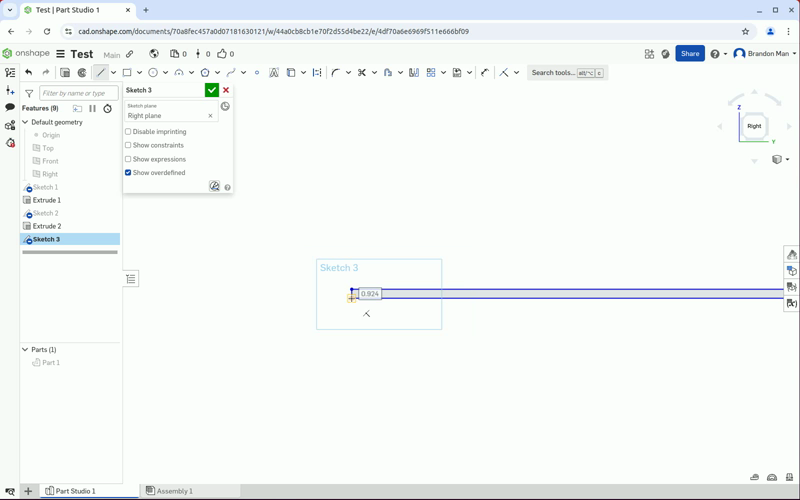
scroll(-6)
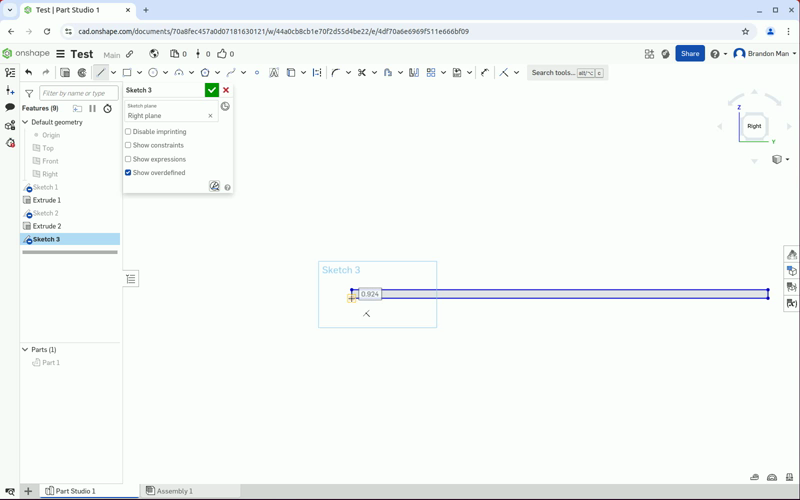
scroll(-6)
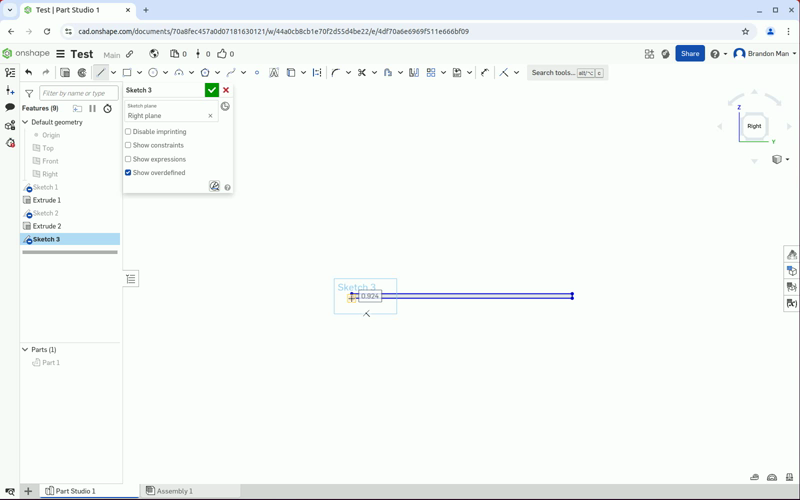
key(esc)
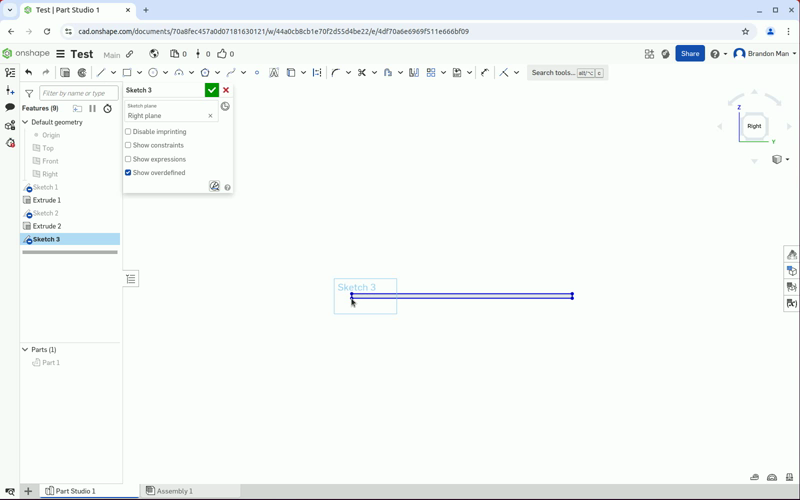
mouse_move(480, 294)
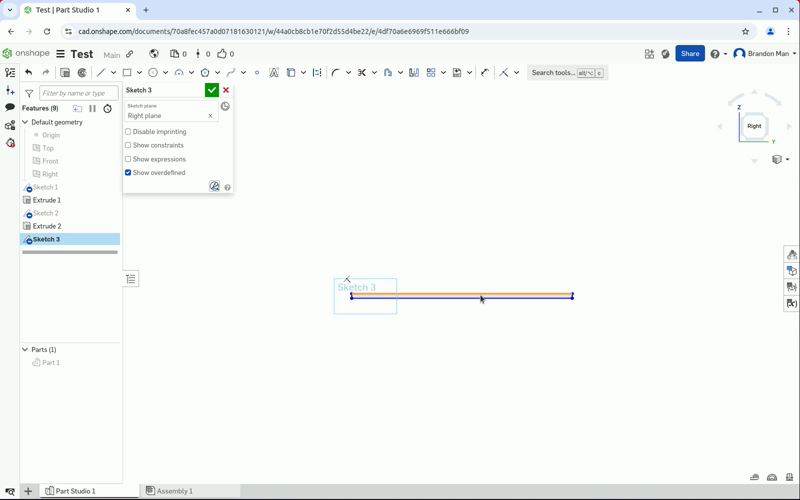
scroll(6)
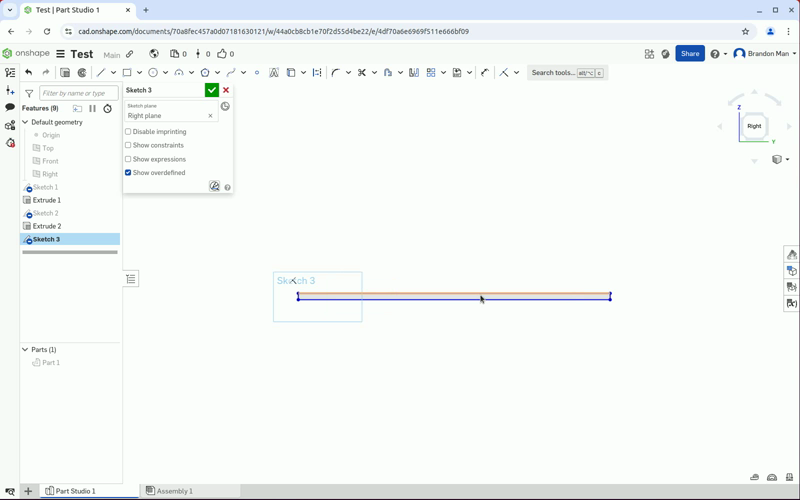
scroll(6)
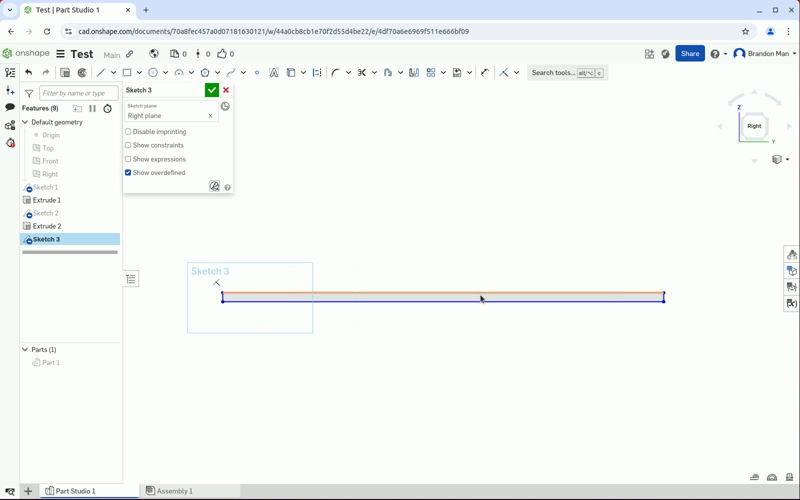
scroll(6)
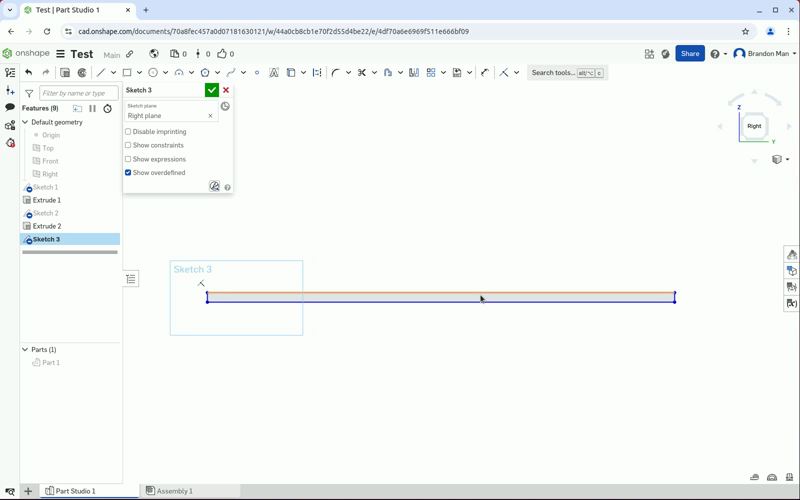
scroll(6)
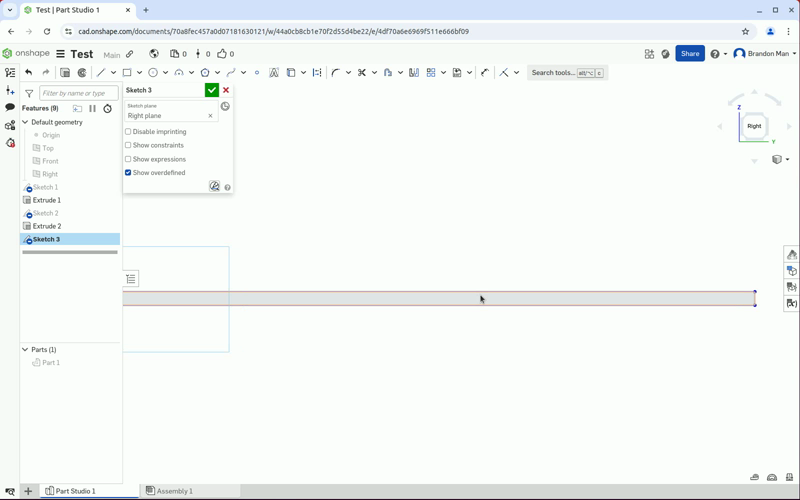
scroll(6)
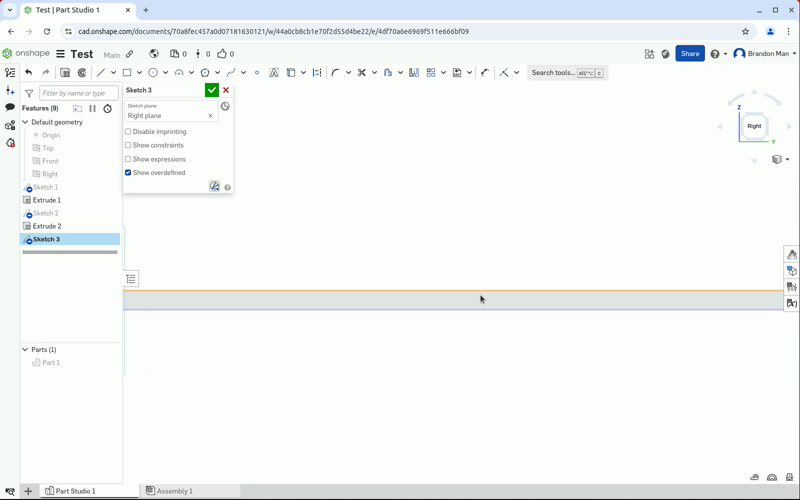
scroll(6)
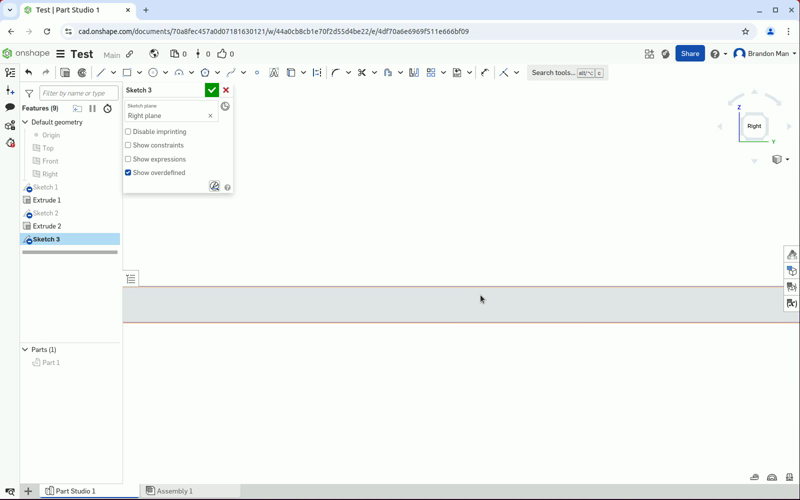
scroll(6)
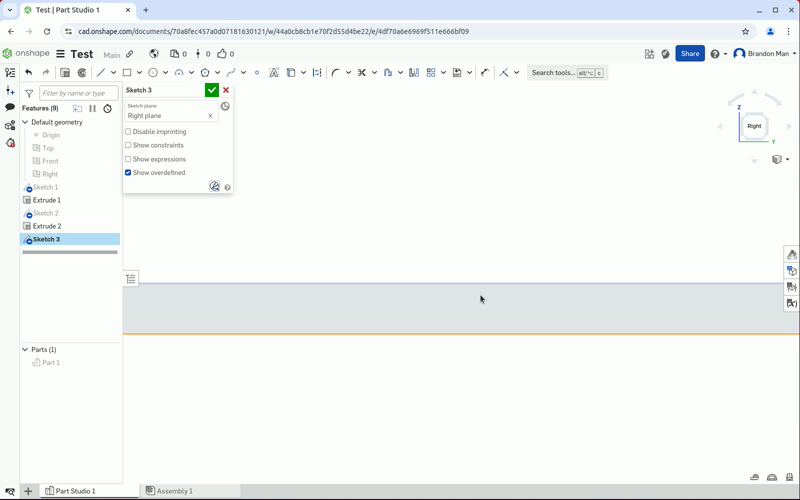
click(480, 294)
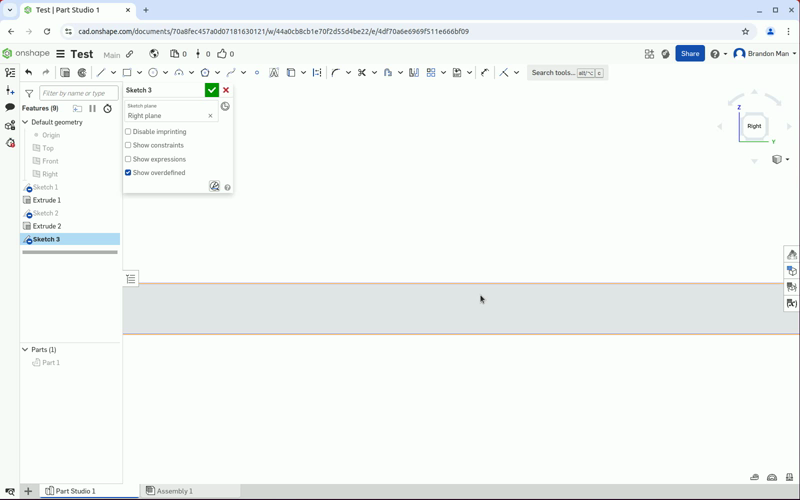
scroll(-6)
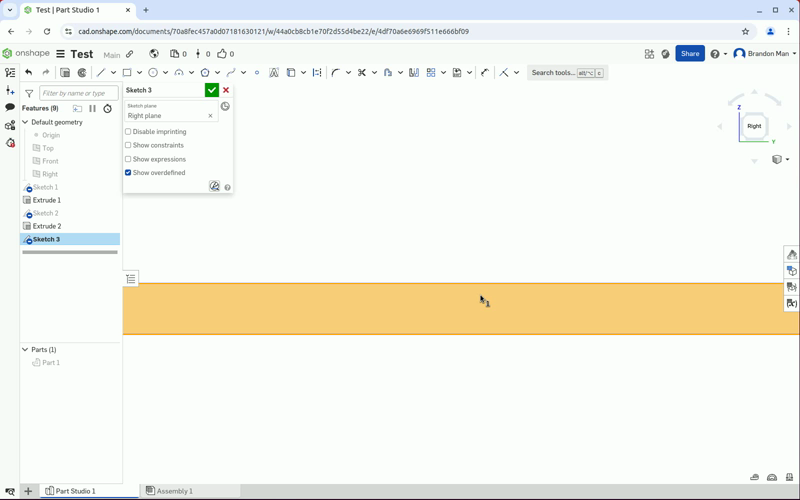
scroll(-6)
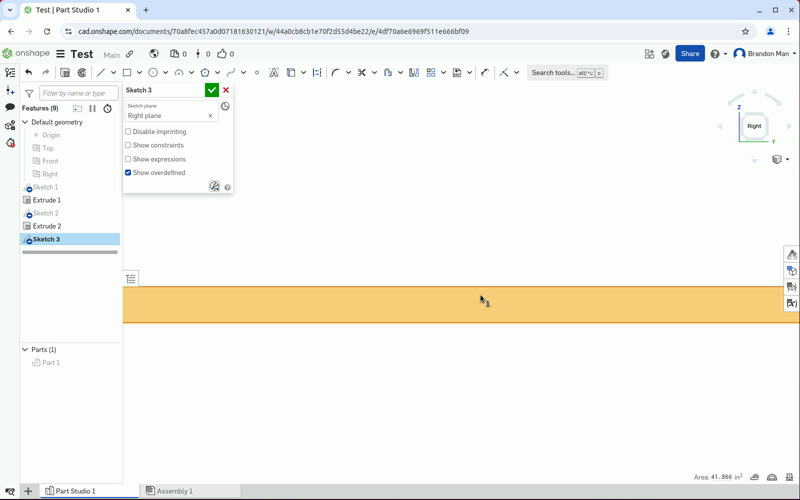
scroll(-6)
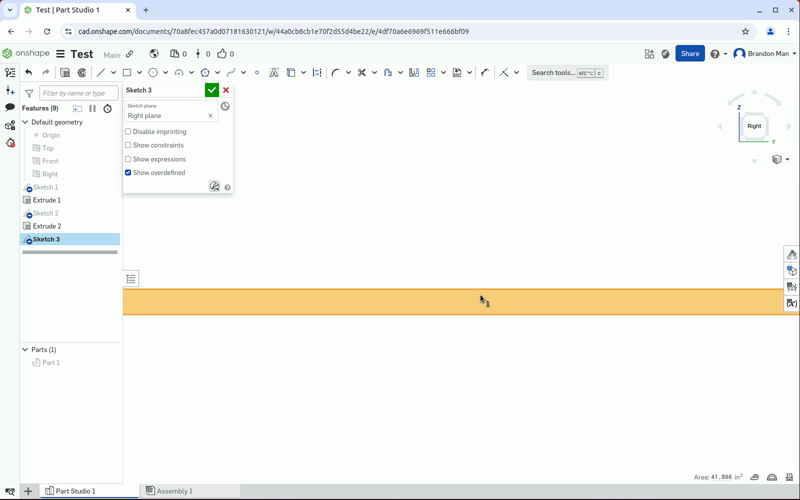
scroll(-6)
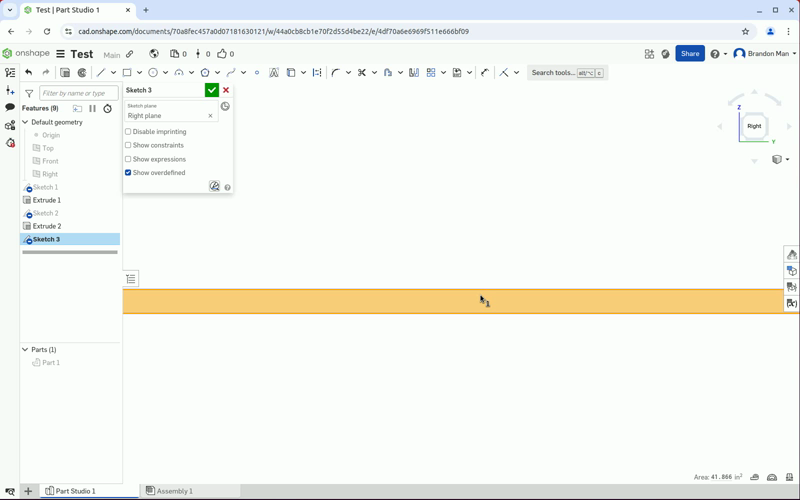
scroll(-6)
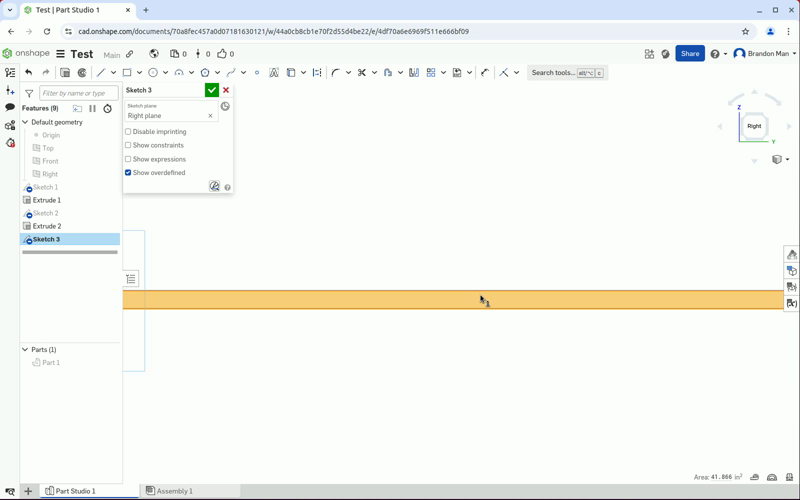
scroll(-6)
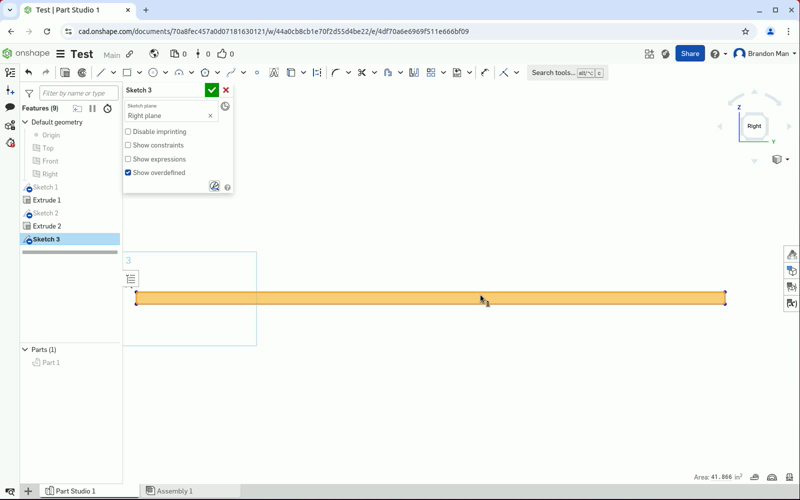
scroll(-6)
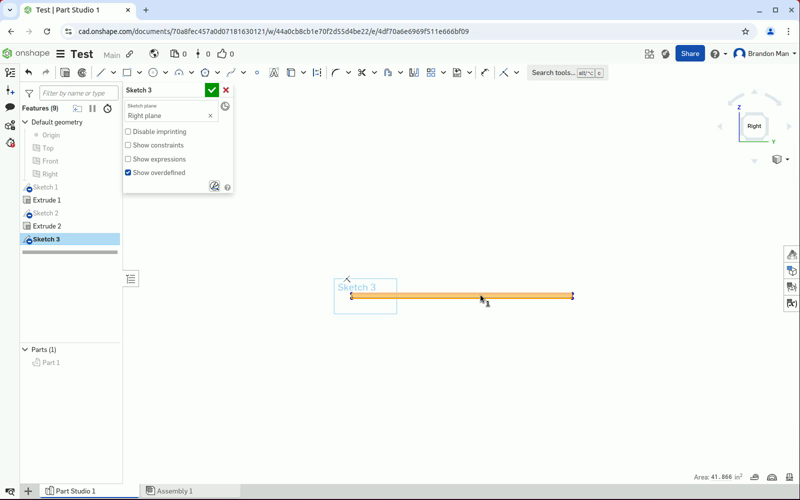
mouse_move(73, 352)
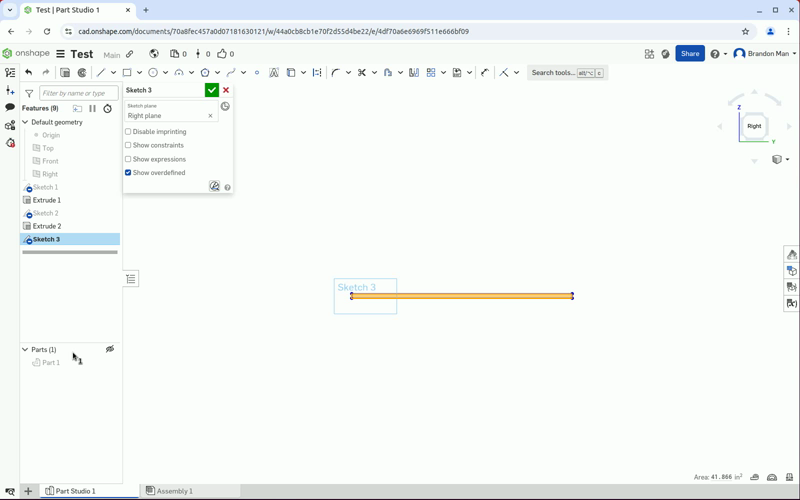
key(shift+y)
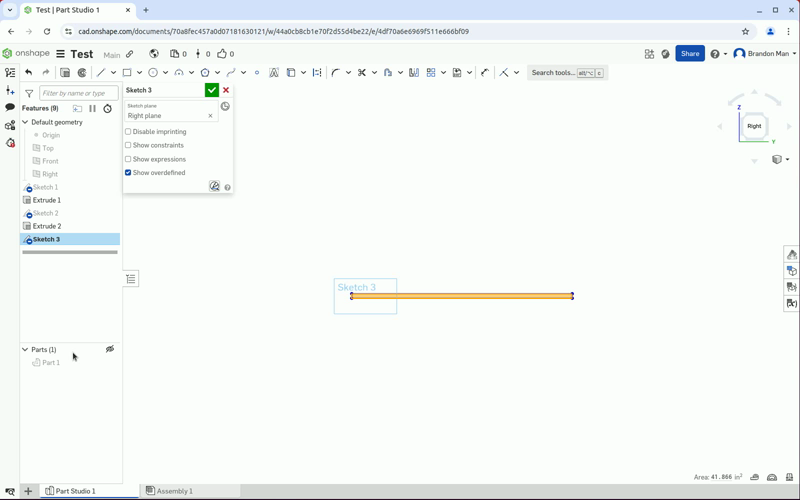
key(shift+e)
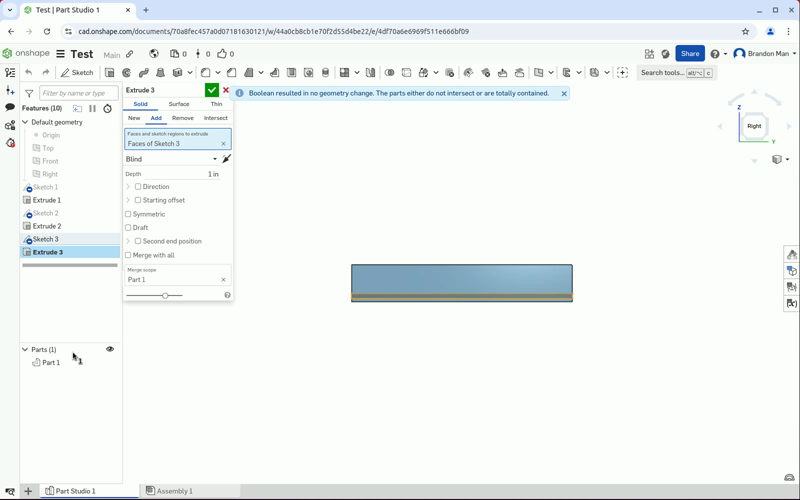
mouse_move(143, 106)
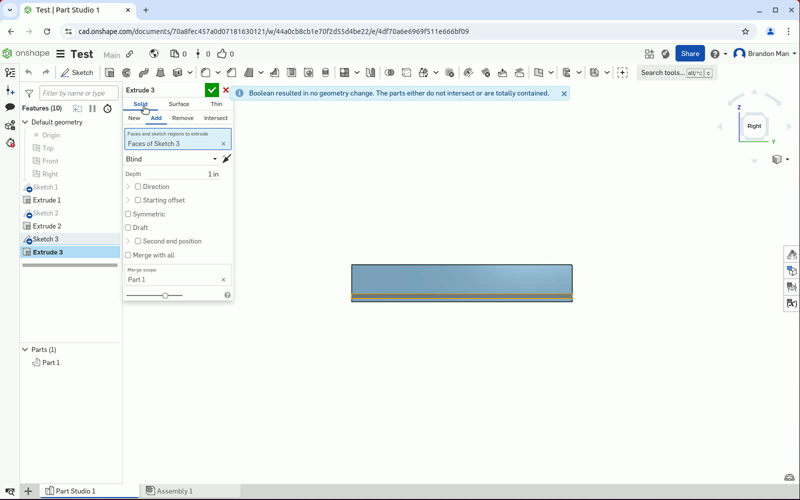
click(143, 106)
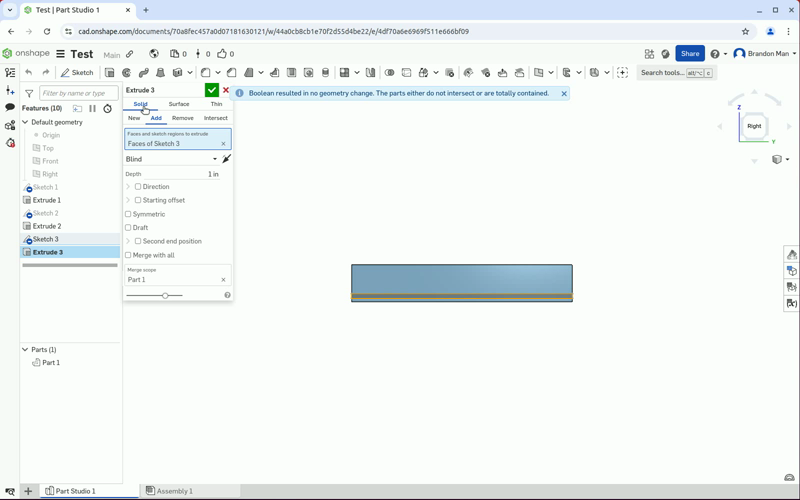
mouse_move(186, 120)
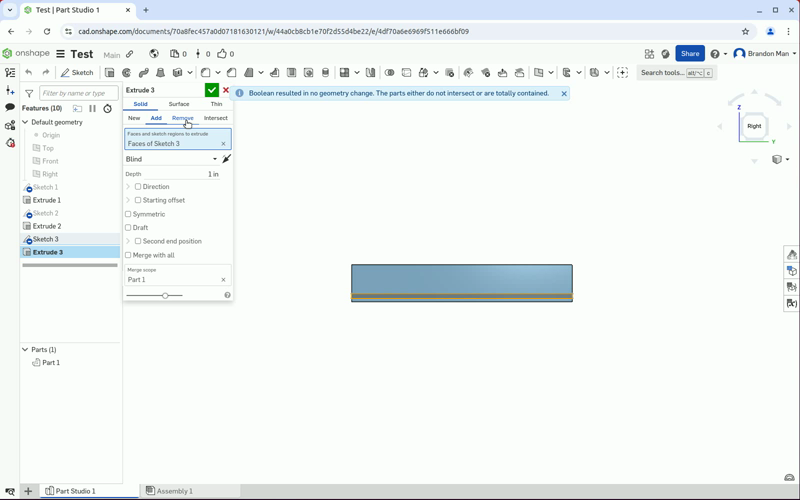
click(186, 120)
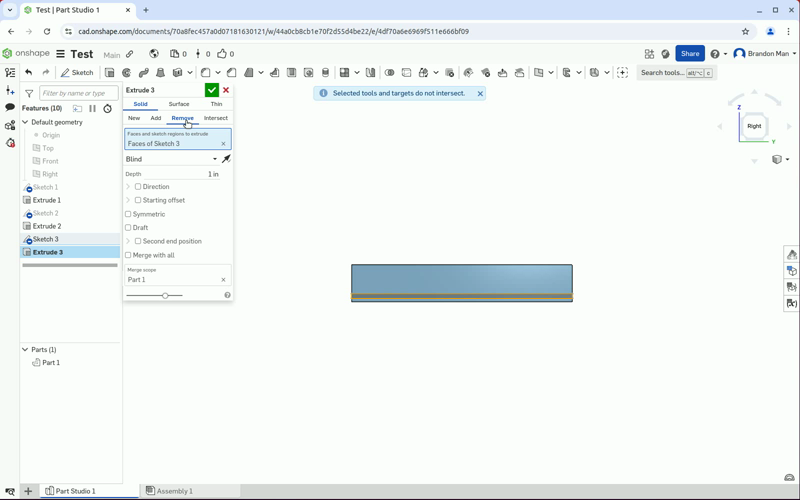
key(tab, 4)
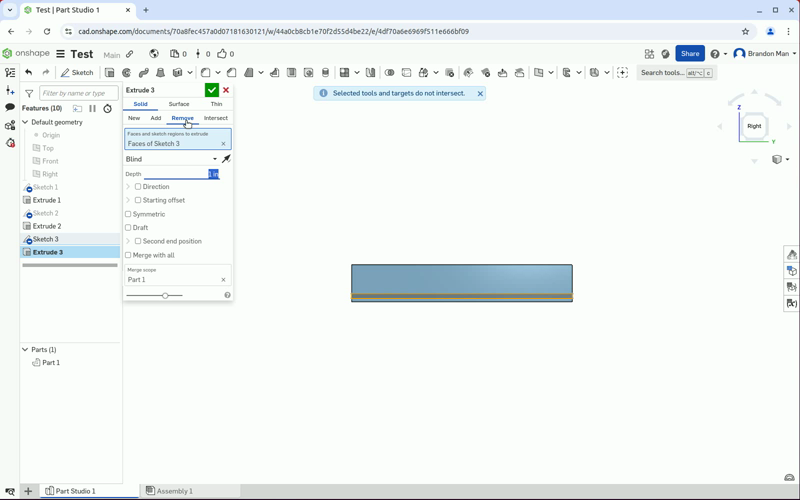
text(0.722)
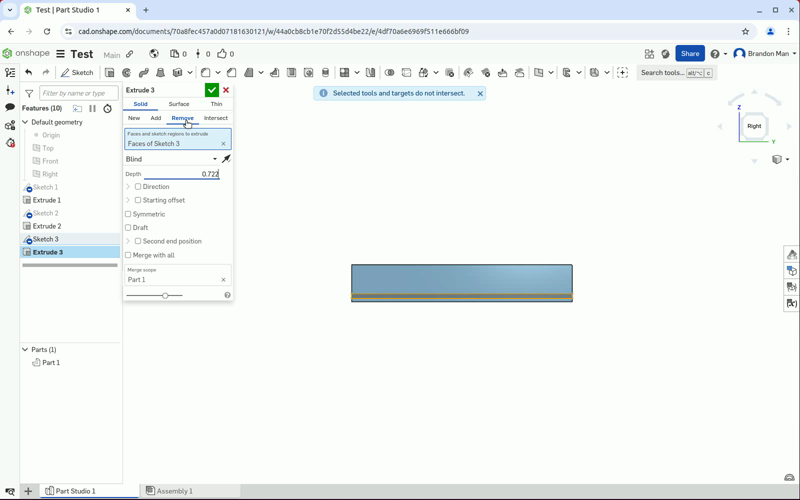
key(tab, 6)
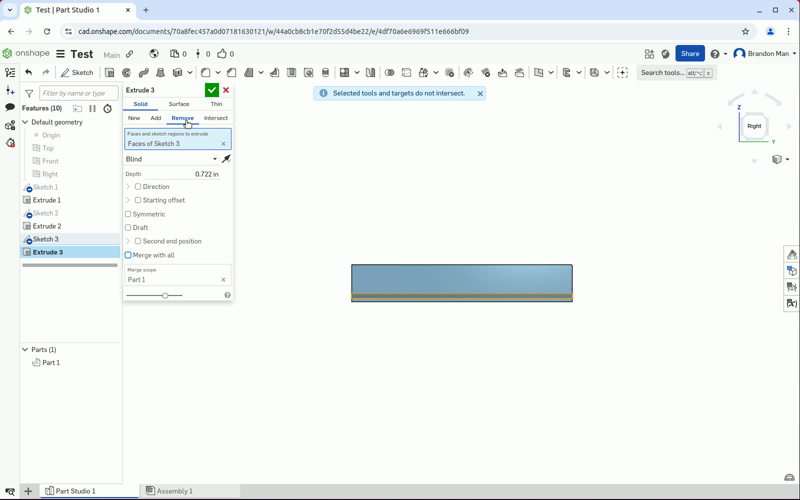
key(space)
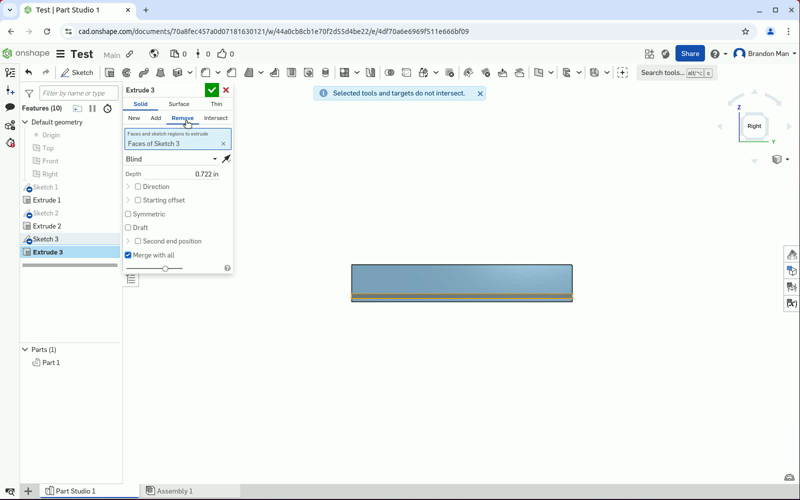
key(enter)
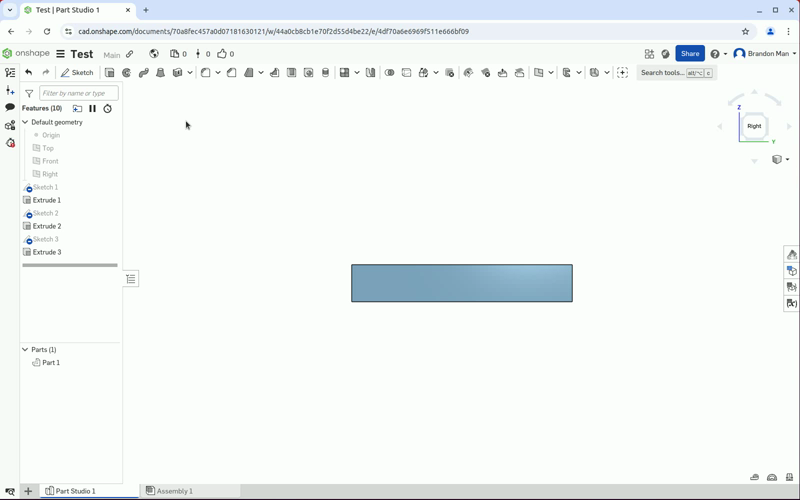
key(shift+h)
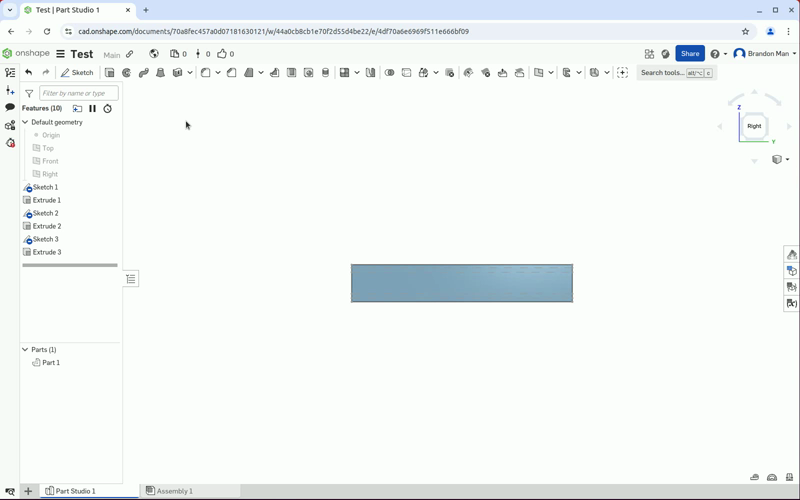
key(shift+h)
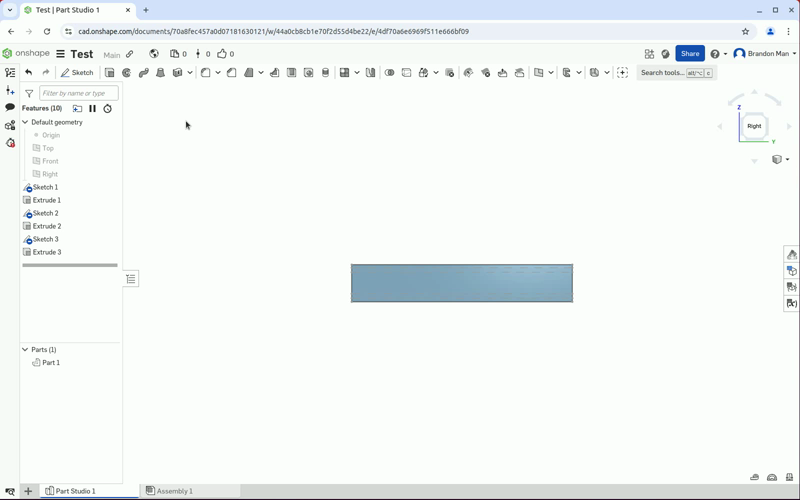
key(shift+7)
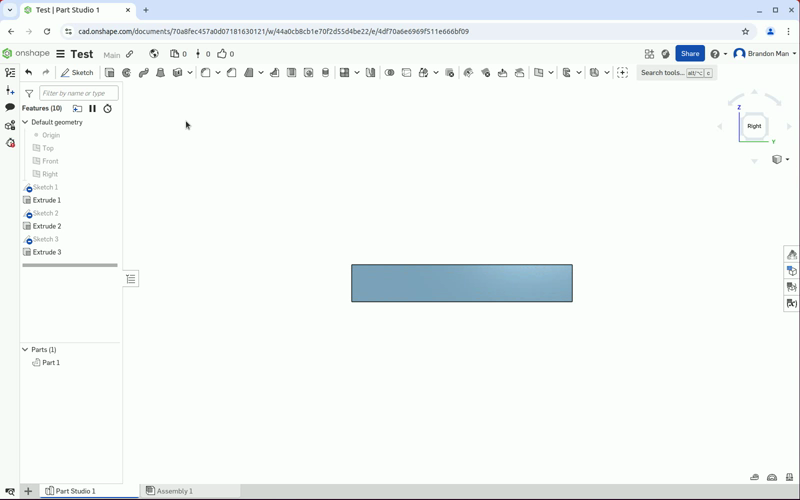
key(right, 2)
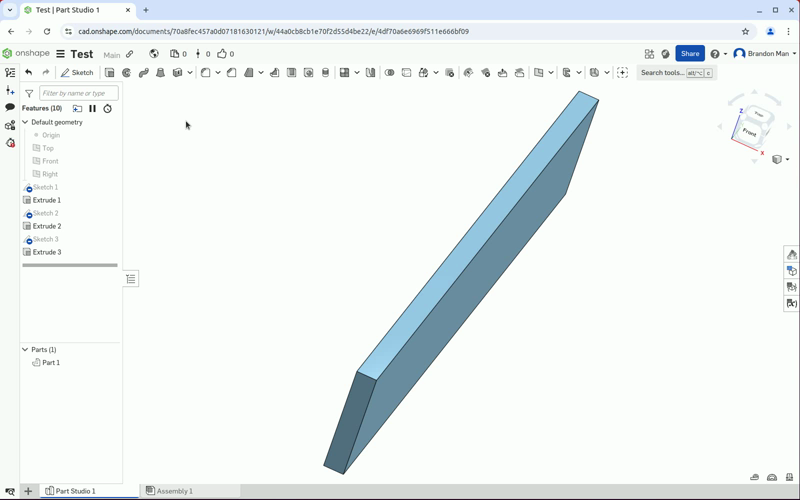
key(down, 2)
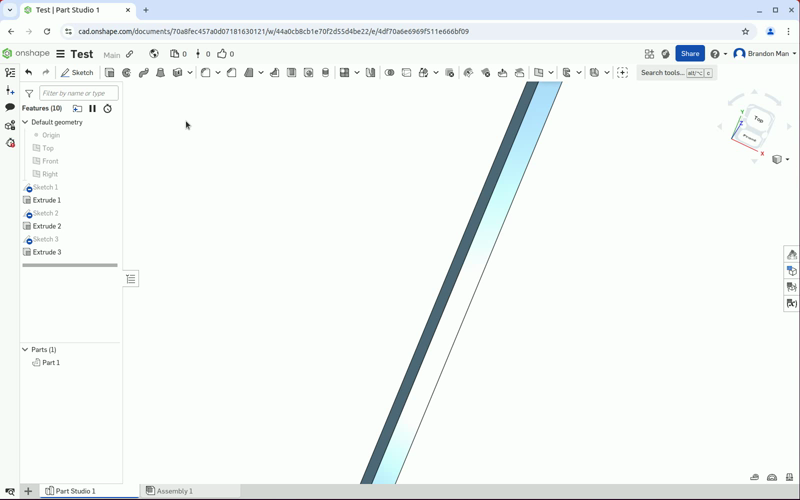
key(up, 2)
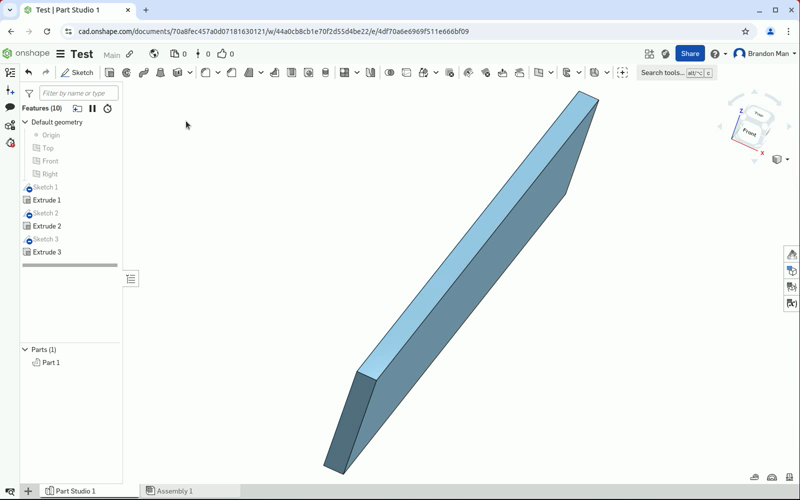
key(left, 2)
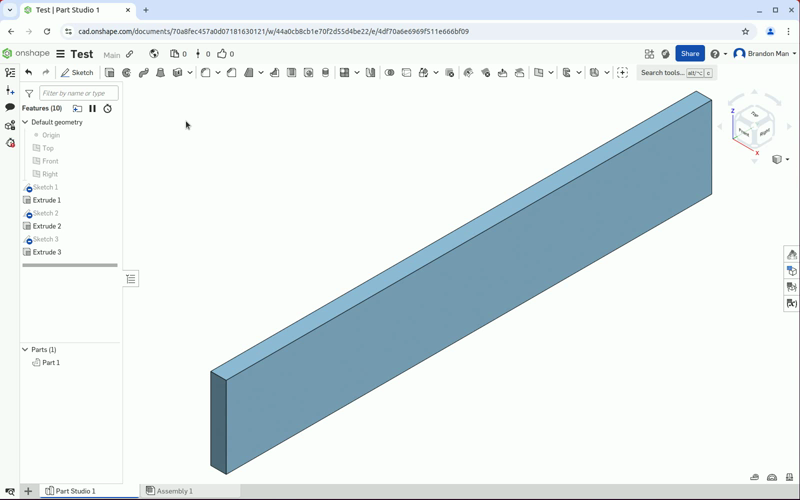
mouse_move(73, 189)
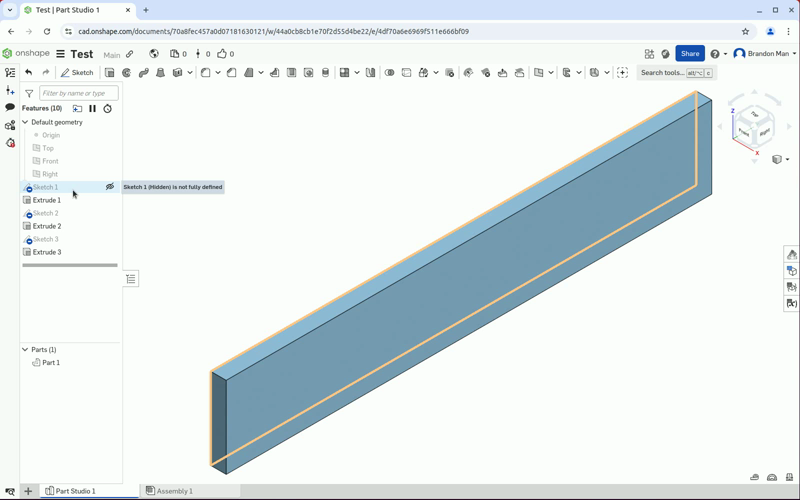
click(73, 189)